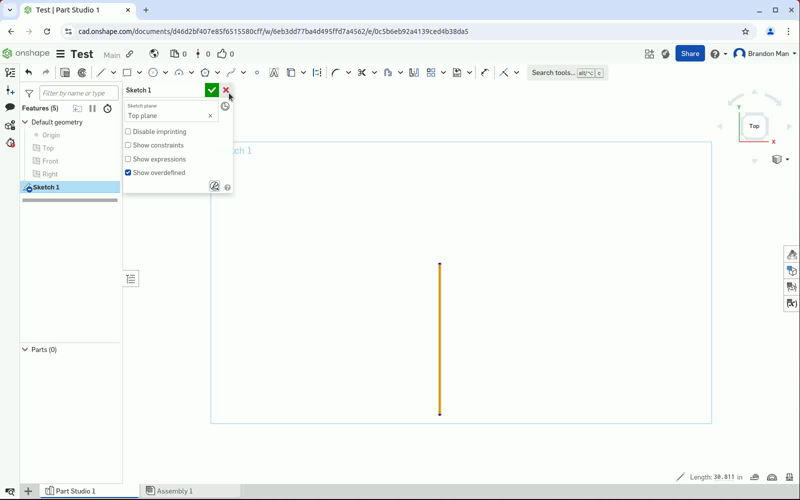
key(shift+h)
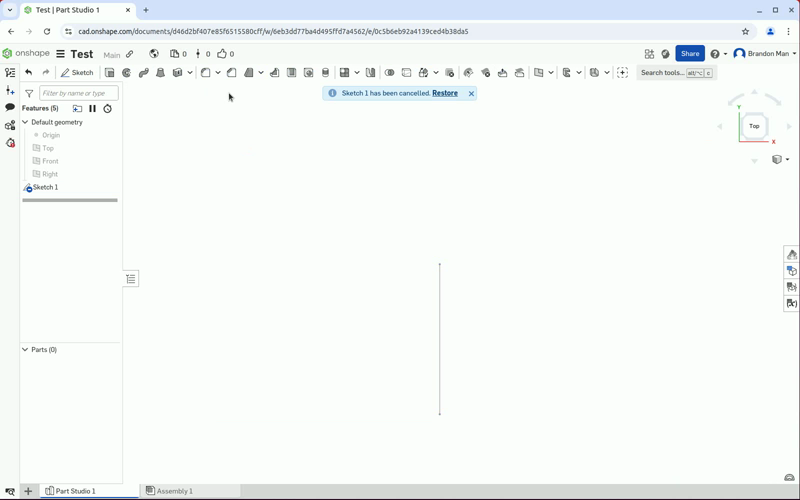
key(shift+s)
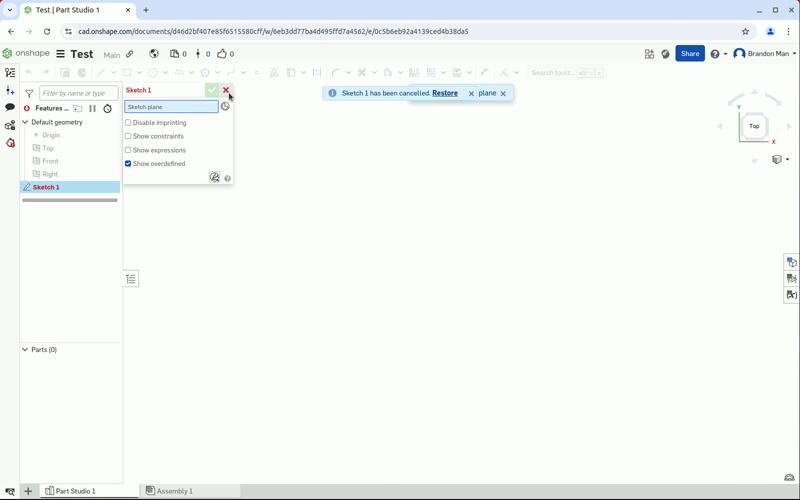
mouse_move(73, 150)
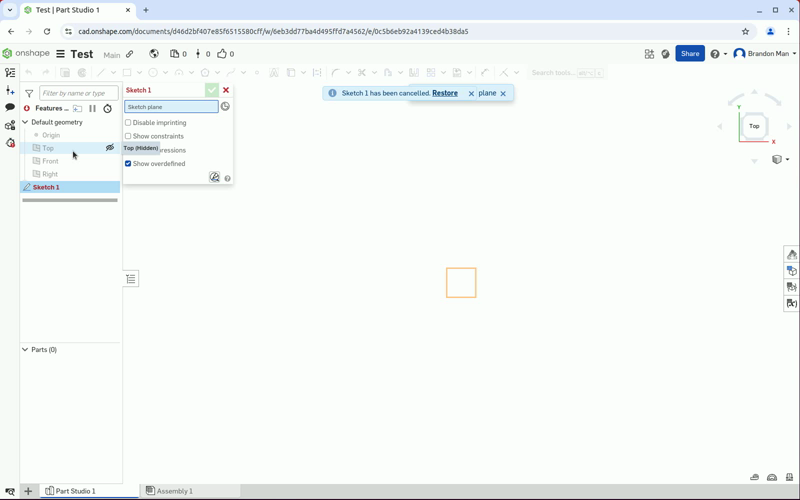
click(73, 150)
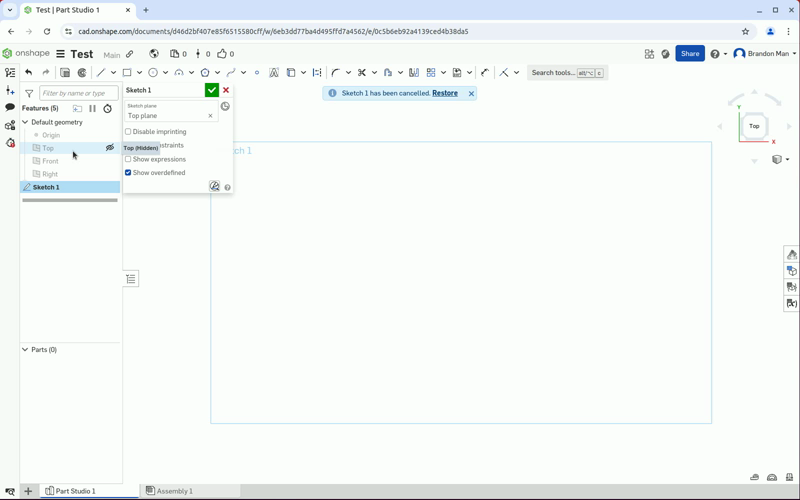
mouse_move(73, 352)
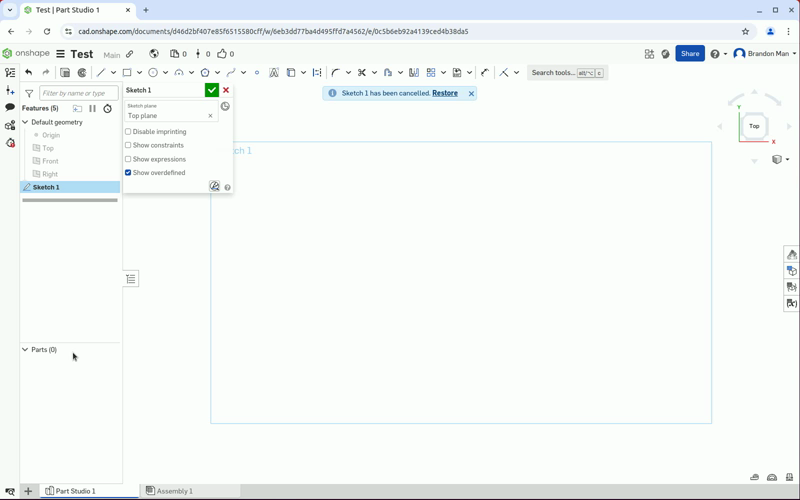
key(y)
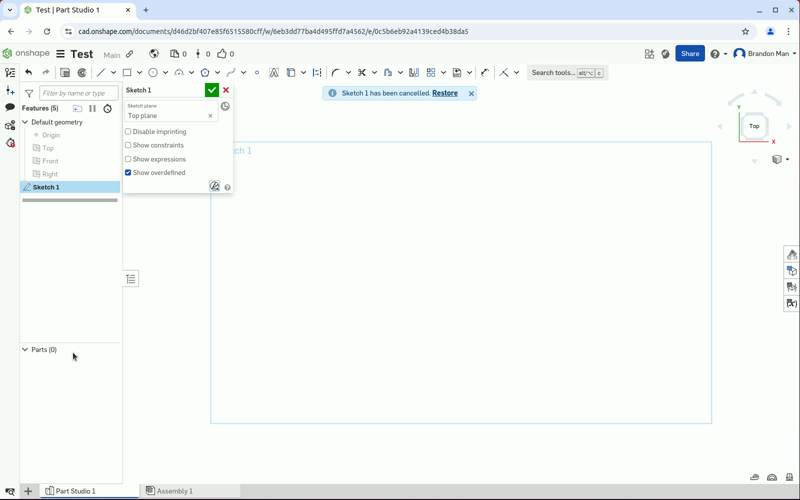
key(l)
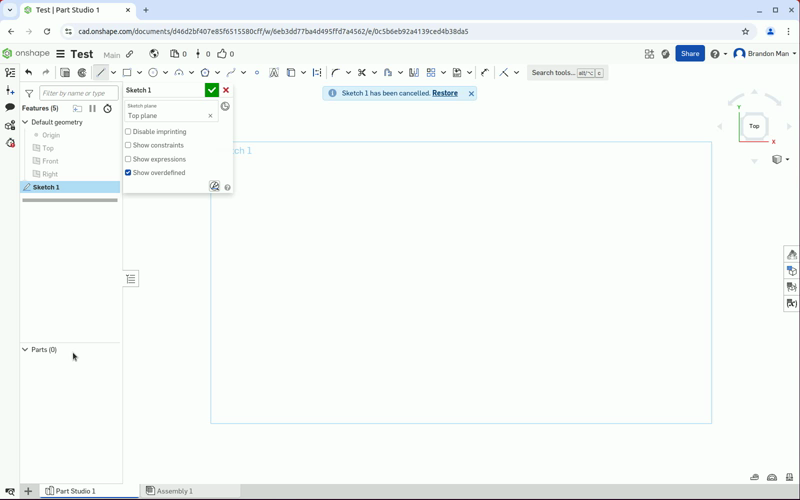
key_down(shift)
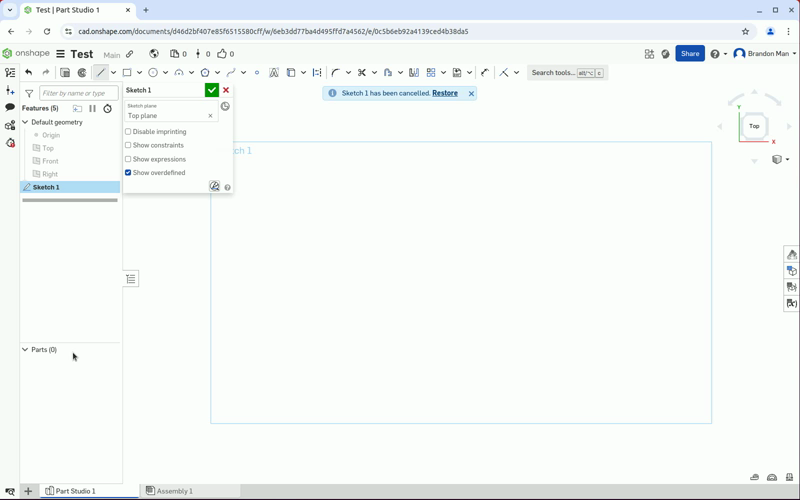
mouse_move(348, 282)
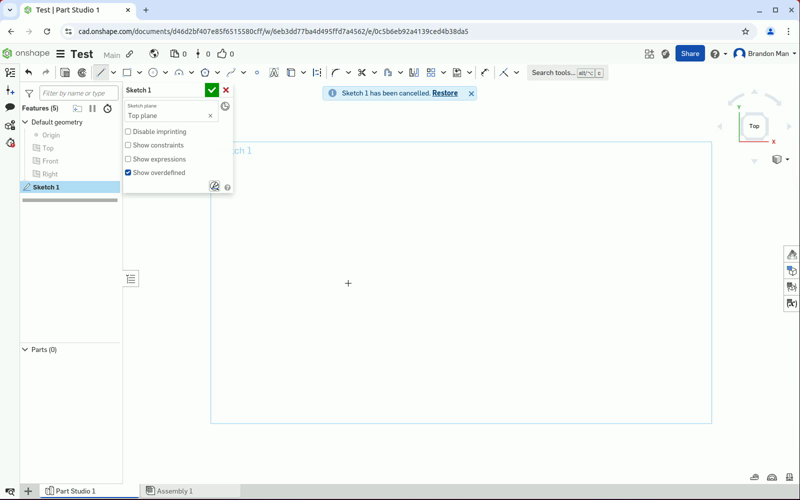
click(348, 282)
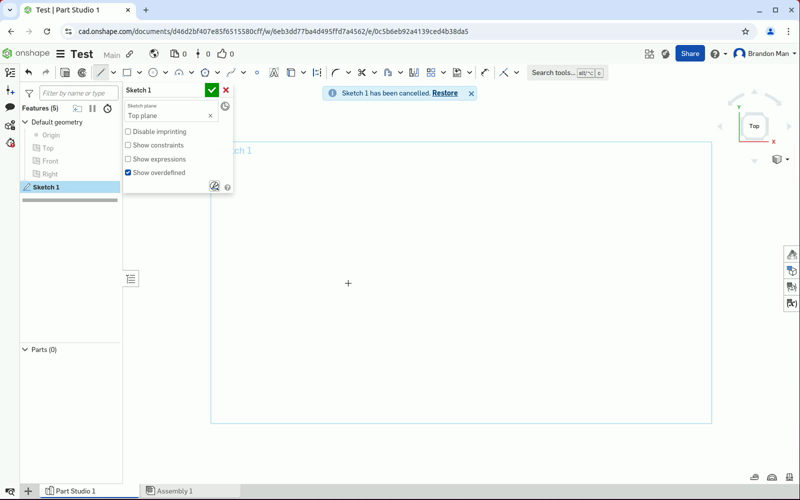
key_up(shift)
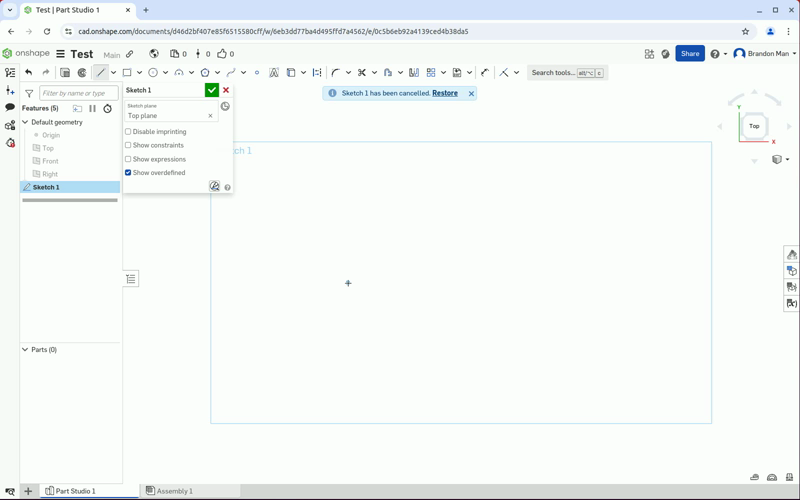
key_down(shift)
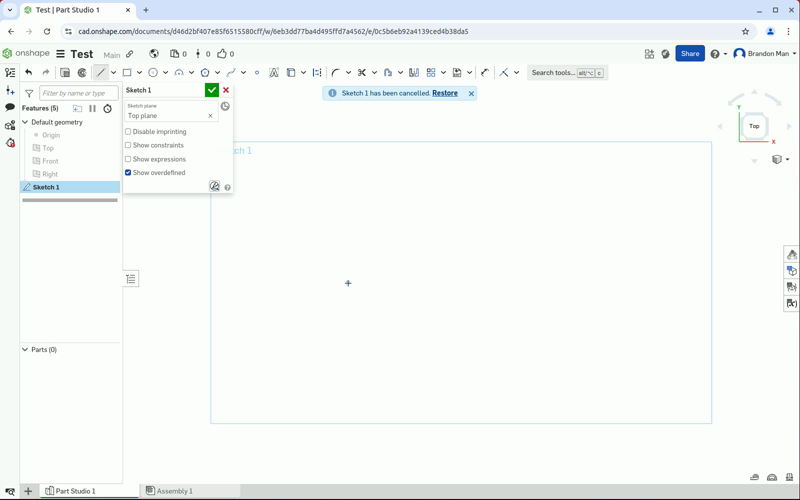
mouse_move(528, 282)
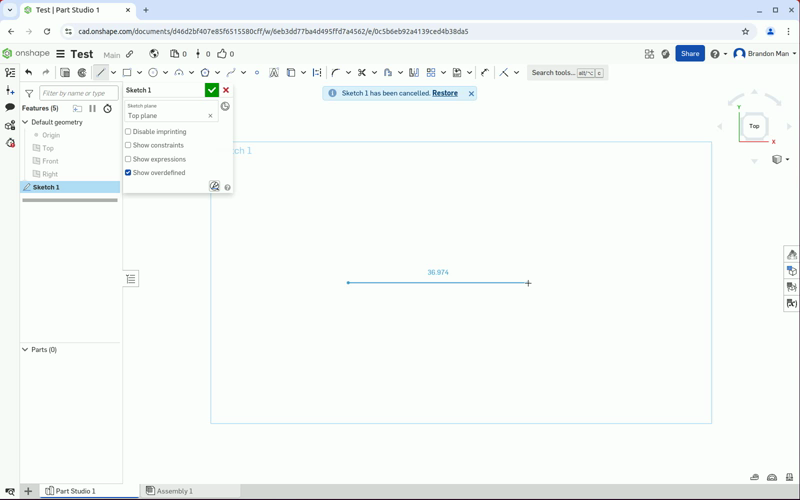
click(528, 282)
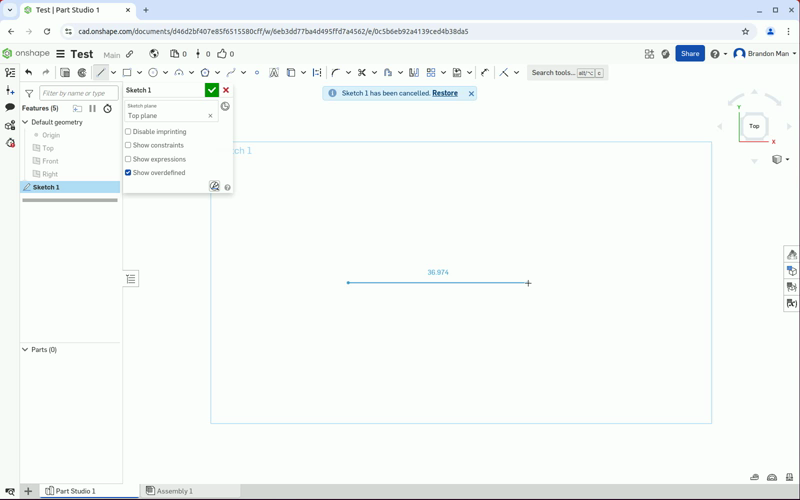
key_up(shift)
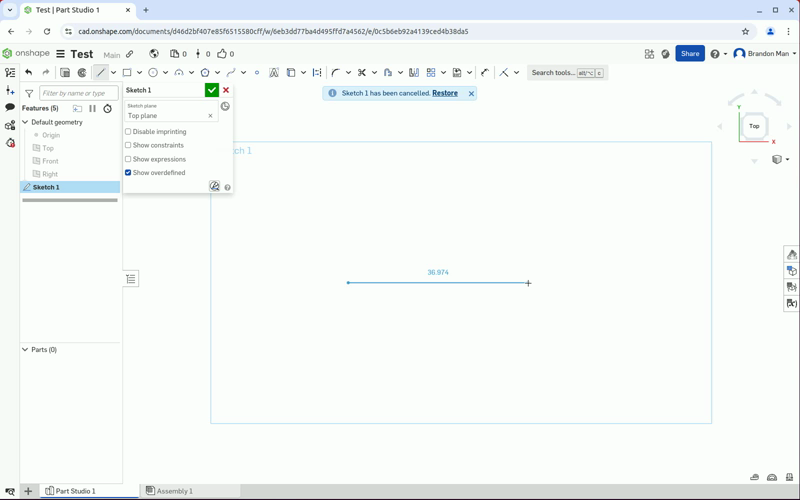
key_down(shift)
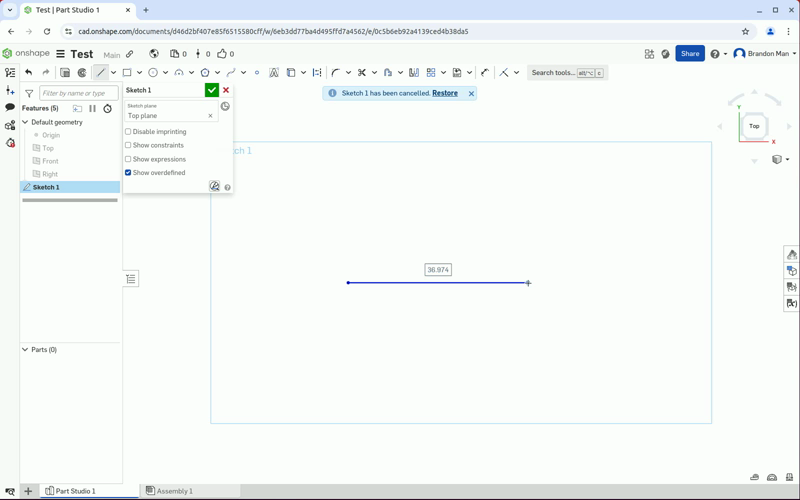
mouse_move(528, 192)
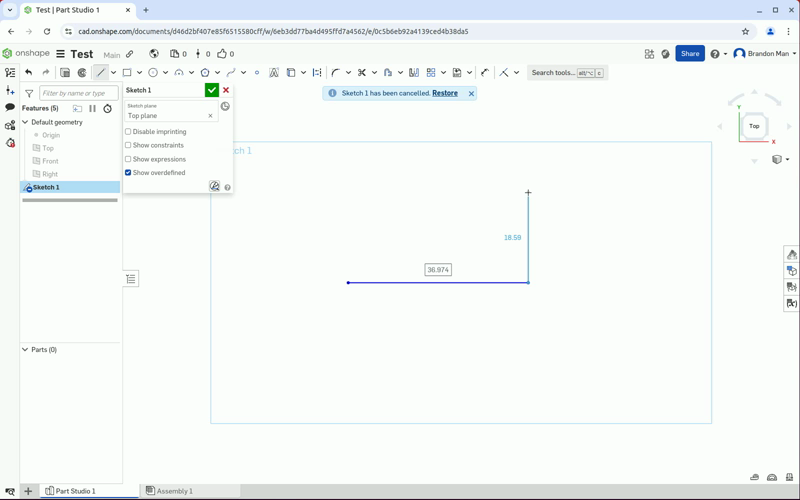
click(528, 192)
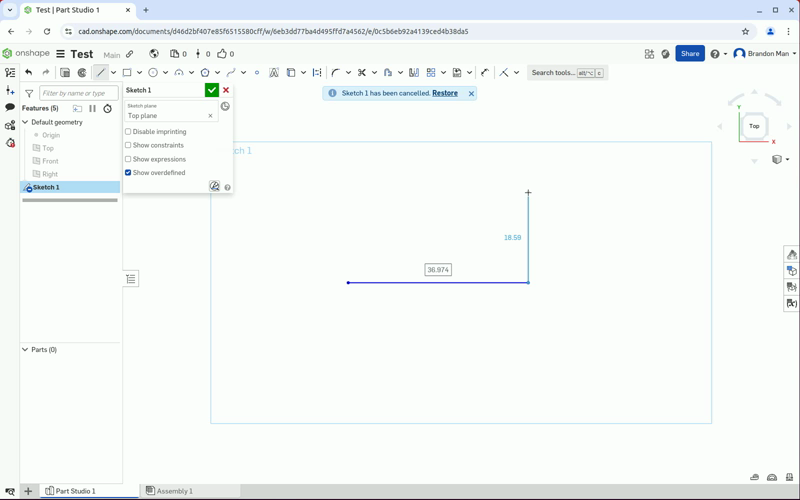
key_up(shift)
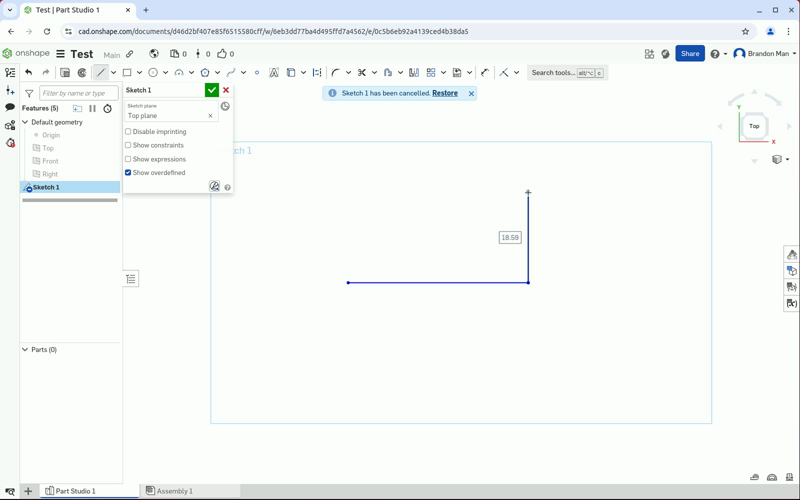
key_down(shift)
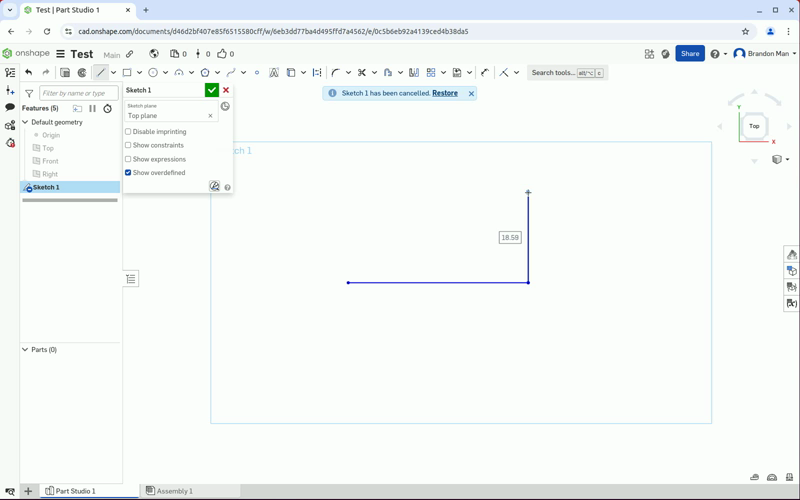
mouse_move(558, 192)
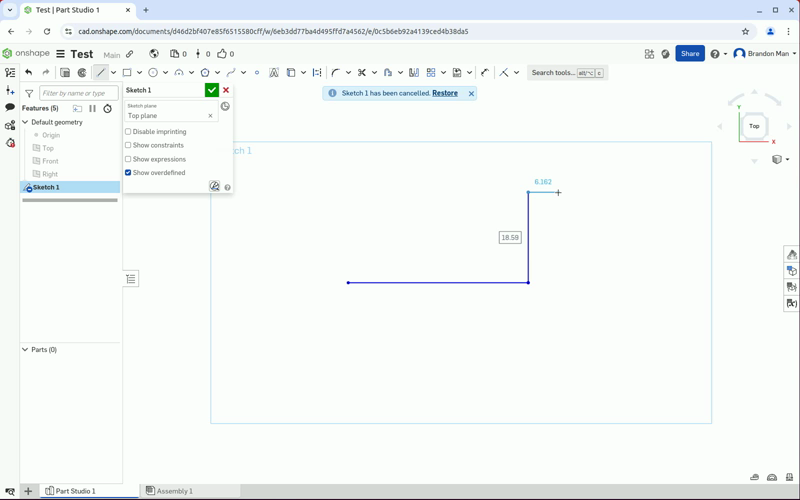
mouse_move(505, 192)
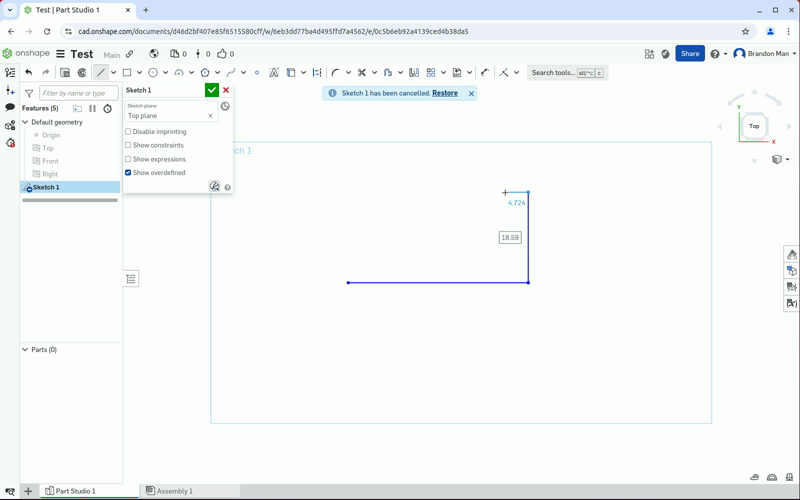
click(505, 192)
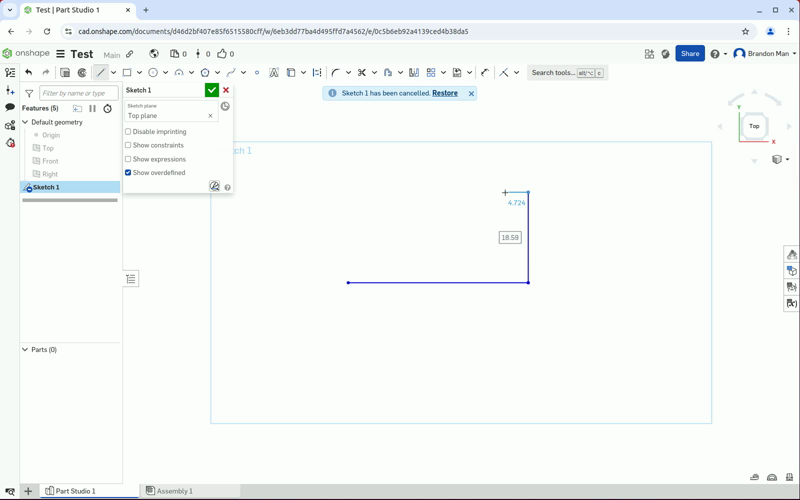
key_up(shift)
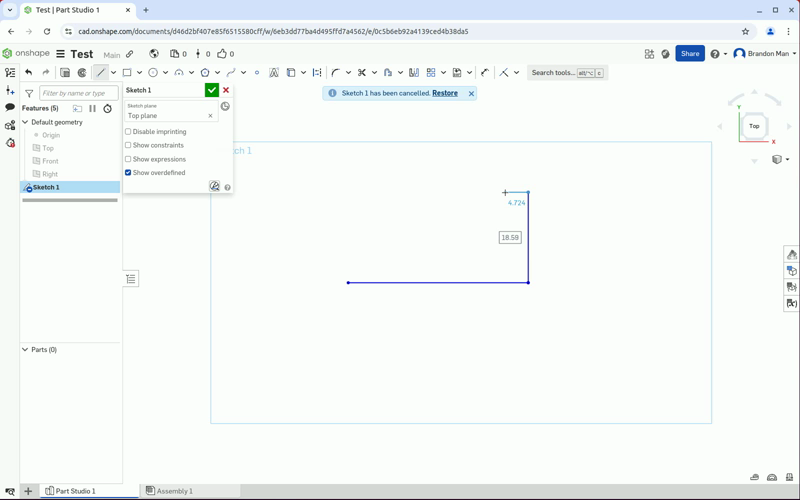
key(esc)
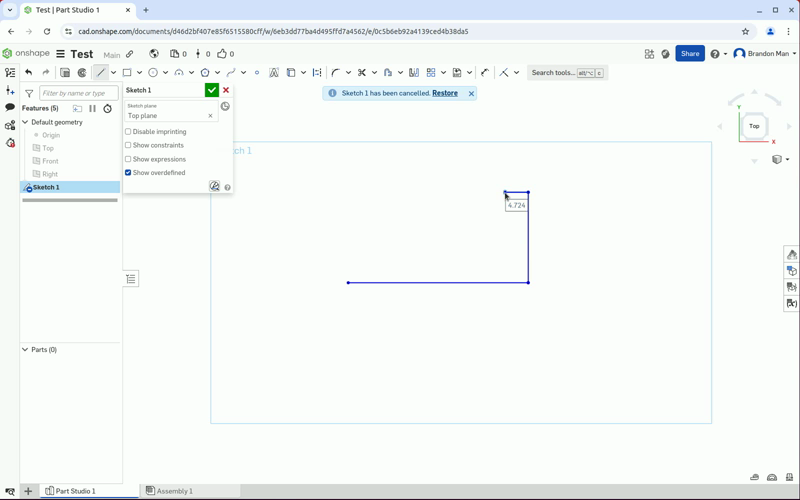
key(a)
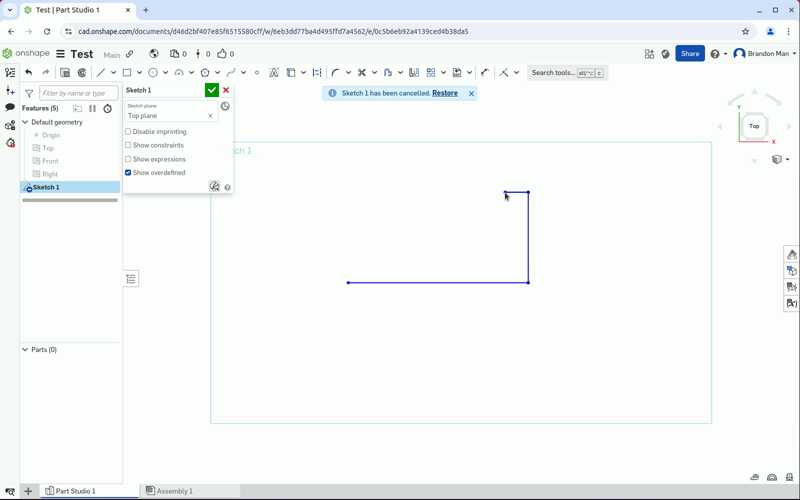
mouse_move(505, 192)
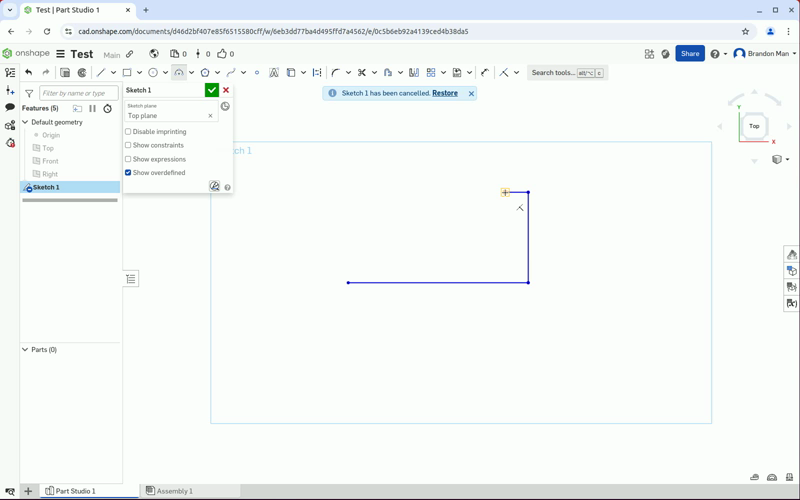
click(505, 192)
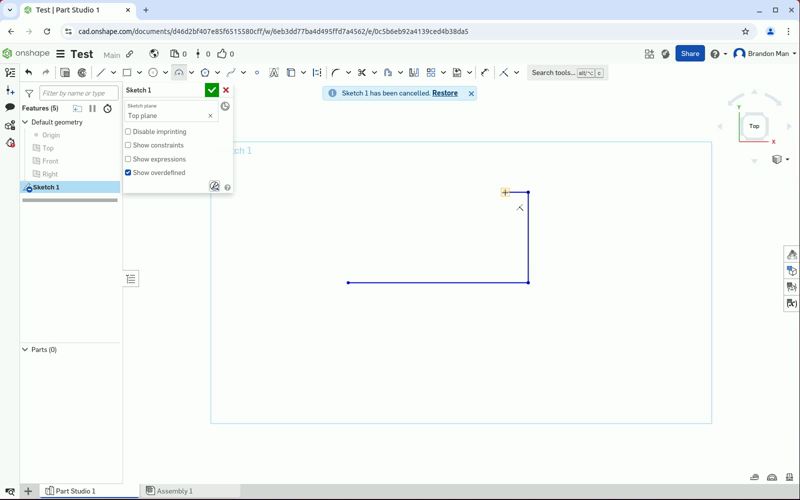
key_down(shift)
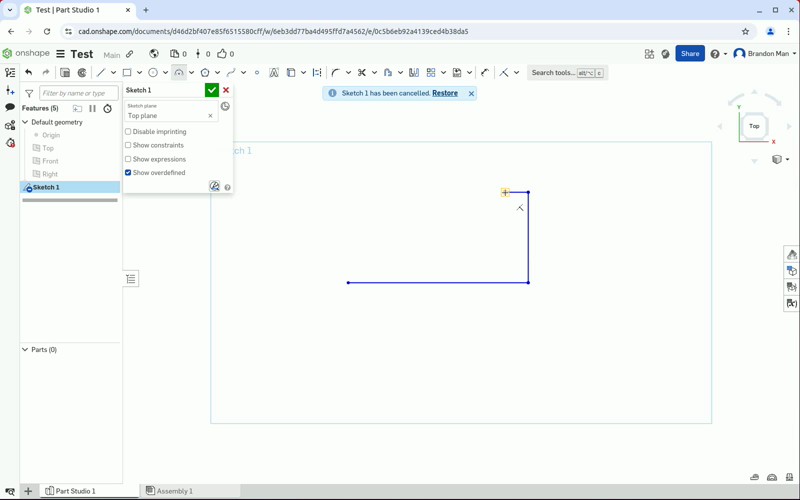
mouse_move(371, 192)
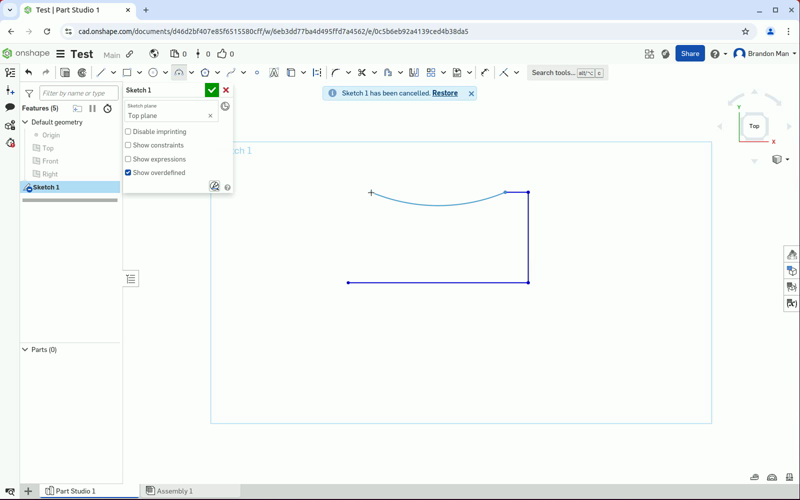
click(371, 192)
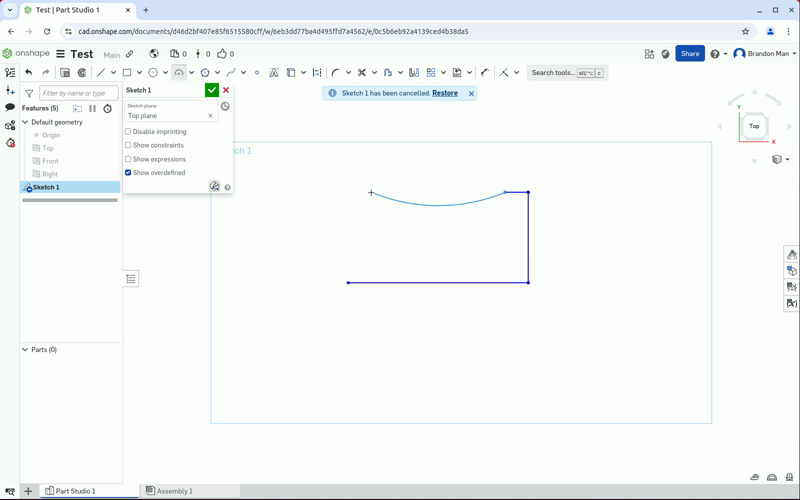
mouse_move(438, 259)
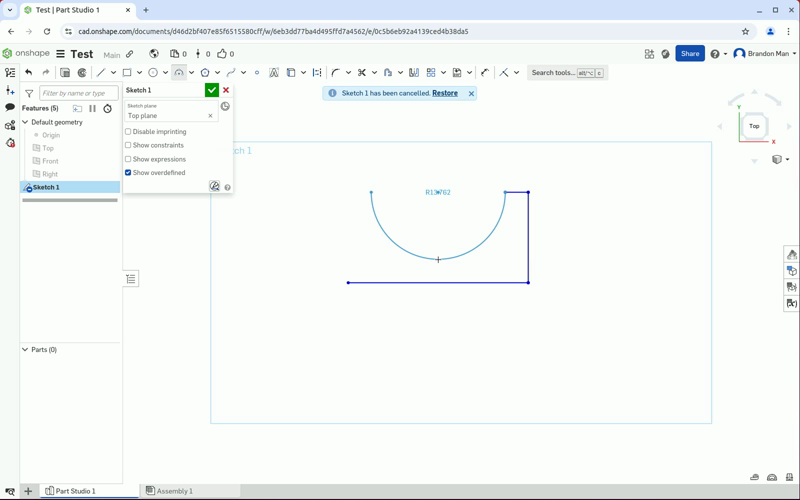
click(438, 259)
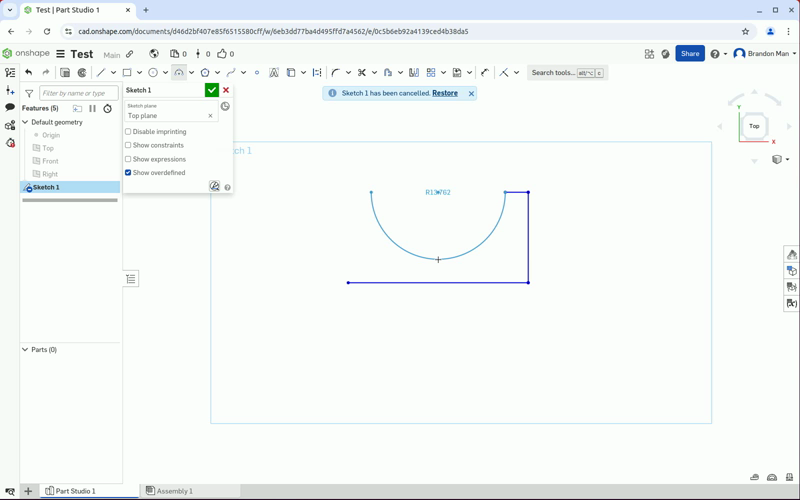
key_up(shift)
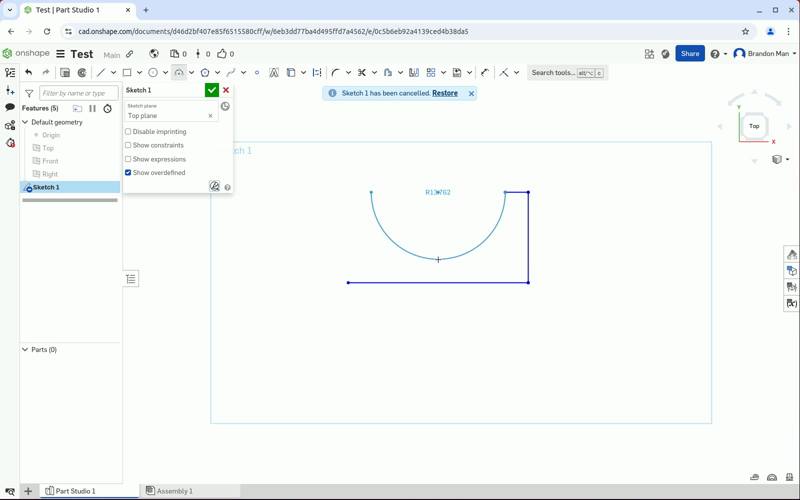
key(esc)
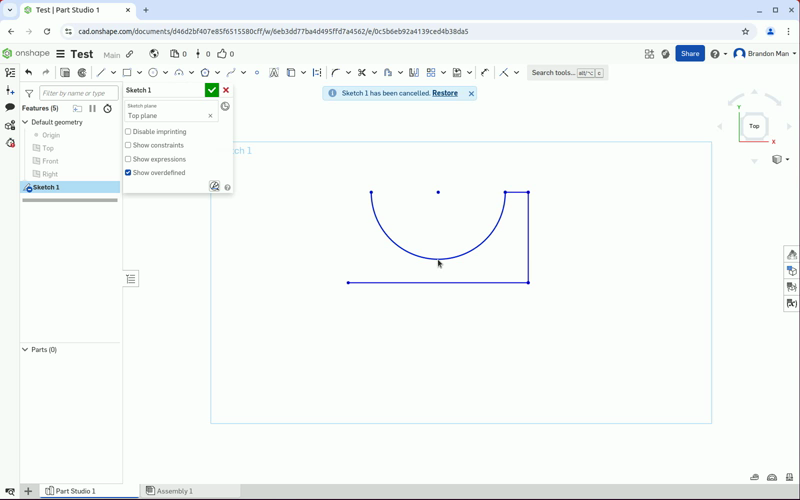
key(l)
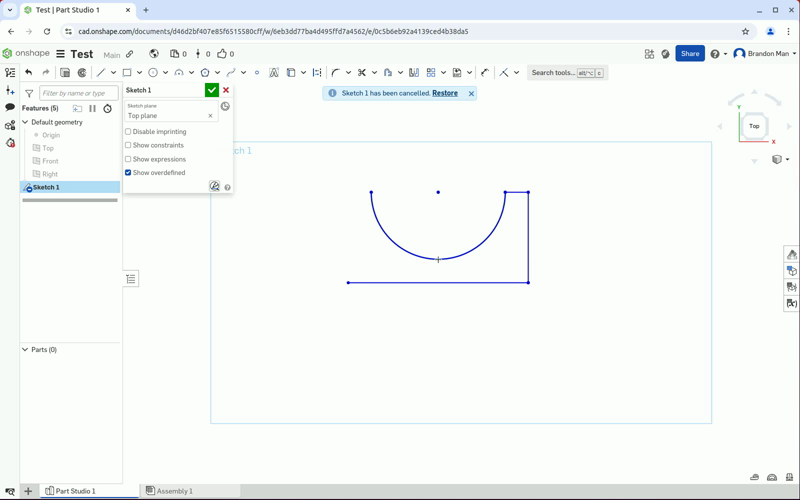
mouse_move(371, 192)
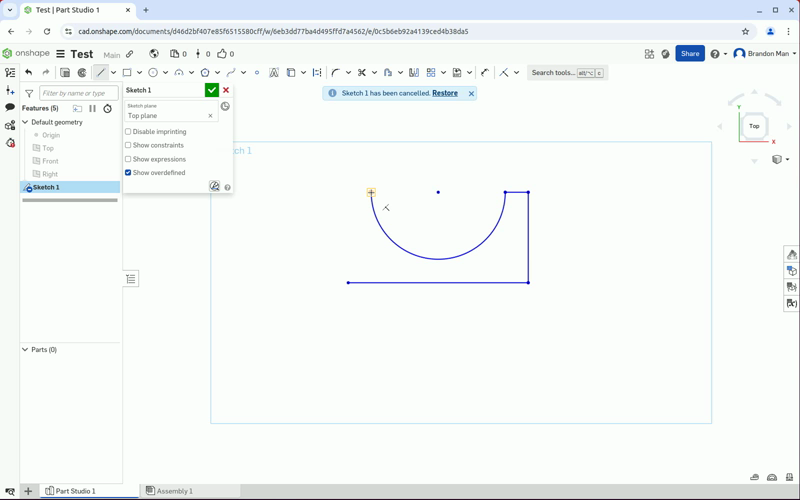
click(371, 192)
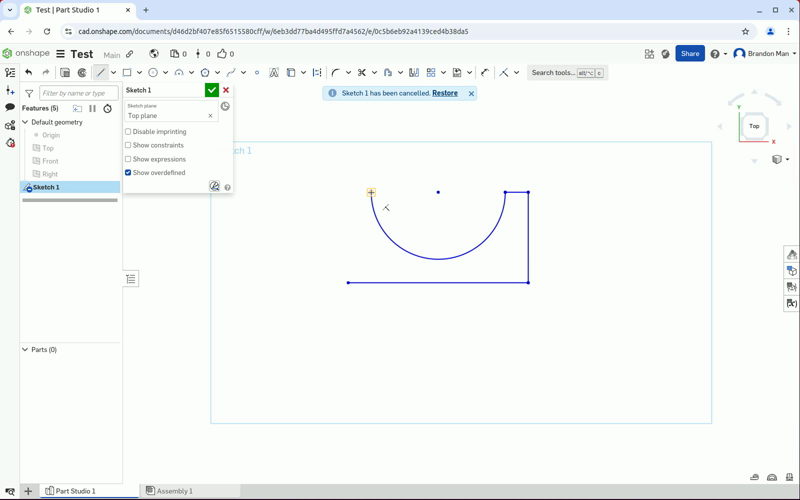
key_down(shift)
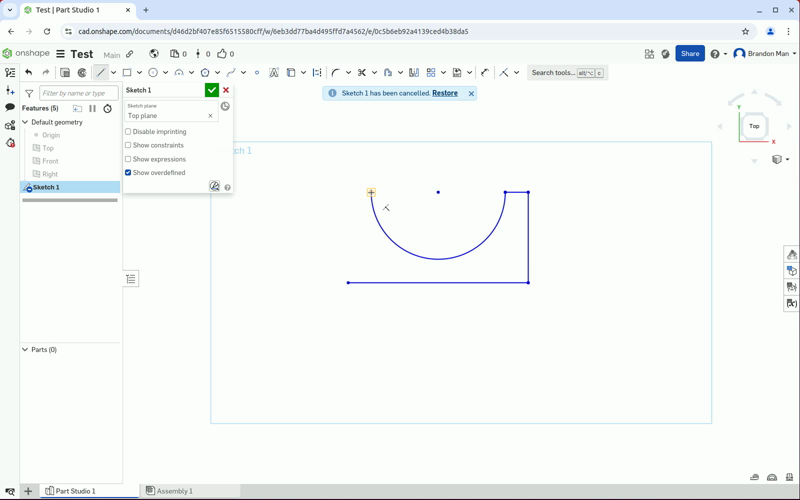
mouse_move(401, 192)
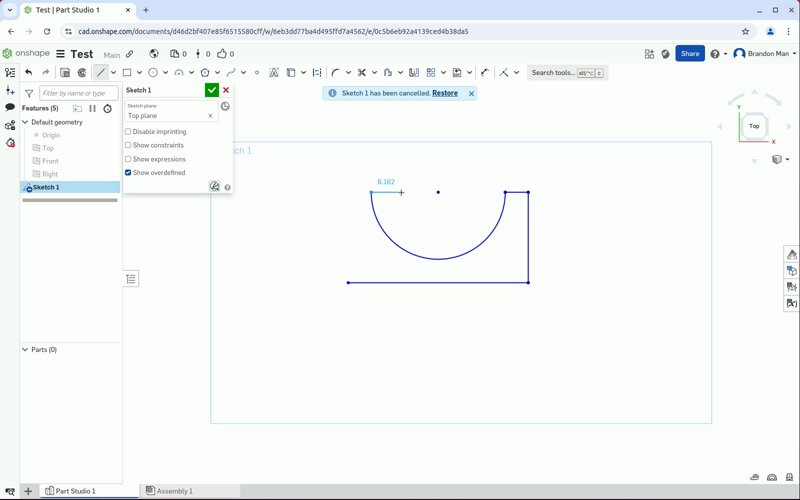
mouse_move(348, 192)
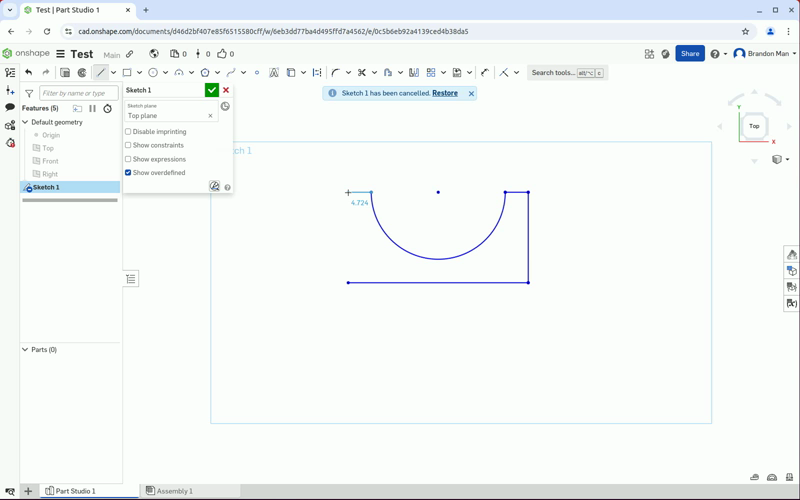
click(348, 192)
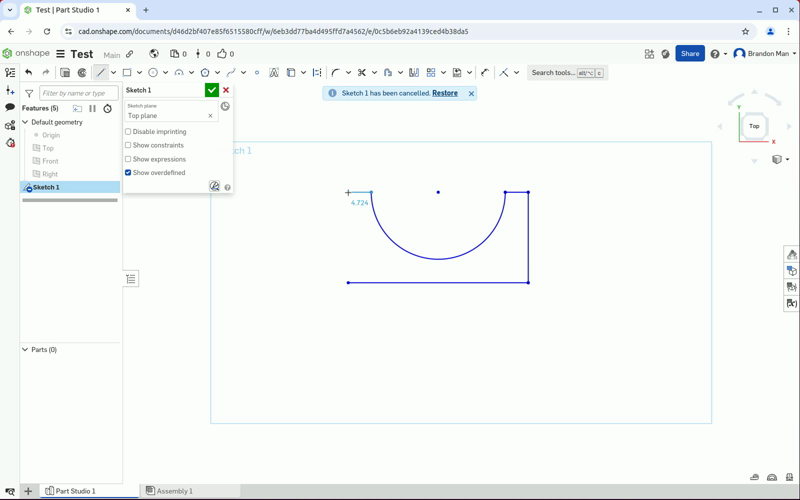
key_up(shift)
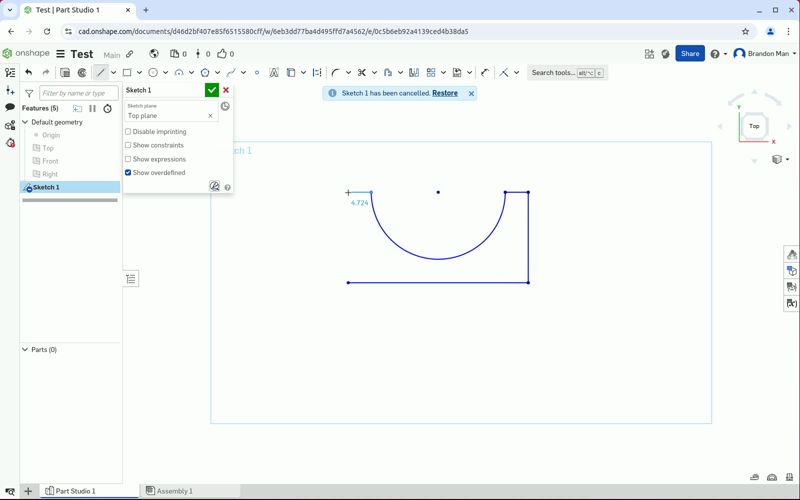
key_down(shift)
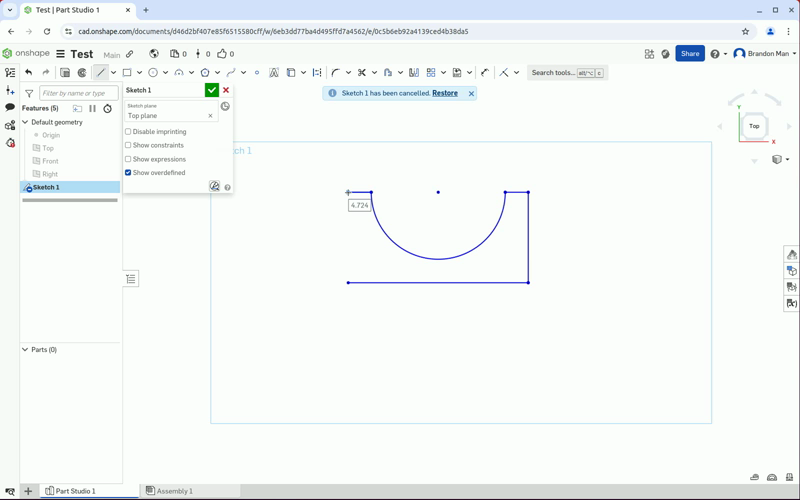
mouse_move(348, 282)
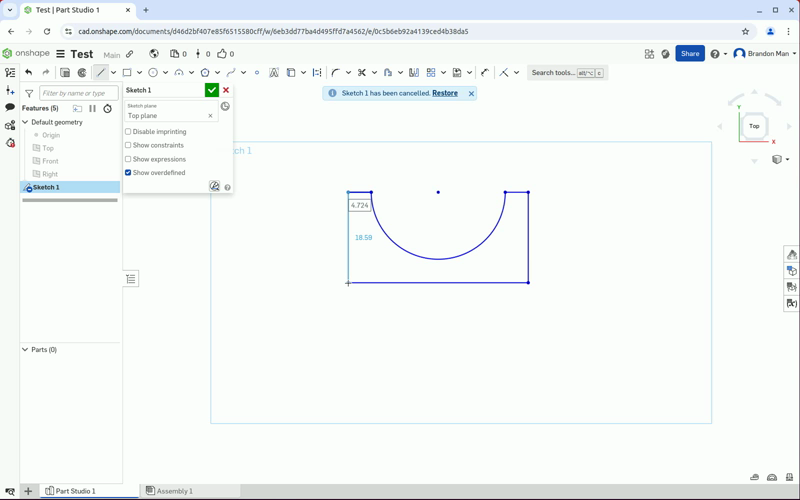
key_up(shift)
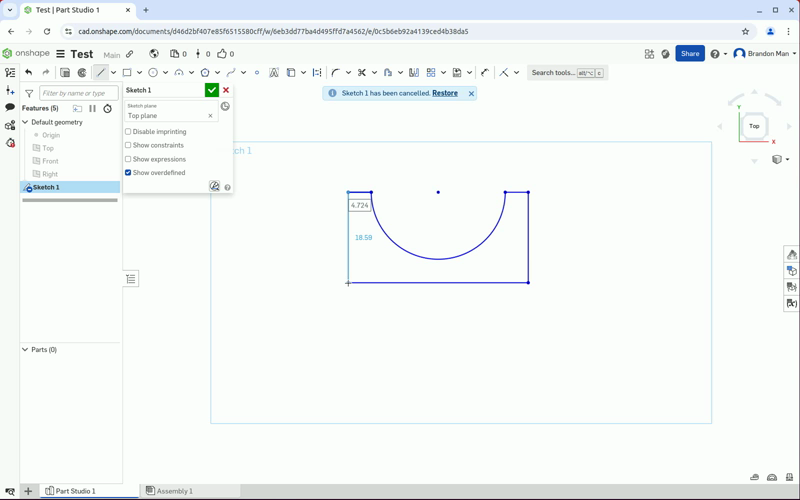
click(348, 282)
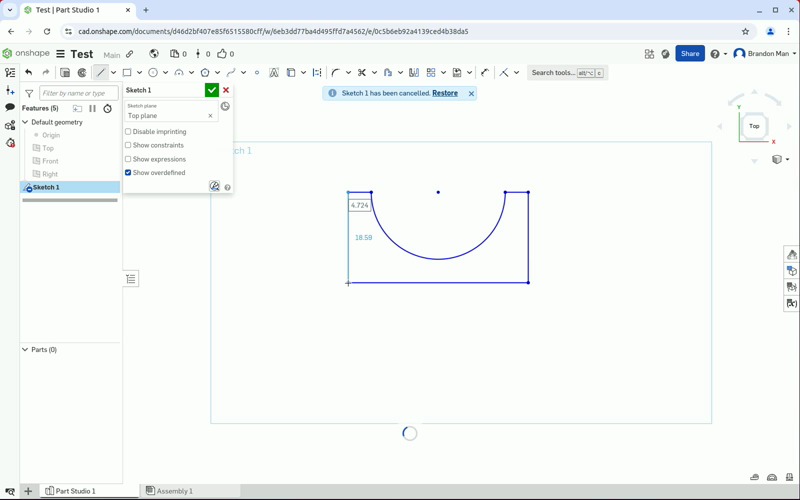
key(esc)
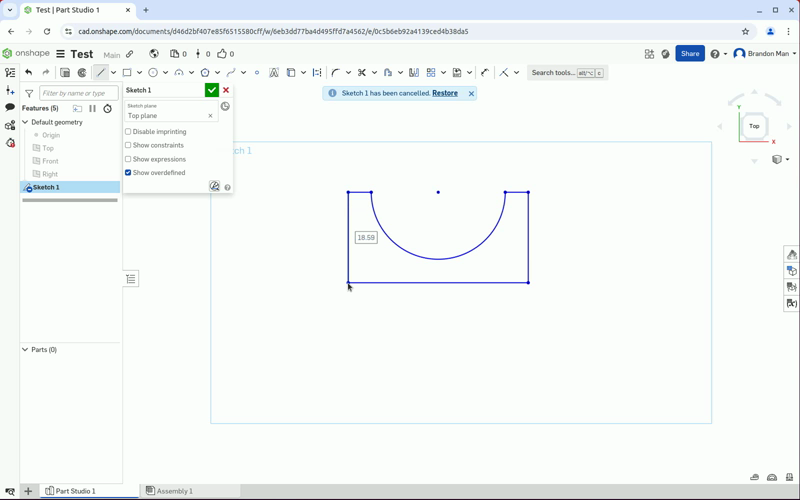
key(c)
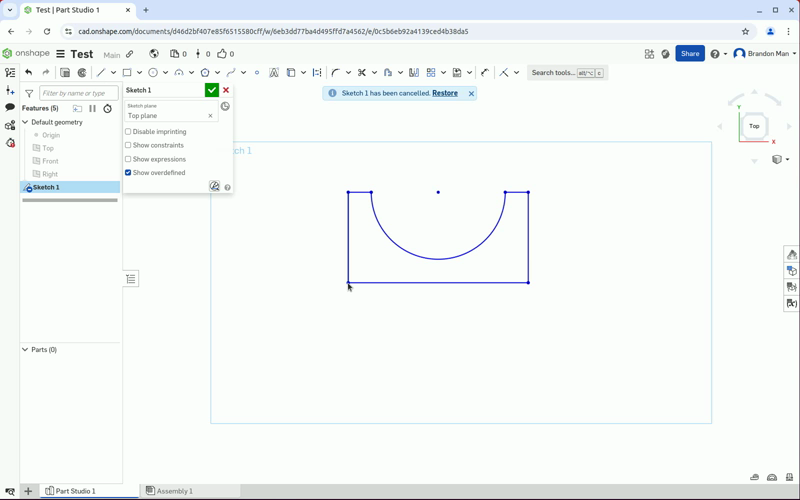
key_down(shift)
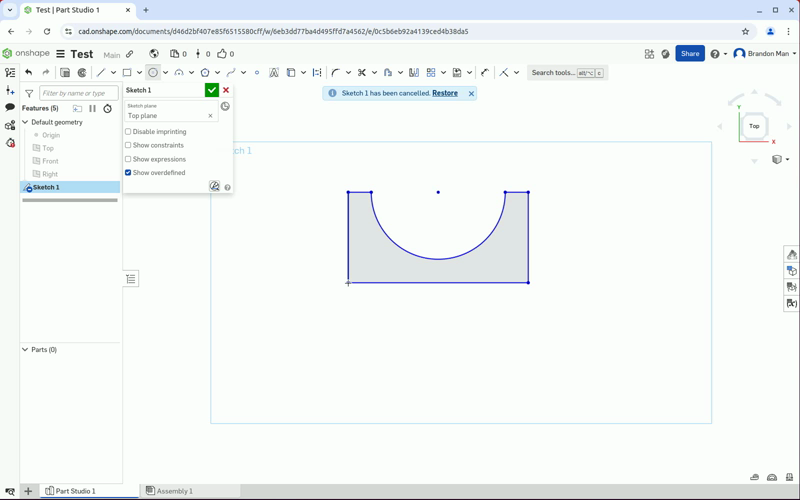
mouse_move(371, 260)
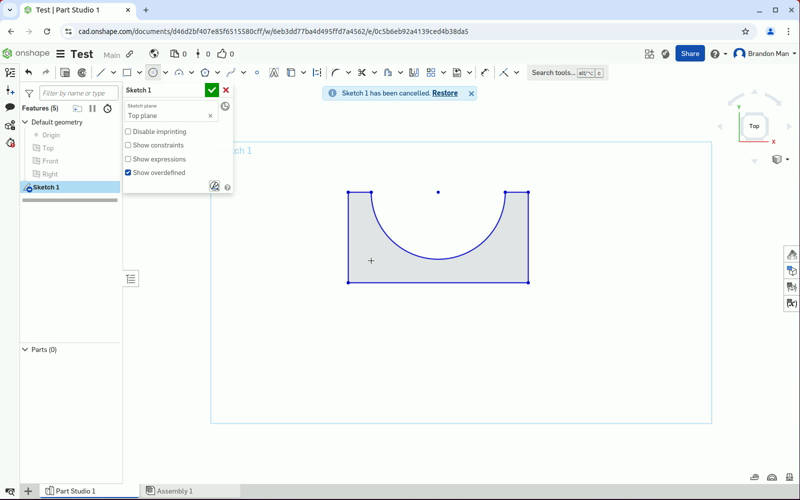
click(371, 260)
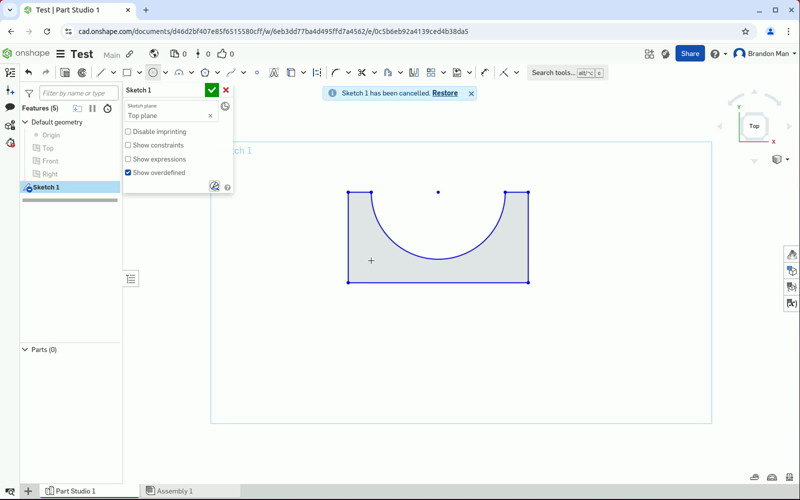
key_up(shift)
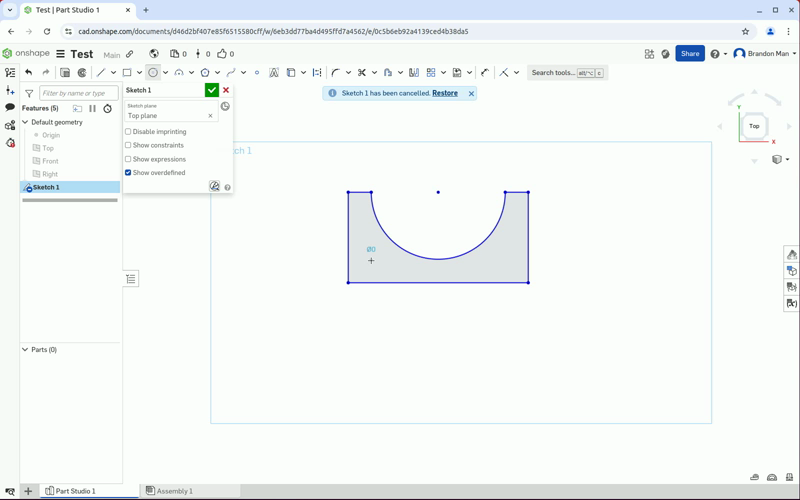
mouse_move(382, 260)
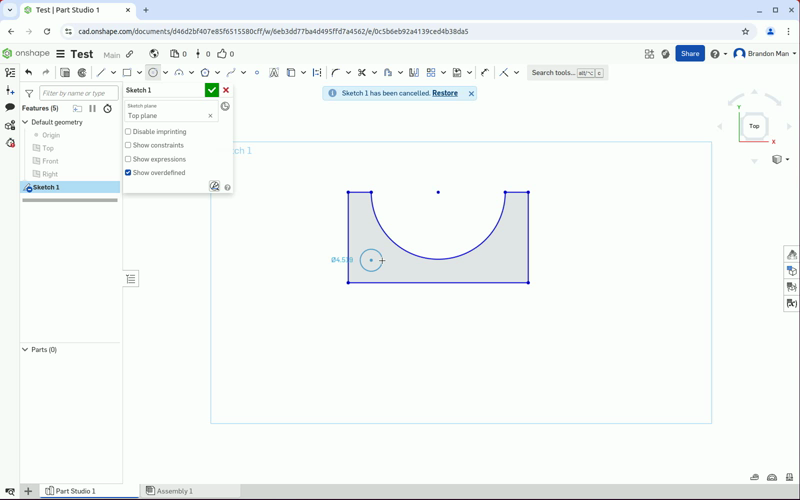
click(382, 260)
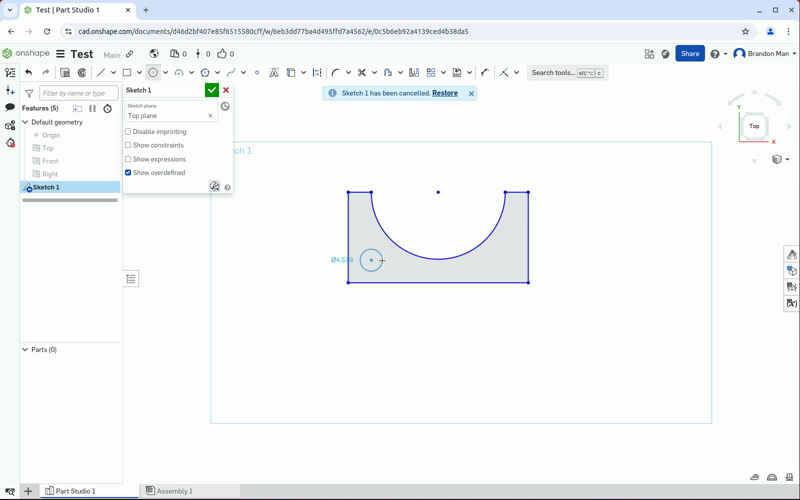
key(esc)
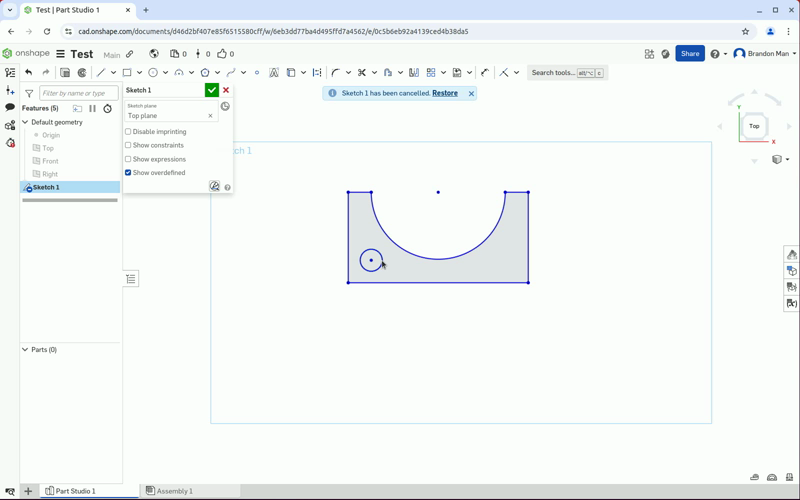
key(c)
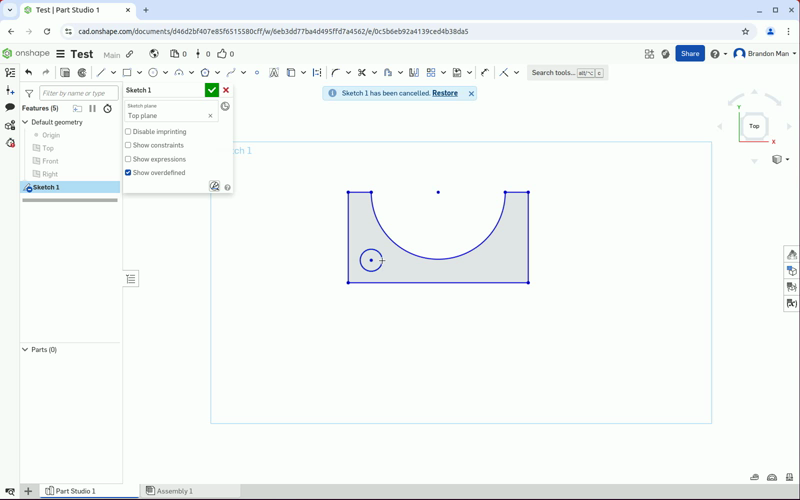
key_down(shift)
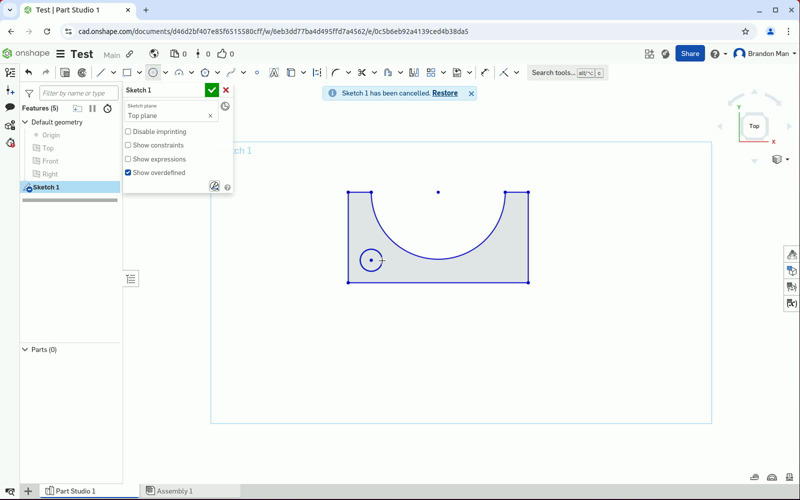
mouse_move(505, 260)
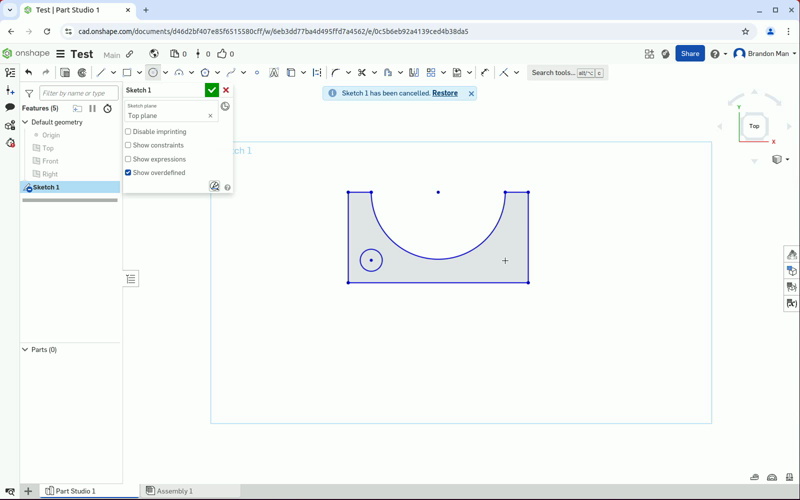
click(505, 260)
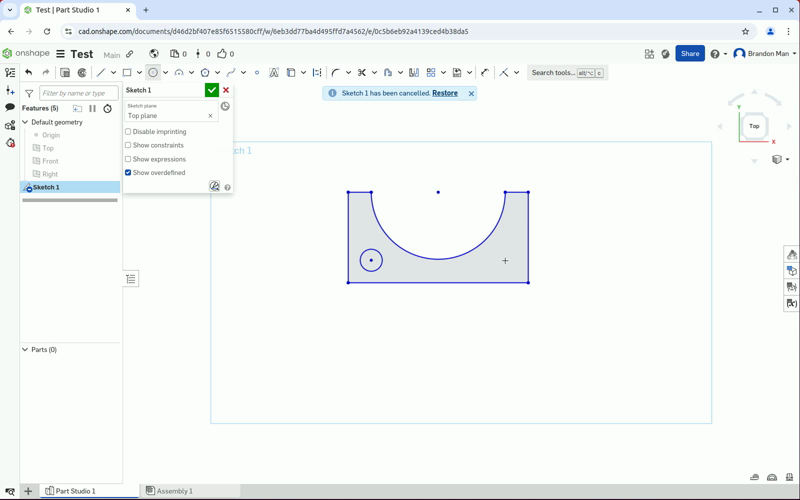
key_up(shift)
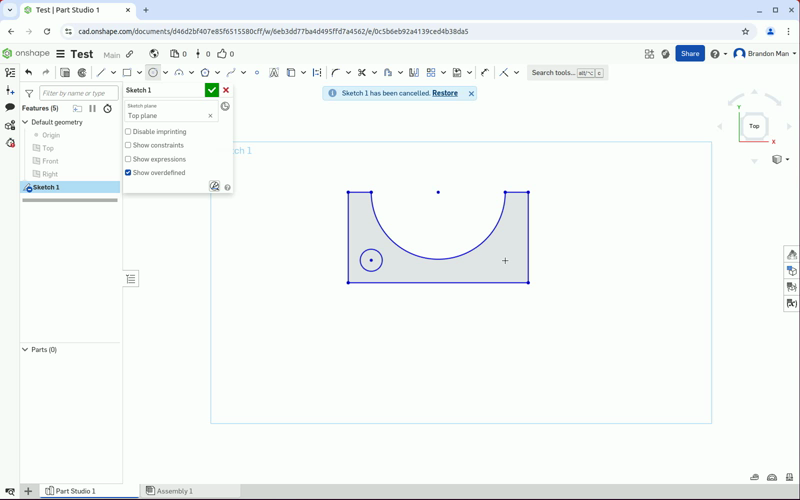
mouse_move(516, 260)
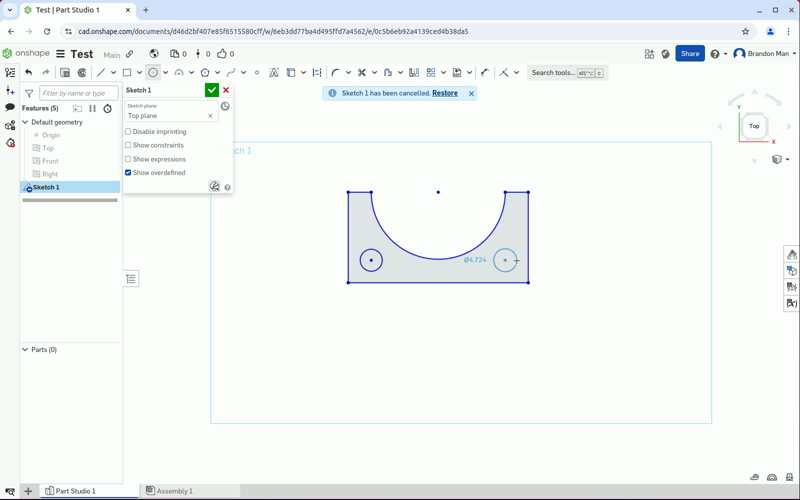
click(516, 260)
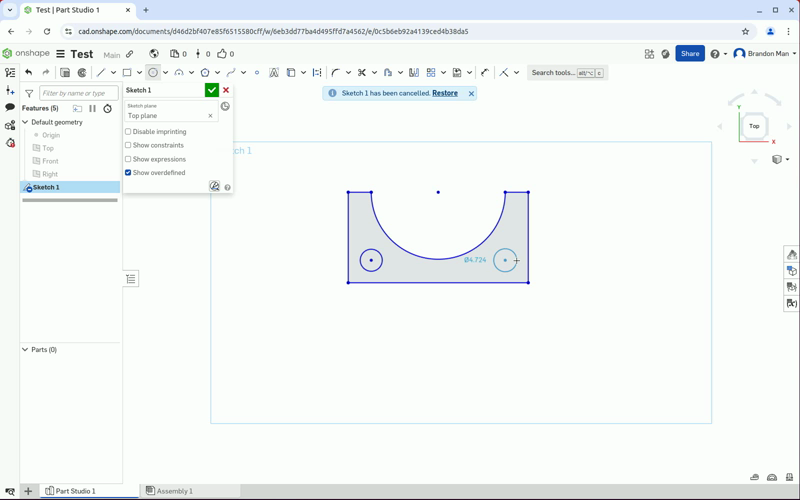
key(esc)
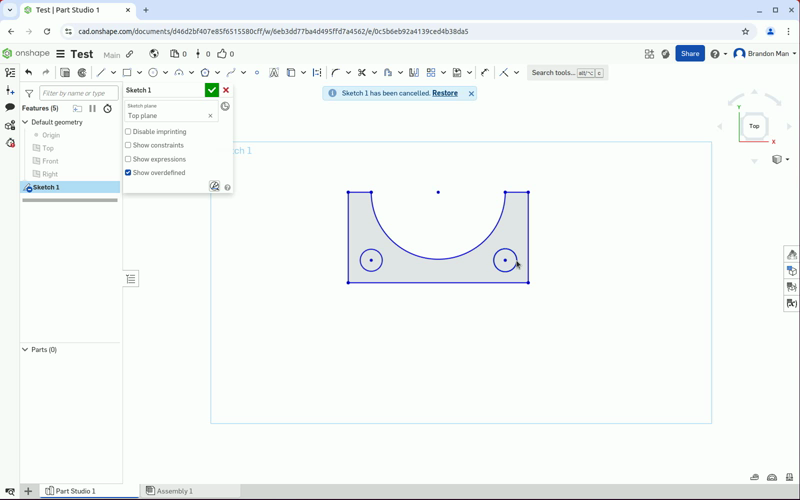
mouse_move(448, 205)
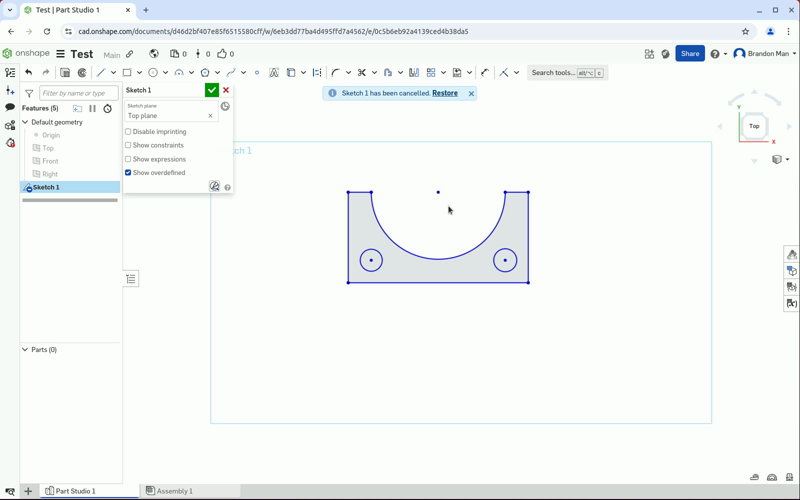
click(448, 205)
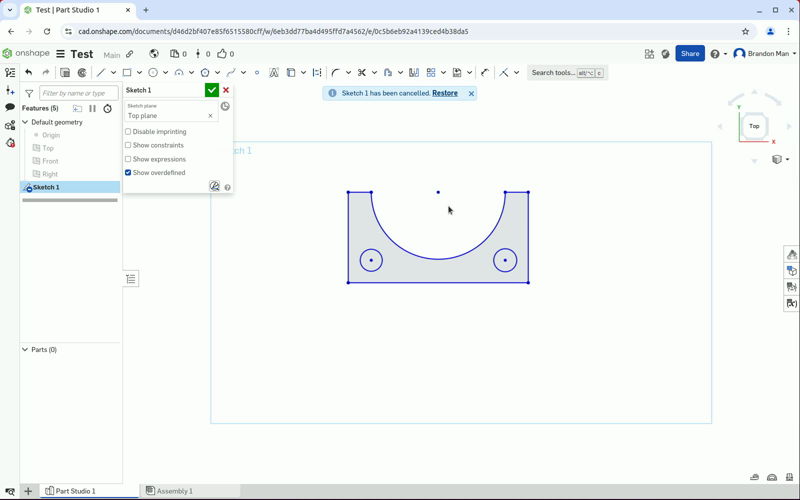
mouse_move(73, 352)
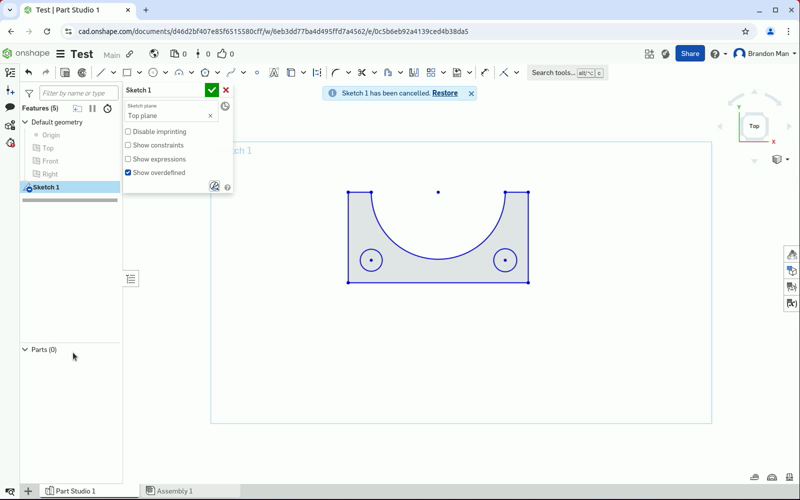
key(shift+y)
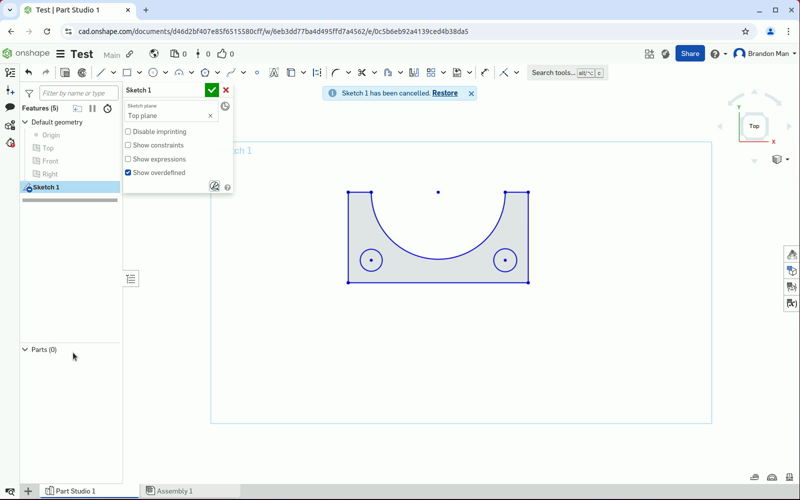
key(shift+e)
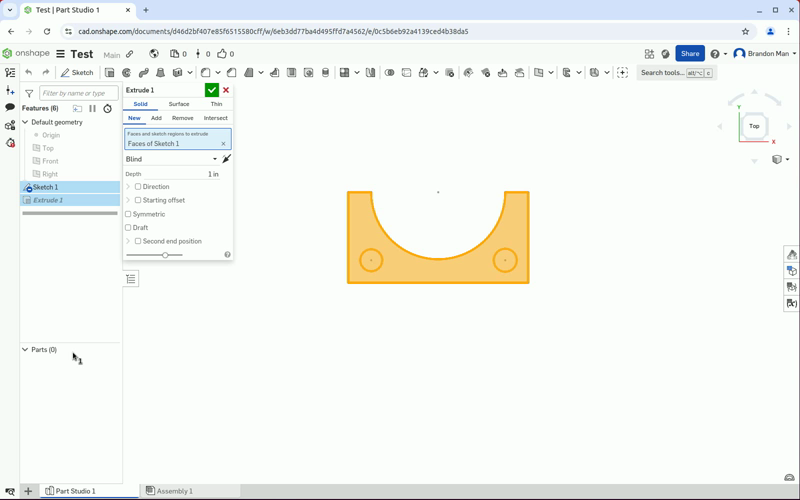
mouse_move(143, 106)
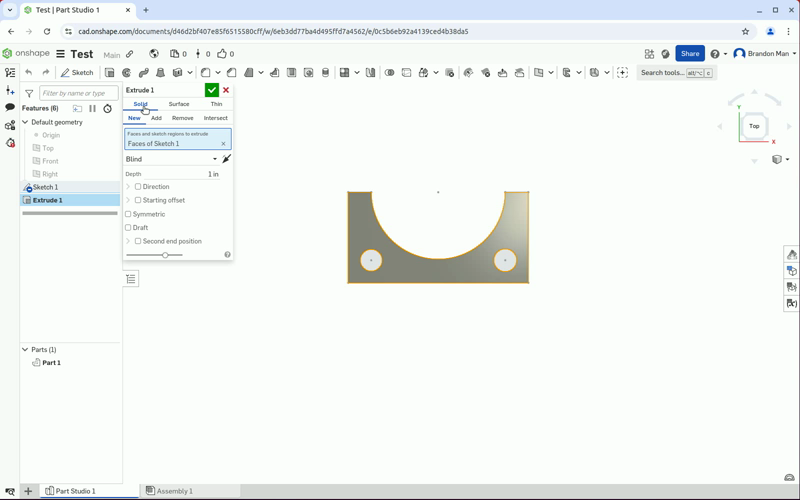
click(143, 106)
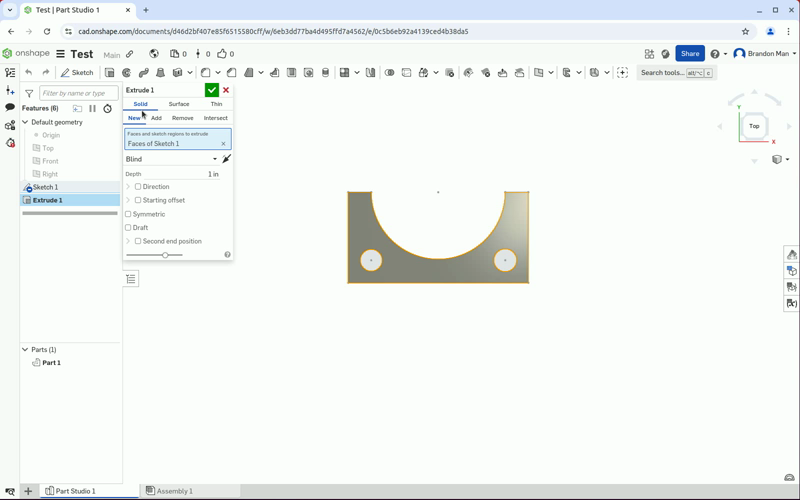
mouse_move(137, 120)
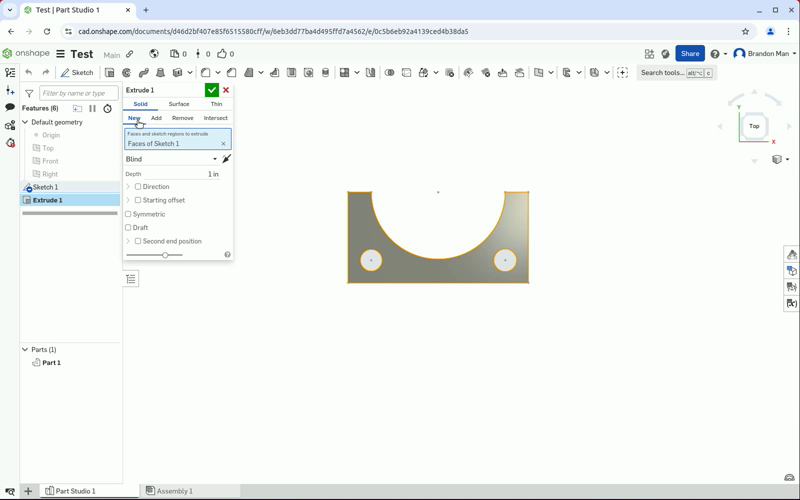
click(137, 120)
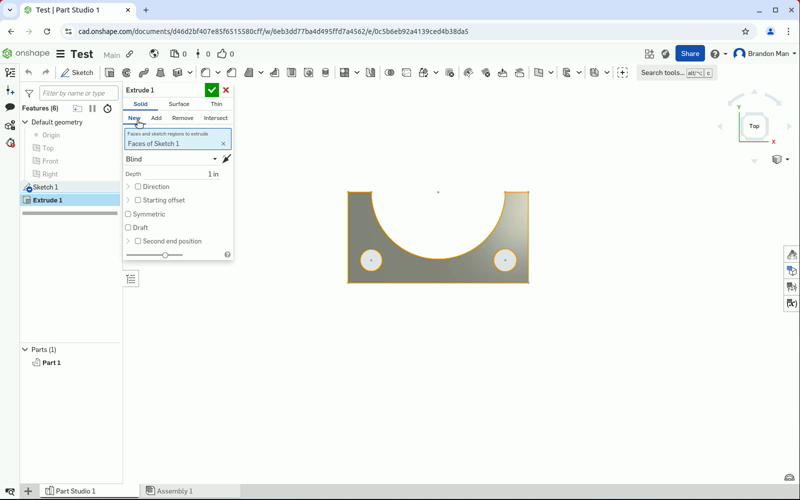
key(tab, 4)
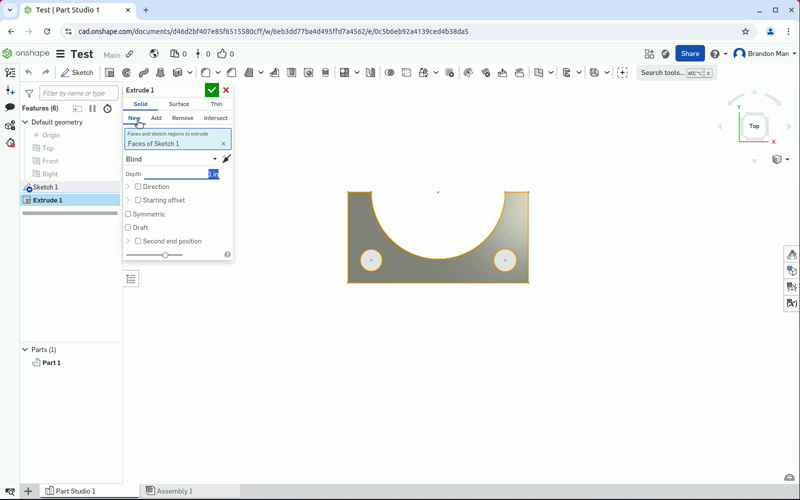
text(18.535)
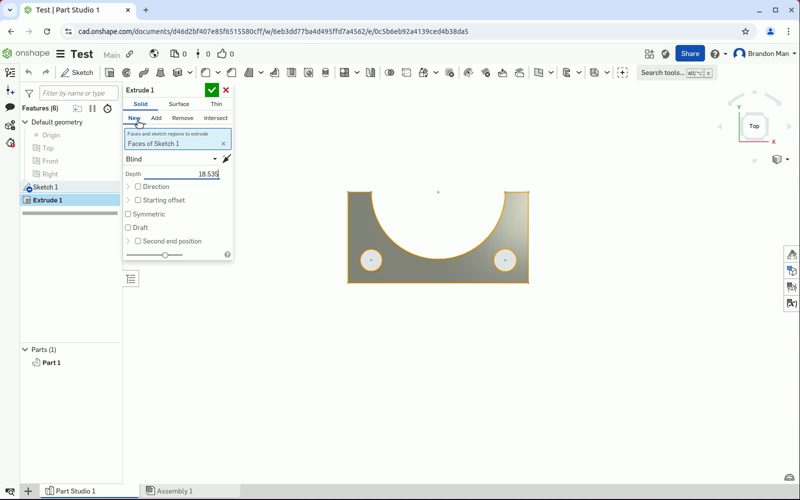
key(enter)
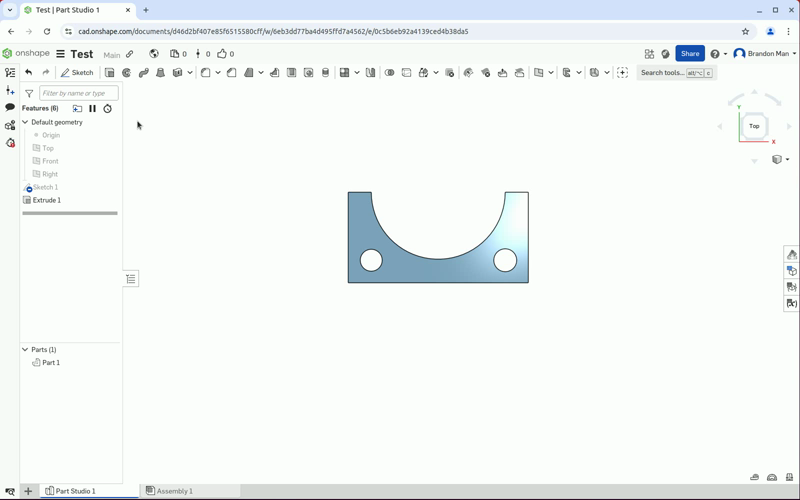
key(shift+h)
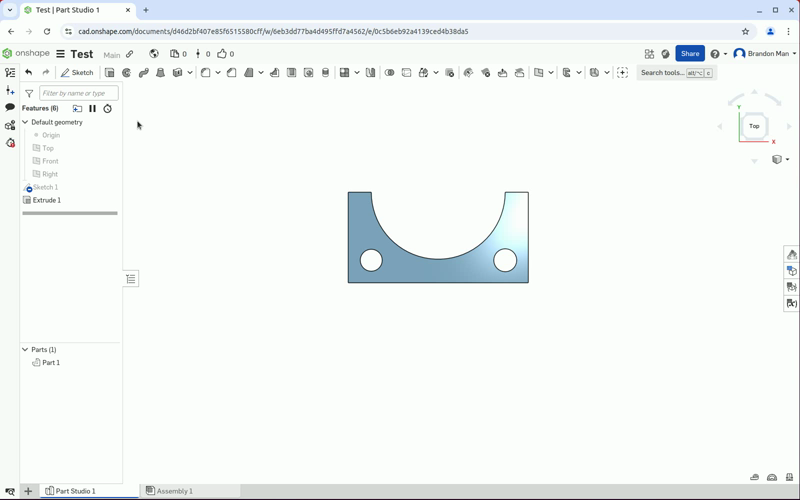
key(shift+h)
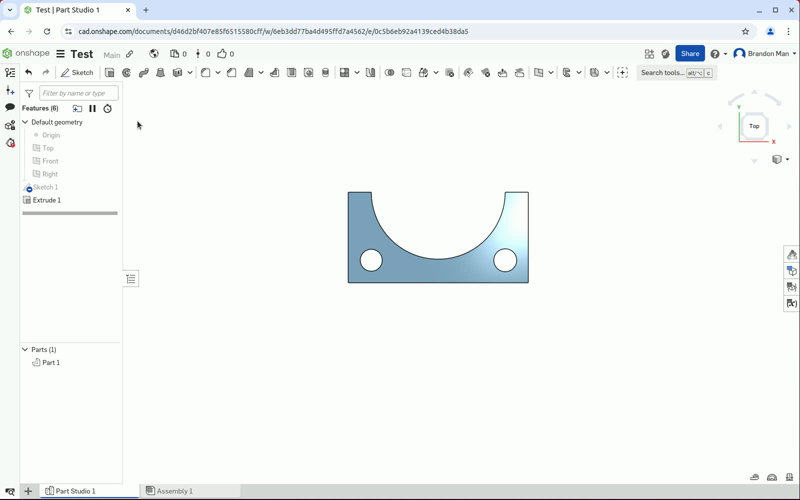
mouse_move(73, 189)
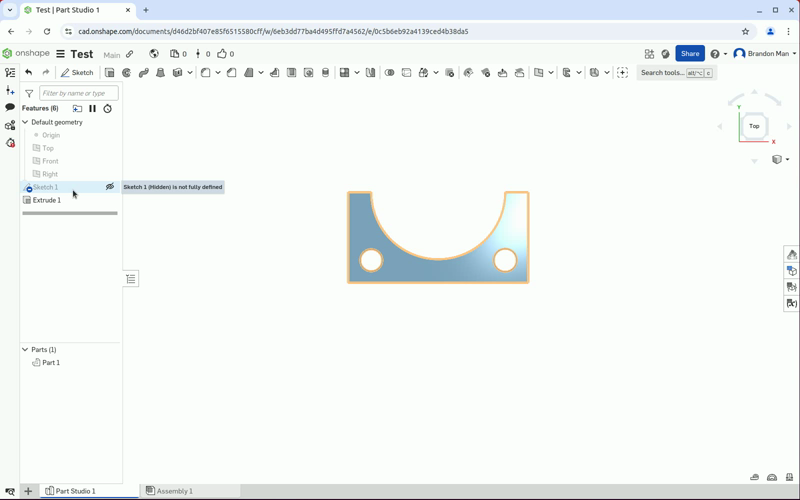
click(73, 189)
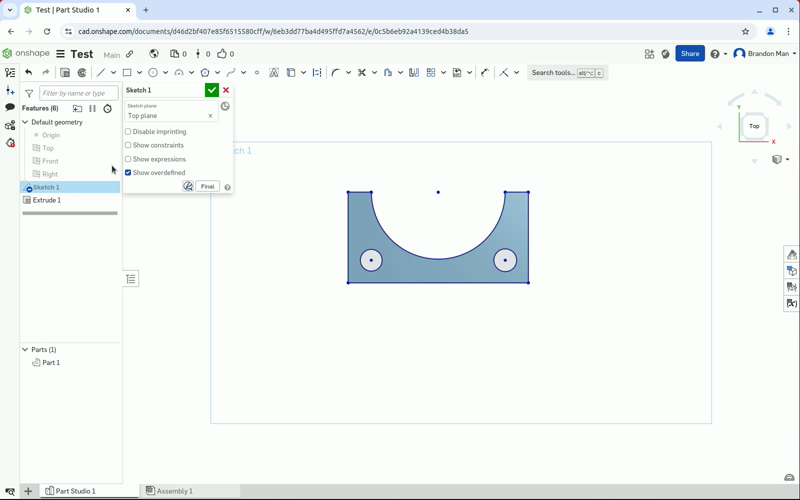
mouse_move(229, 92)
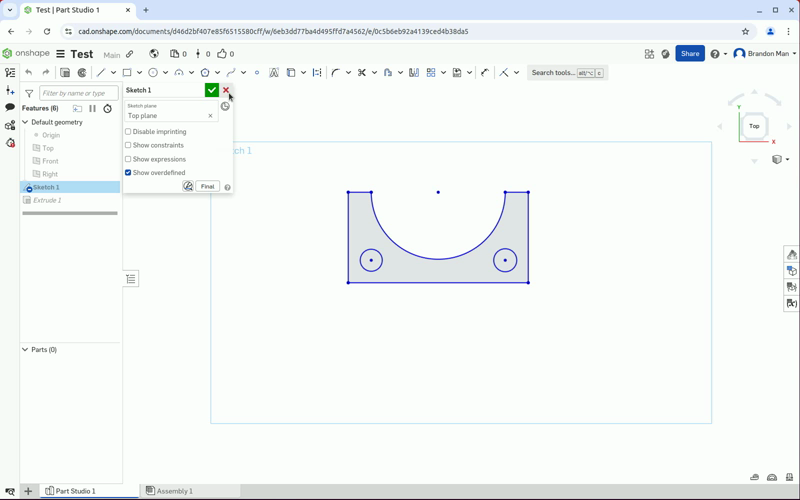
click(229, 92)
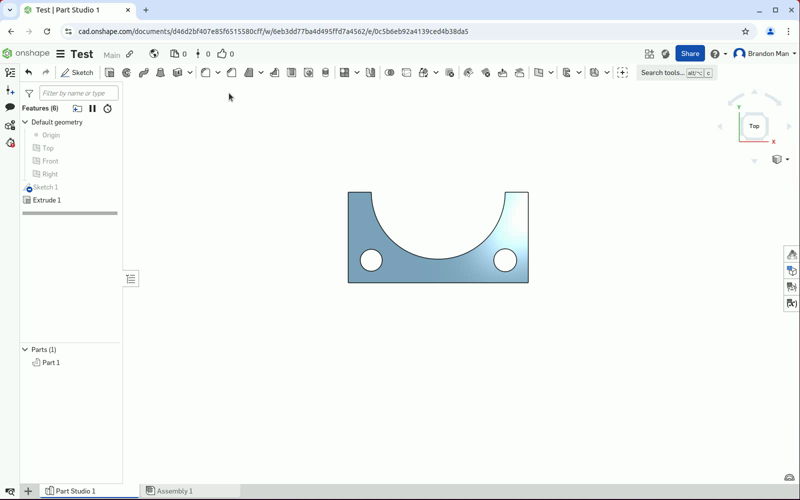
mouse_move(541, 75)
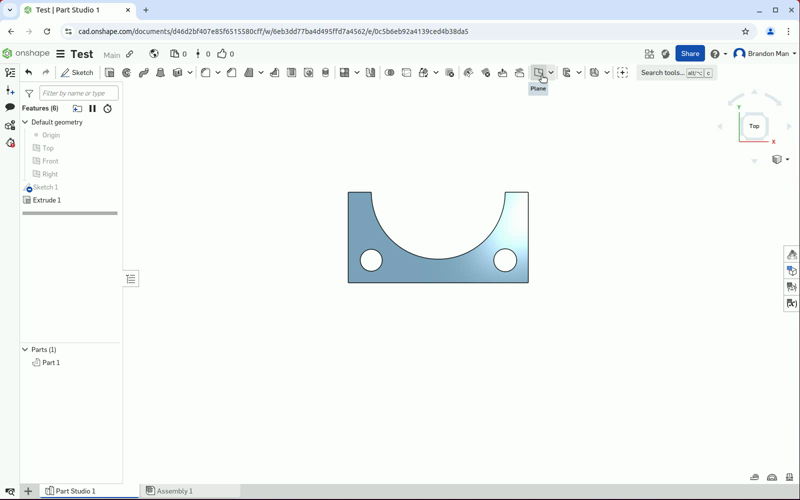
click(541, 75)
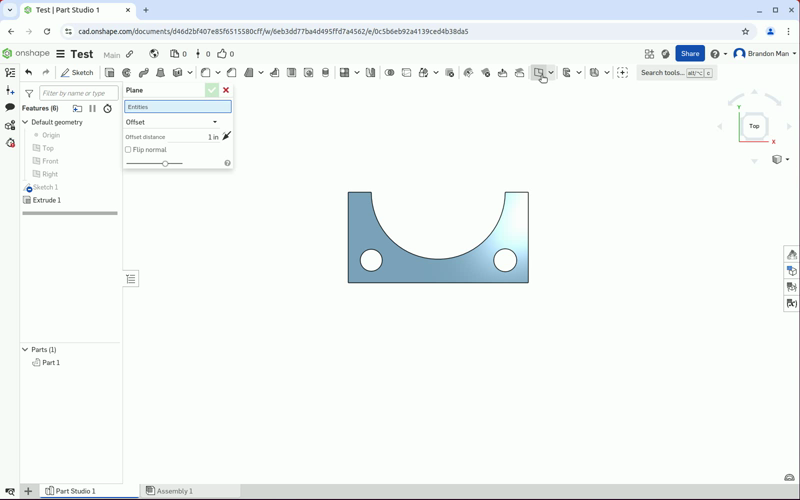
mouse_move(73, 150)
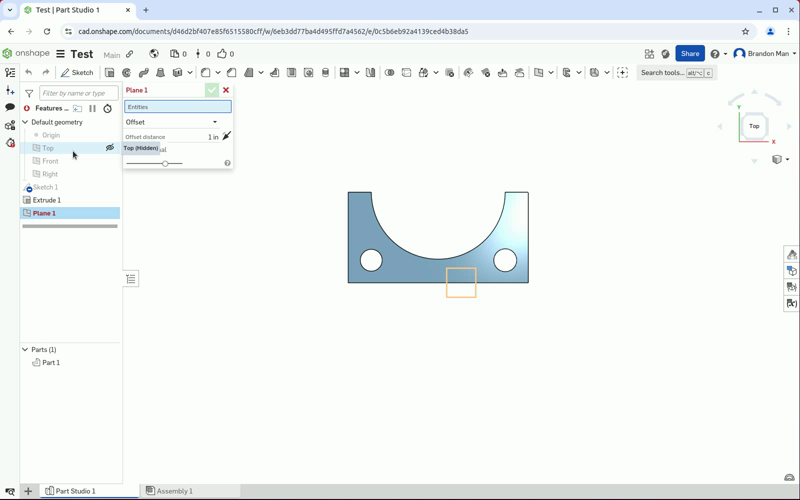
click(73, 150)
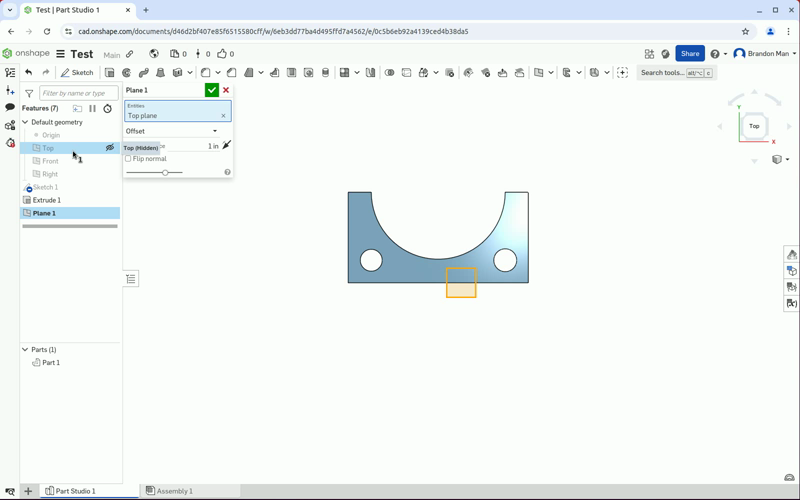
key(tab, 2)
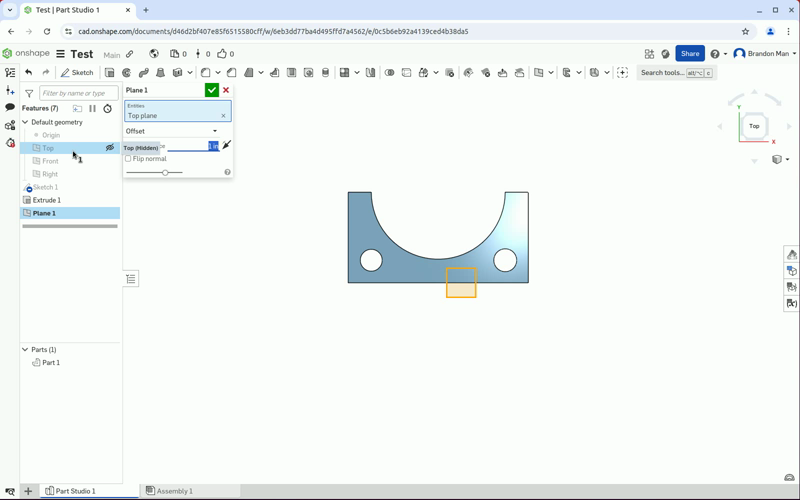
text(18.548)
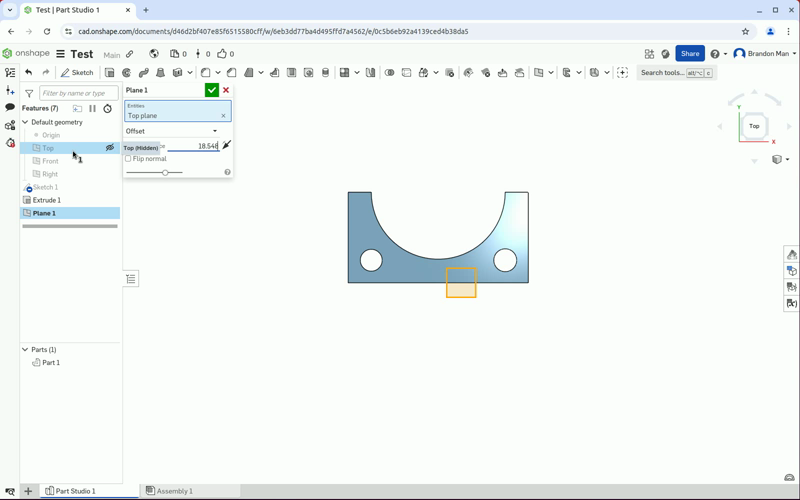
key(enter, 2)
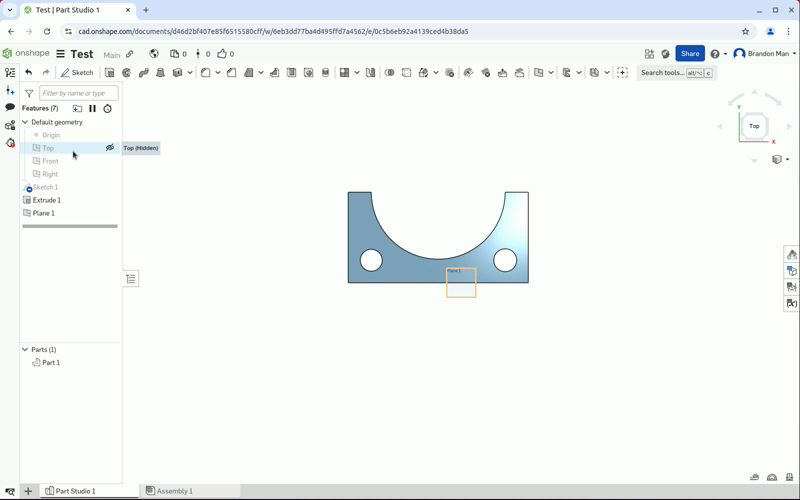
key(shift+s)
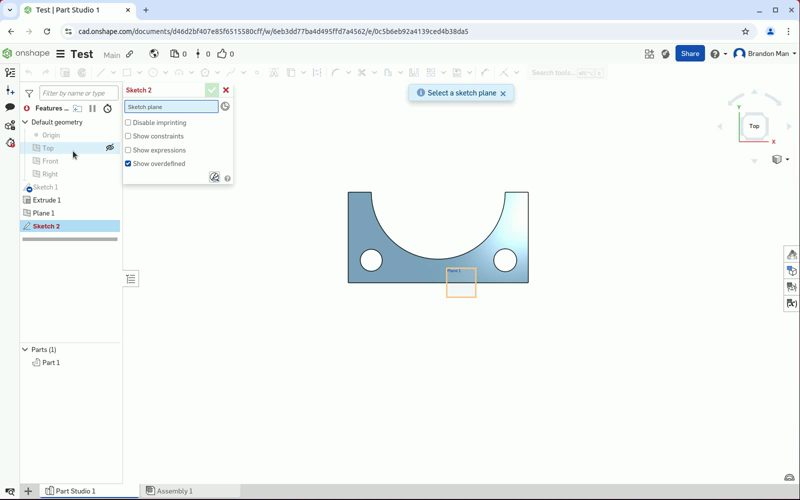
mouse_move(73, 215)
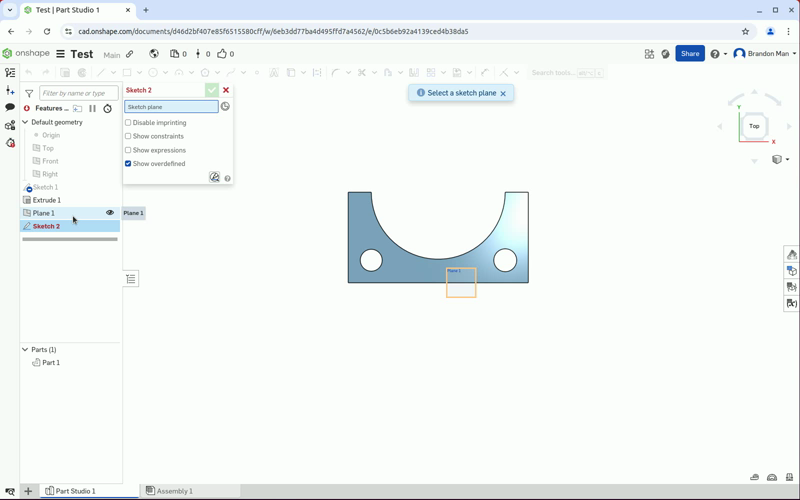
click(73, 215)
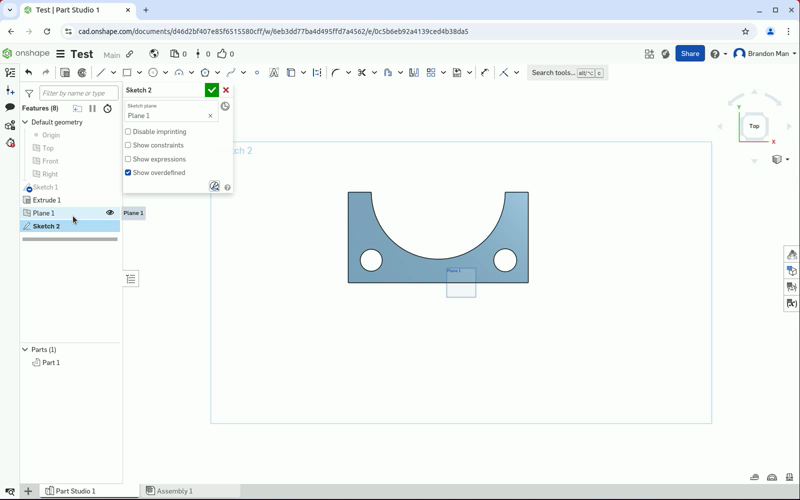
mouse_move(73, 352)
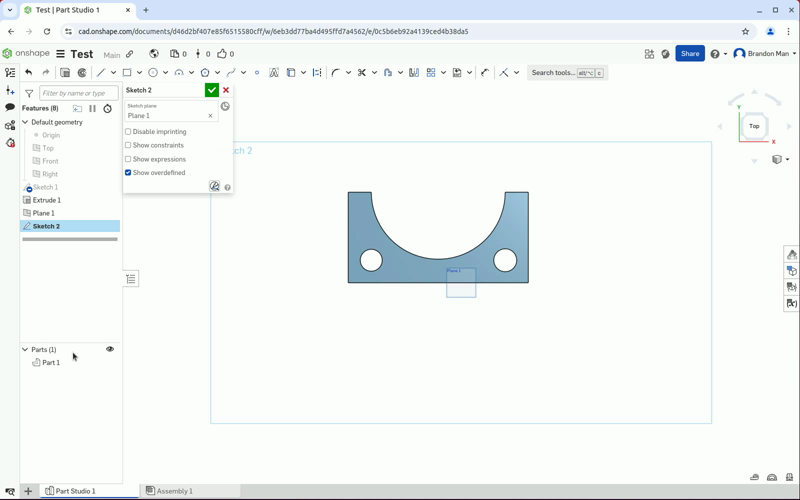
key(y)
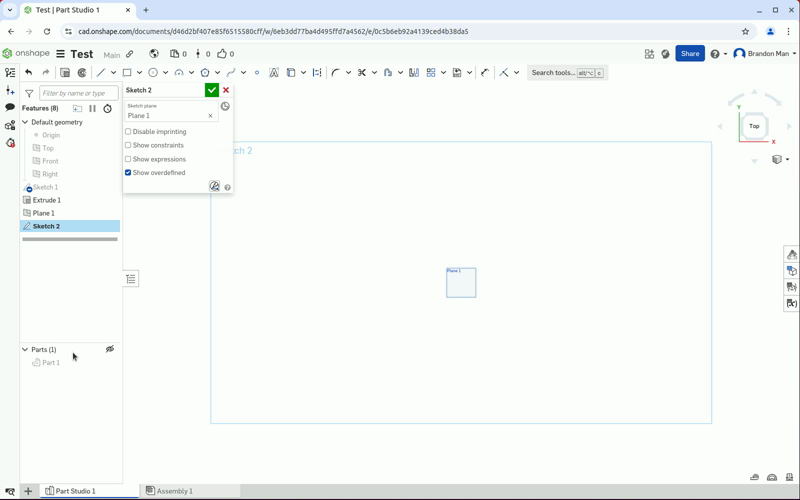
key(l)
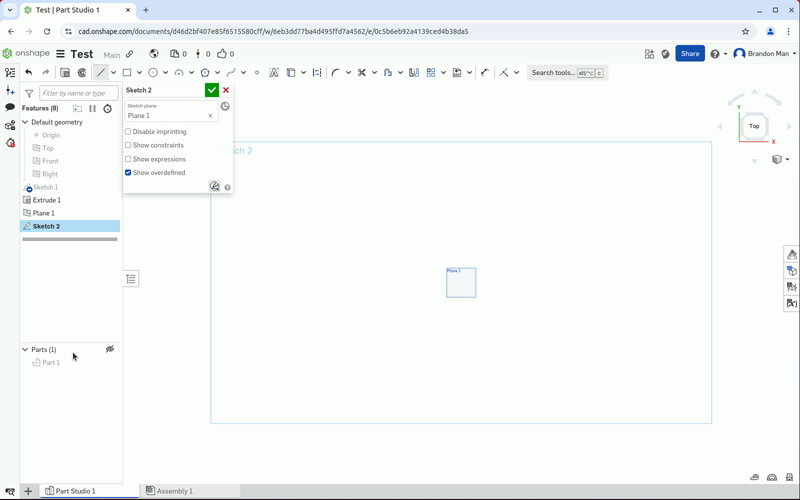
key_down(shift)
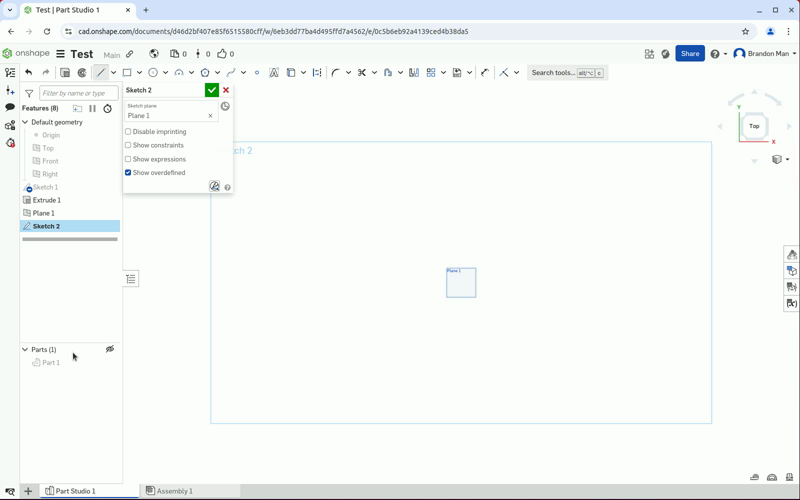
mouse_move(348, 226)
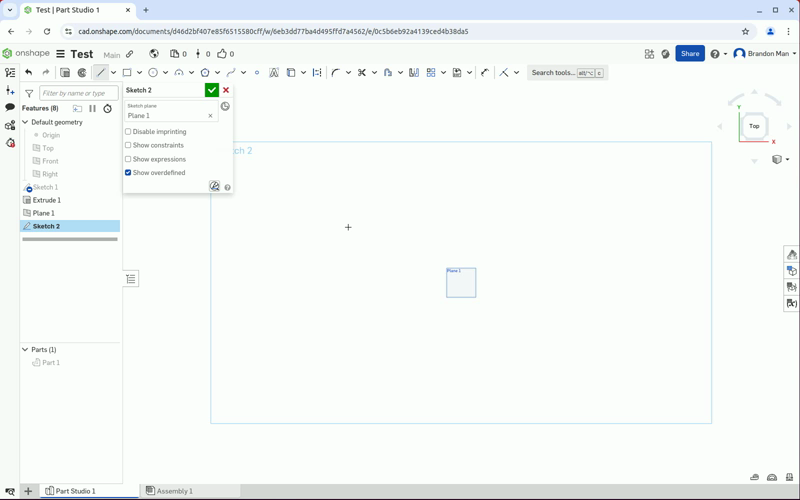
click(348, 226)
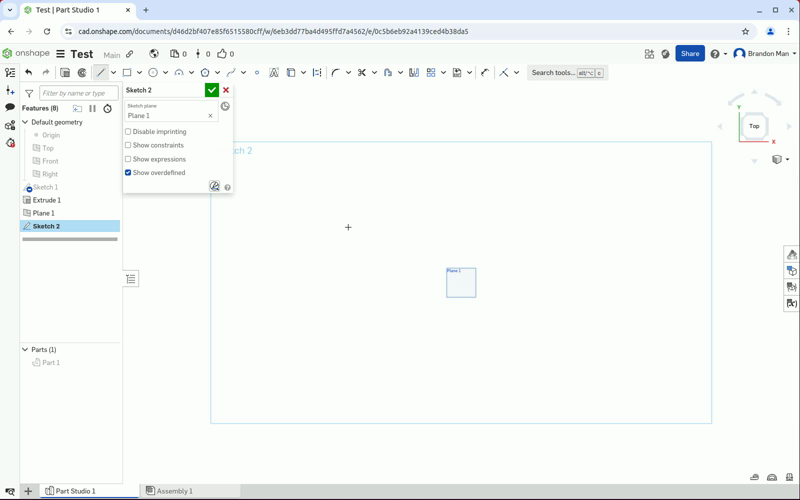
key_up(shift)
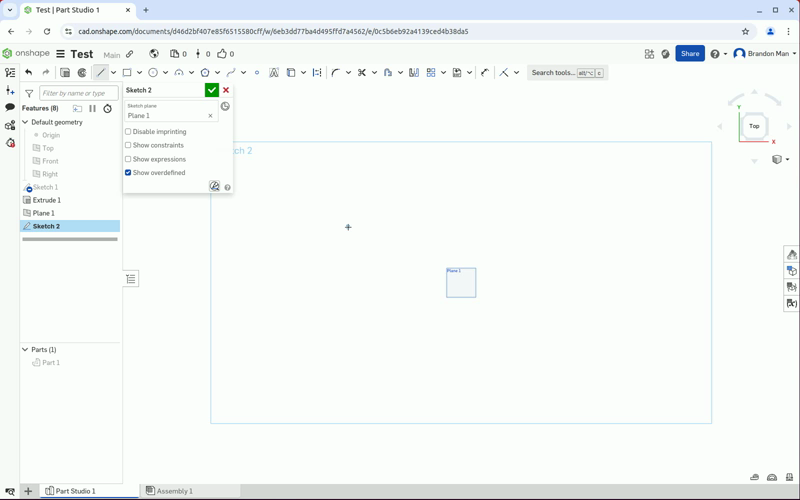
key_down(shift)
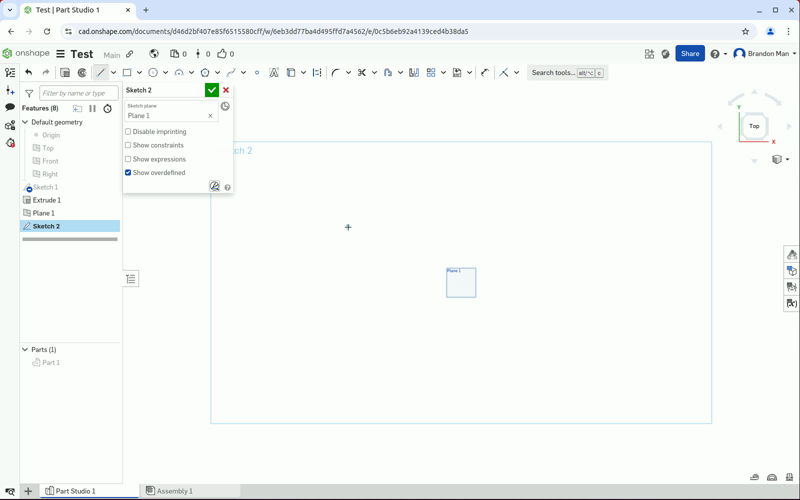
mouse_move(378, 226)
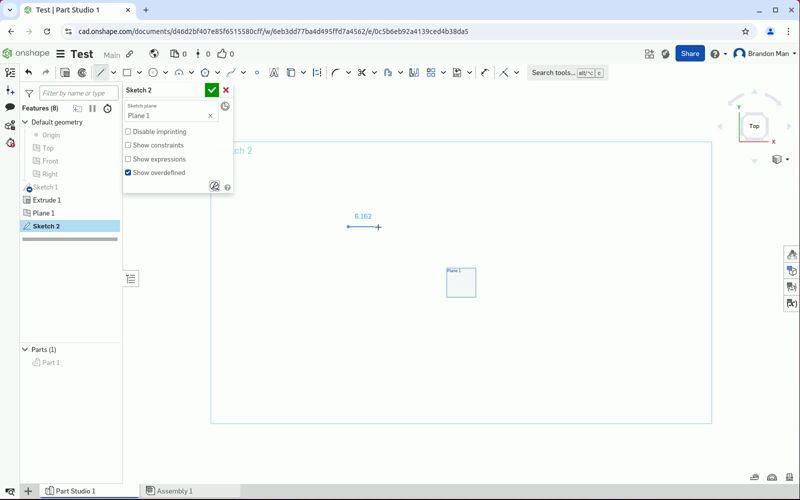
mouse_move(380, 226)
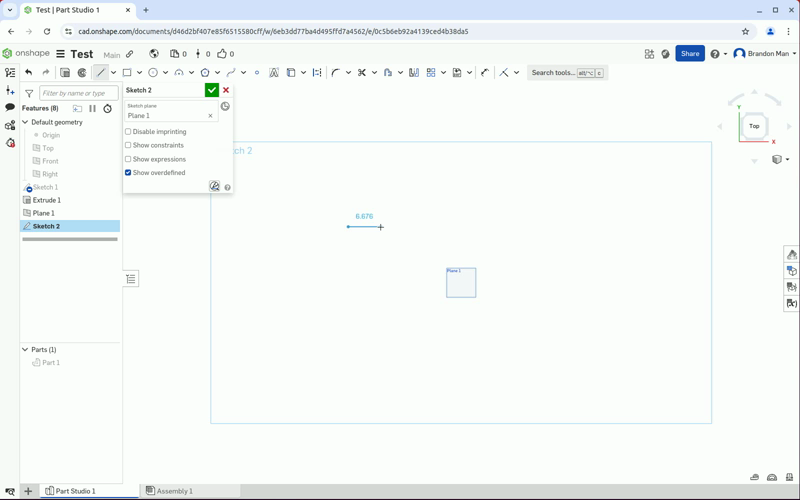
click(380, 226)
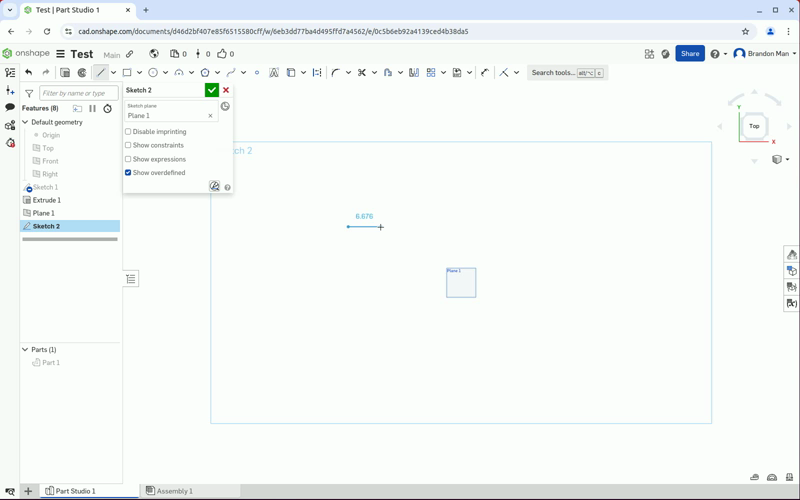
key_up(shift)
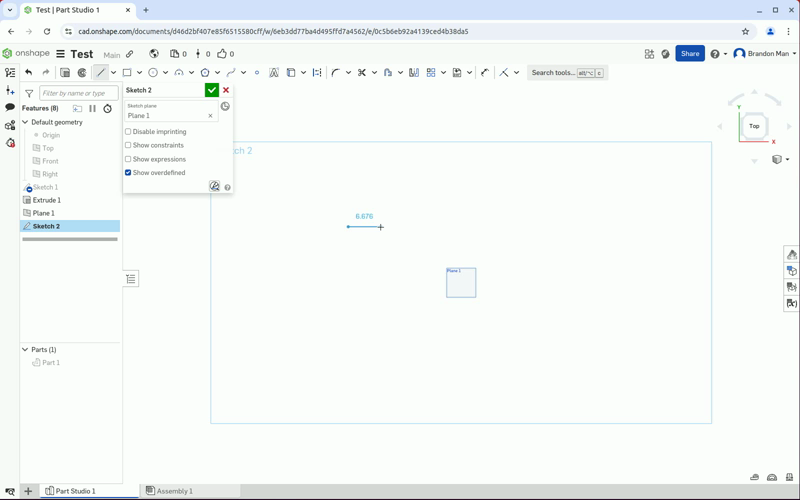
key(esc)
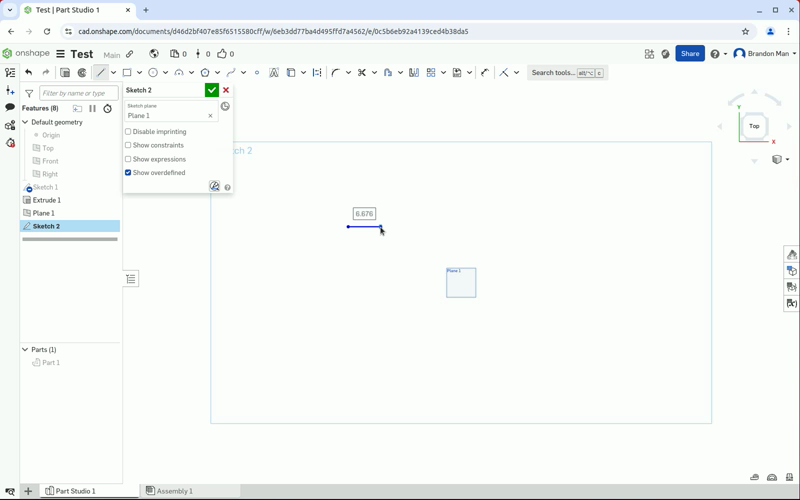
key(a)
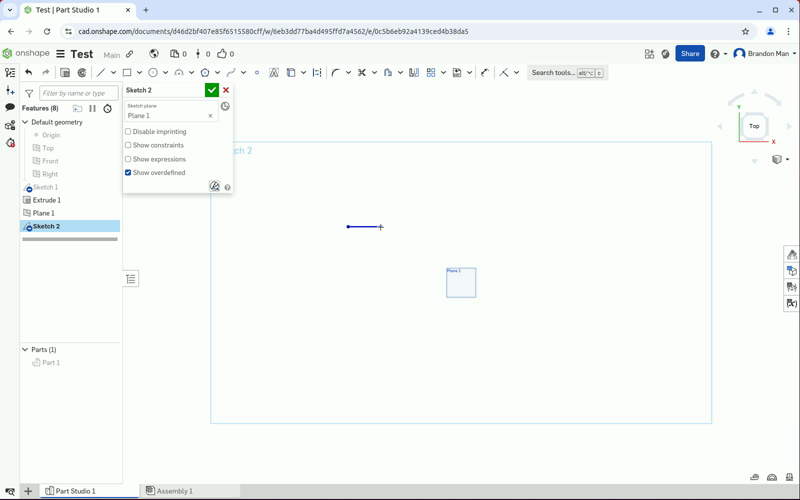
mouse_move(380, 226)
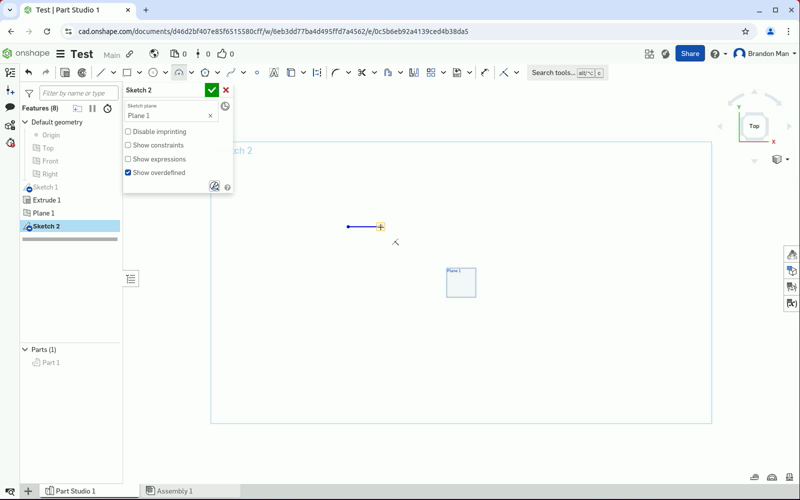
click(380, 226)
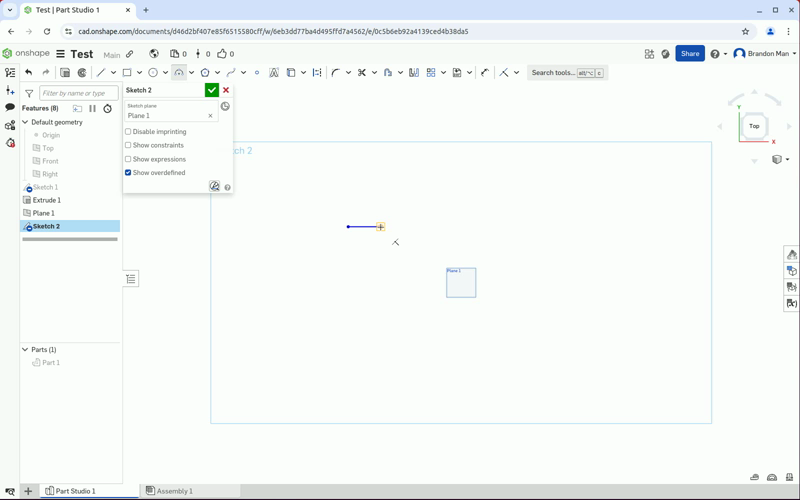
key_down(shift)
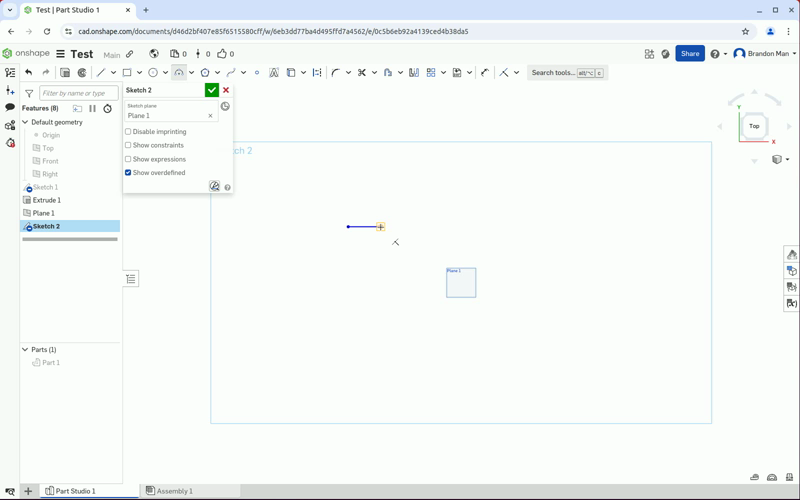
mouse_move(371, 192)
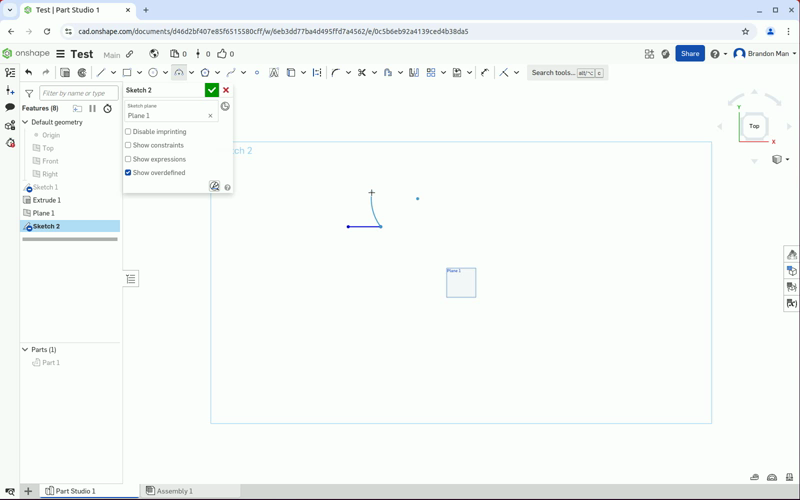
click(371, 192)
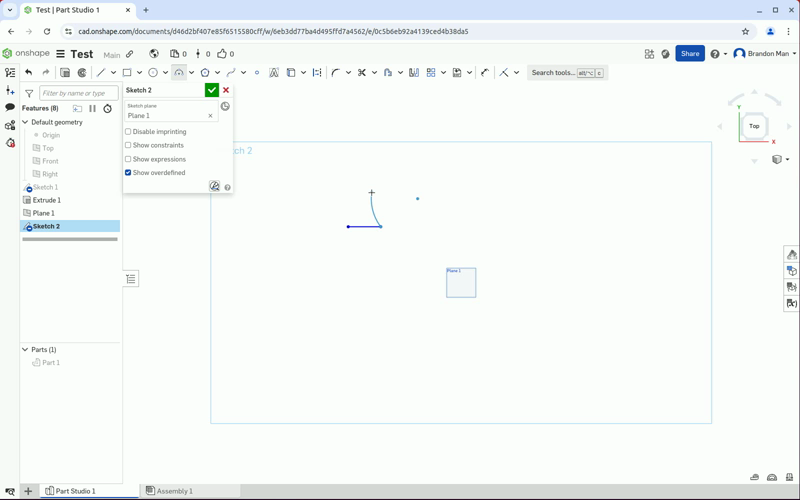
mouse_move(374, 209)
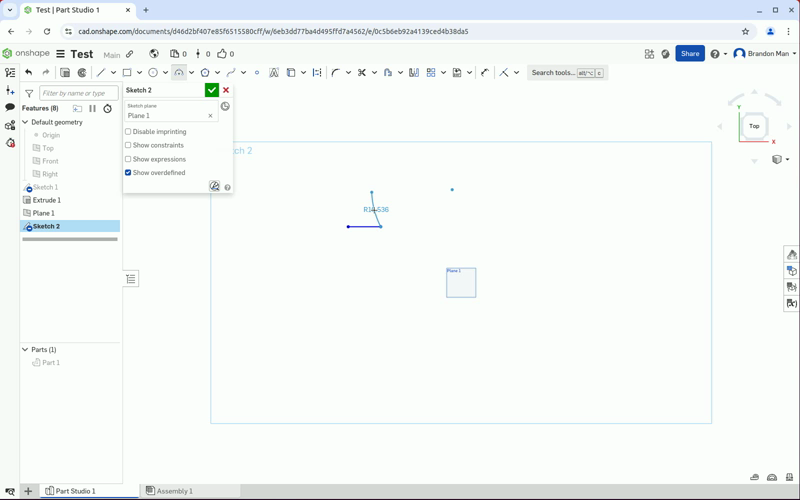
click(374, 209)
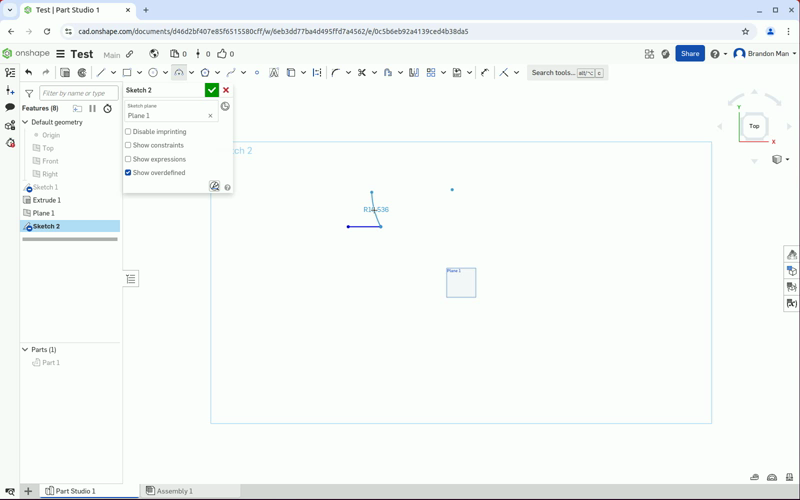
key_up(shift)
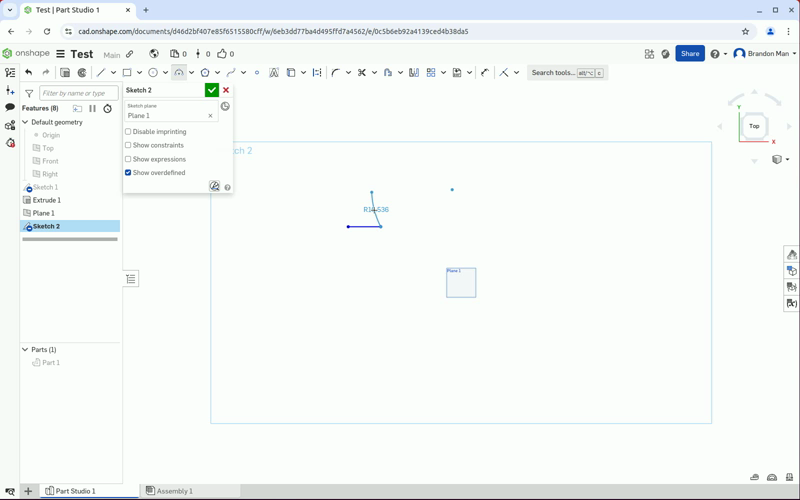
key(esc)
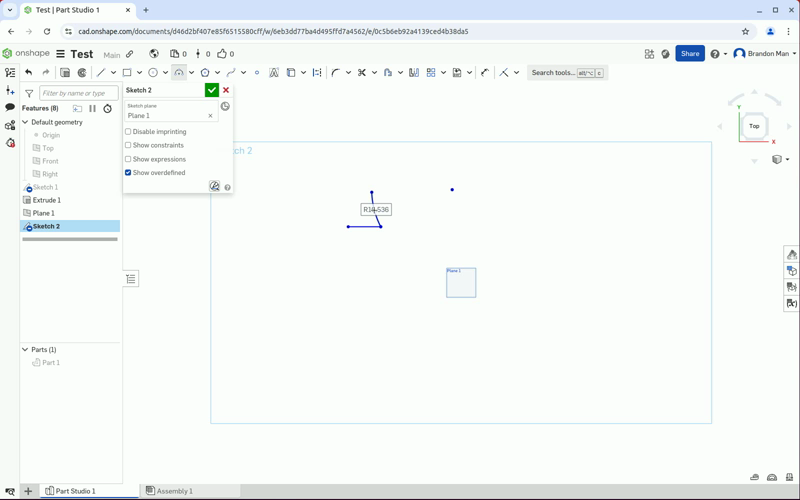
key(l)
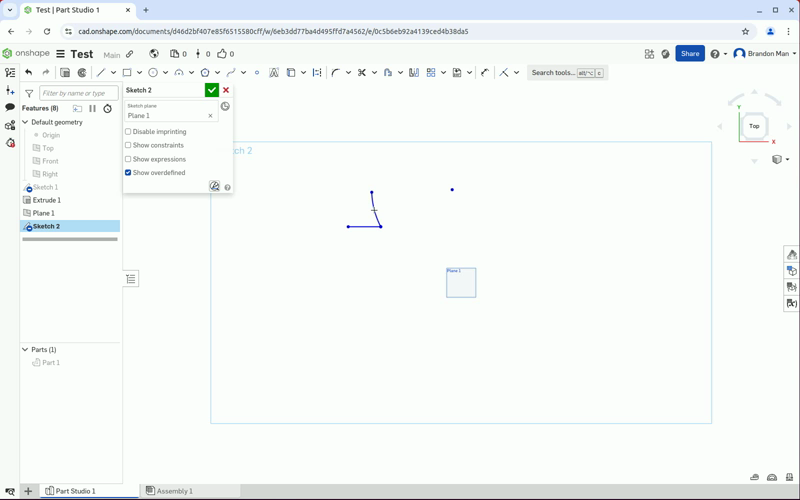
mouse_move(371, 192)
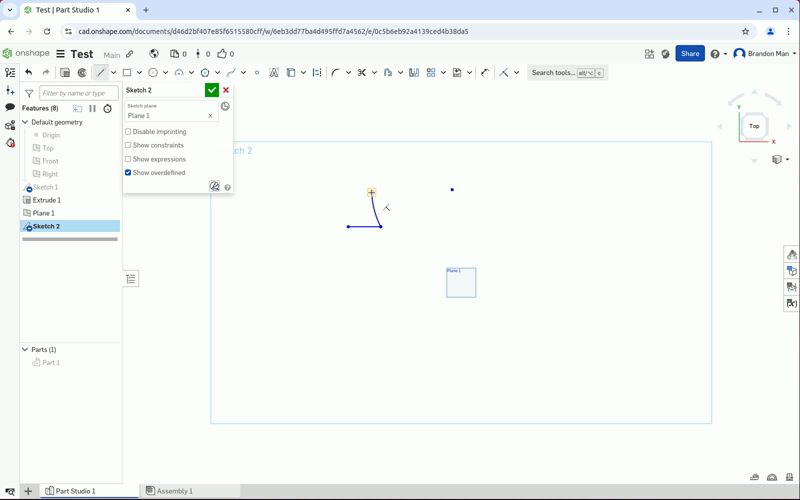
click(371, 192)
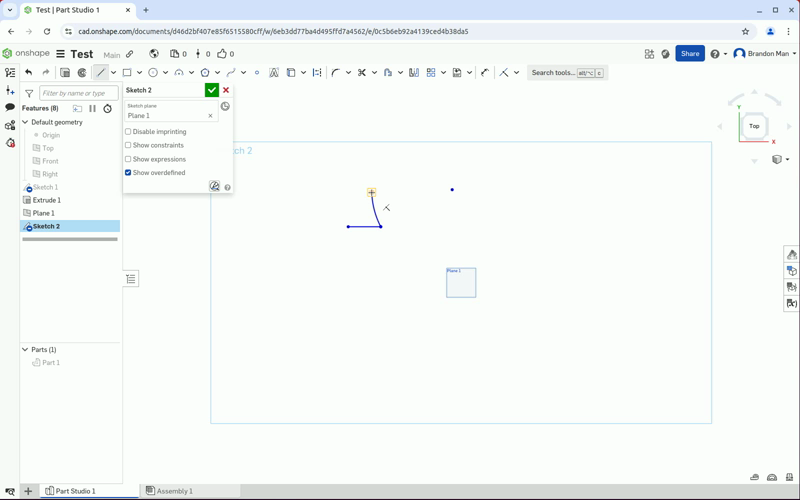
key_down(shift)
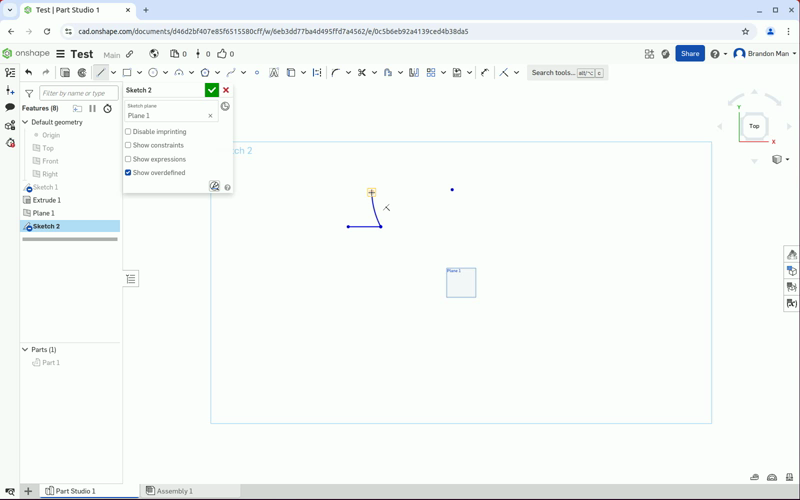
mouse_move(401, 192)
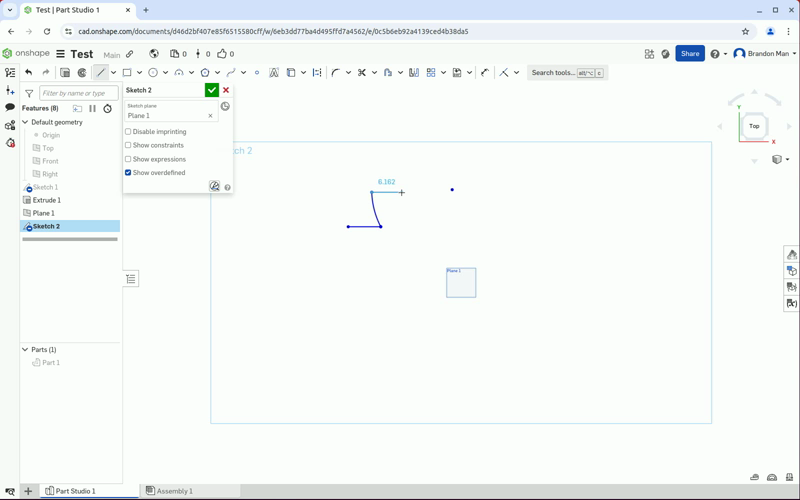
mouse_move(348, 192)
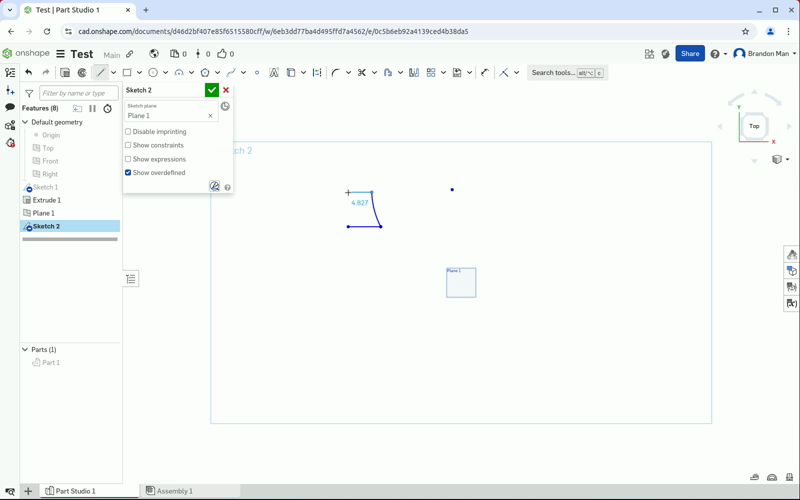
click(348, 192)
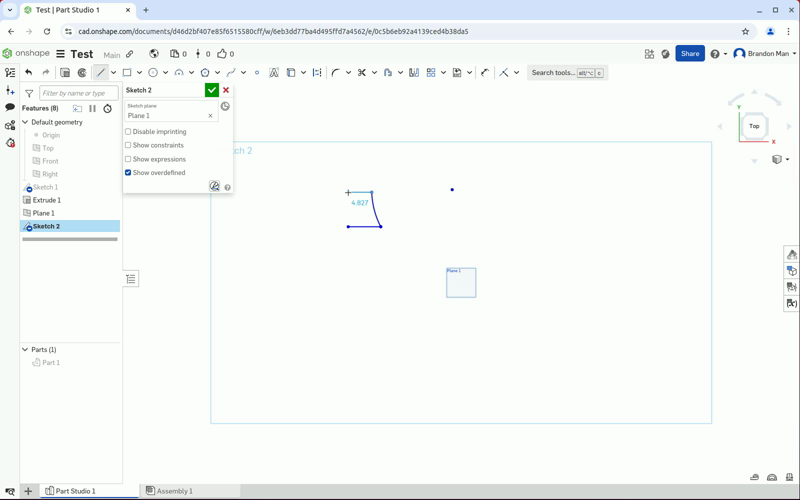
key_up(shift)
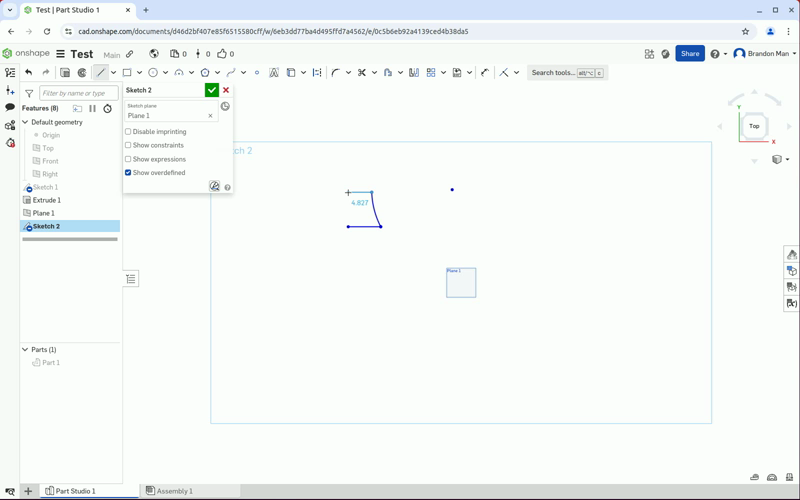
mouse_move(378, 192)
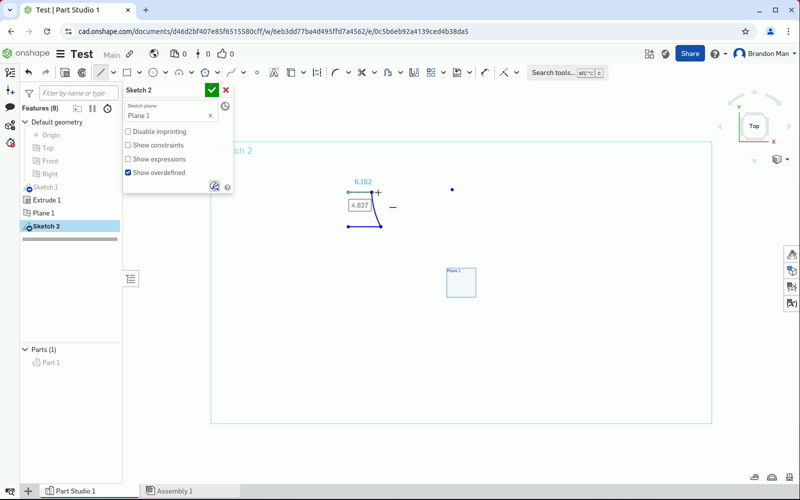
key_down(shift)
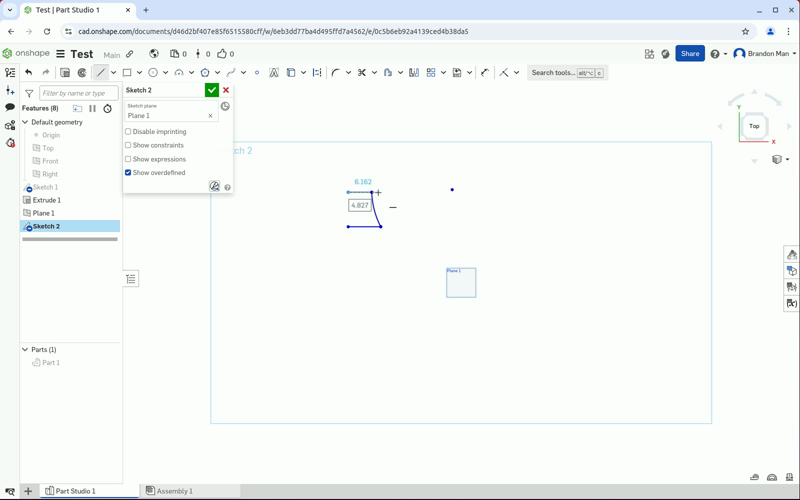
mouse_move(348, 226)
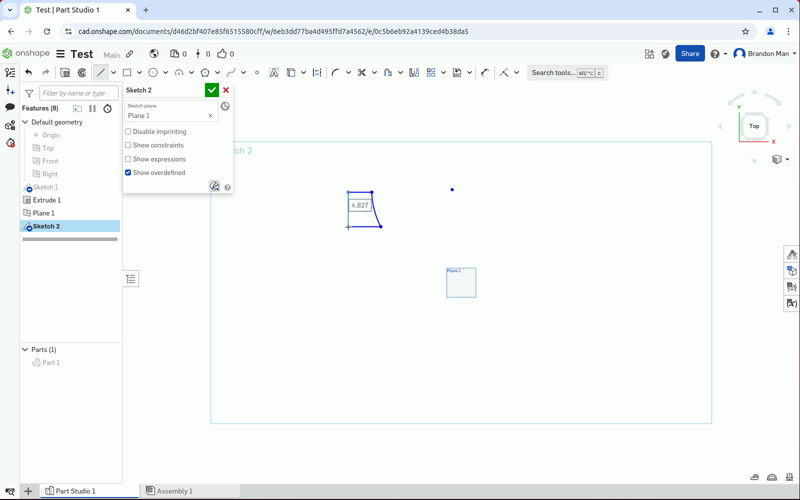
key_up(shift)
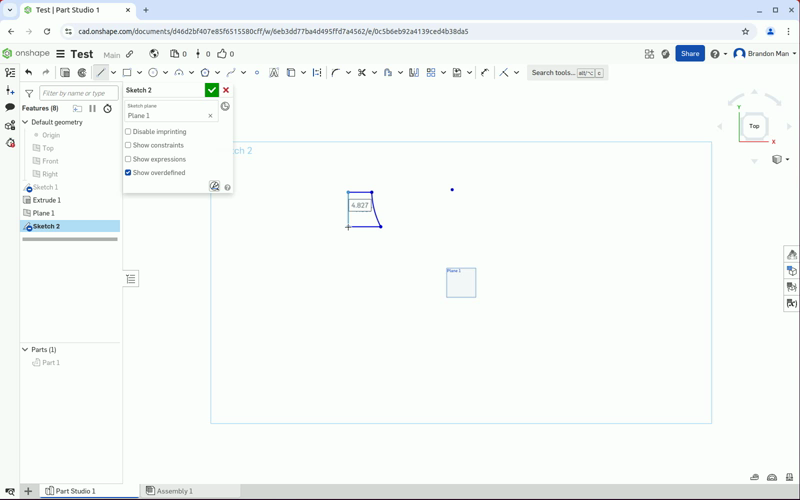
click(348, 226)
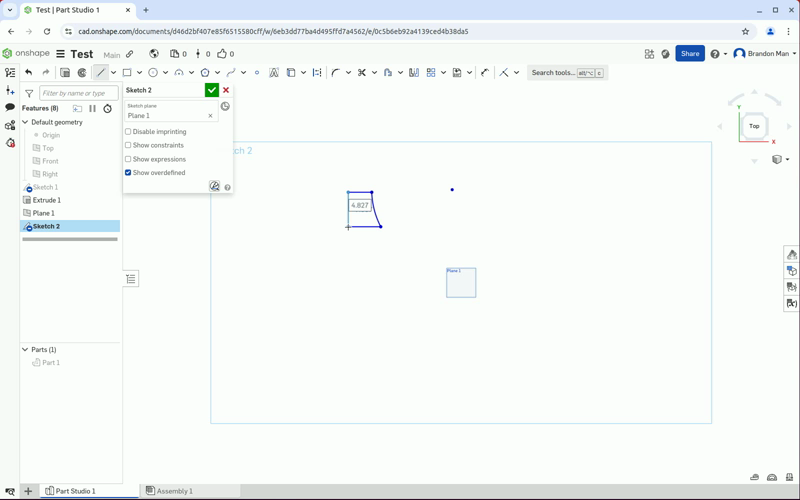
key(esc)
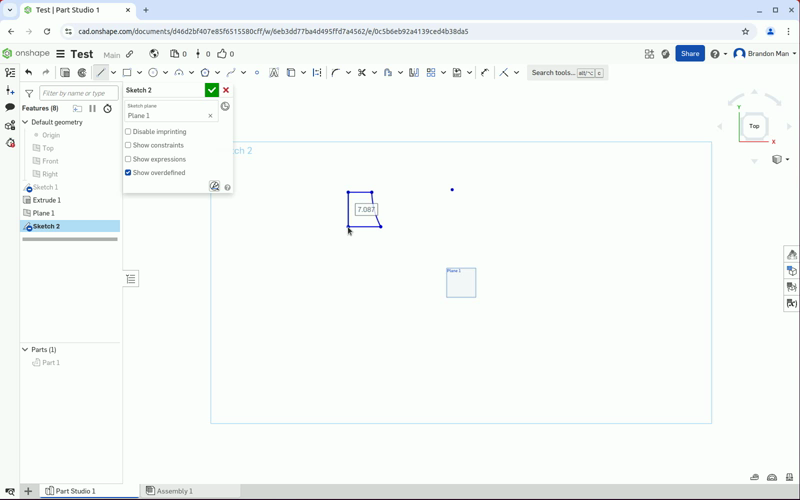
mouse_move(350, 196)
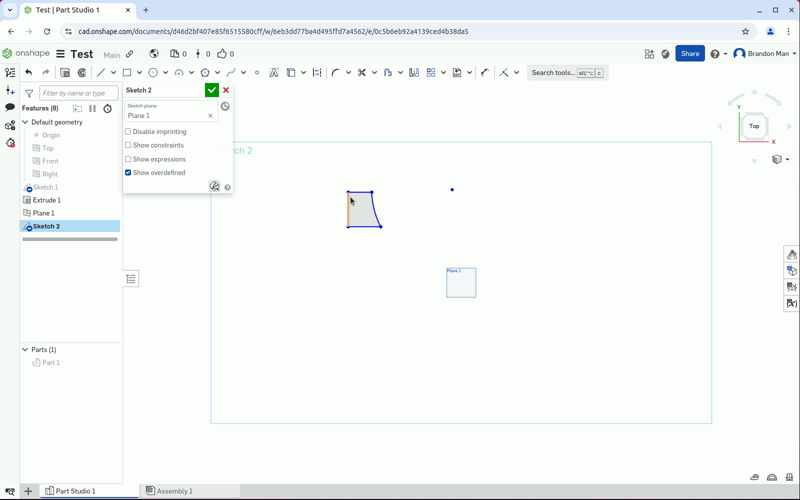
scroll(6)
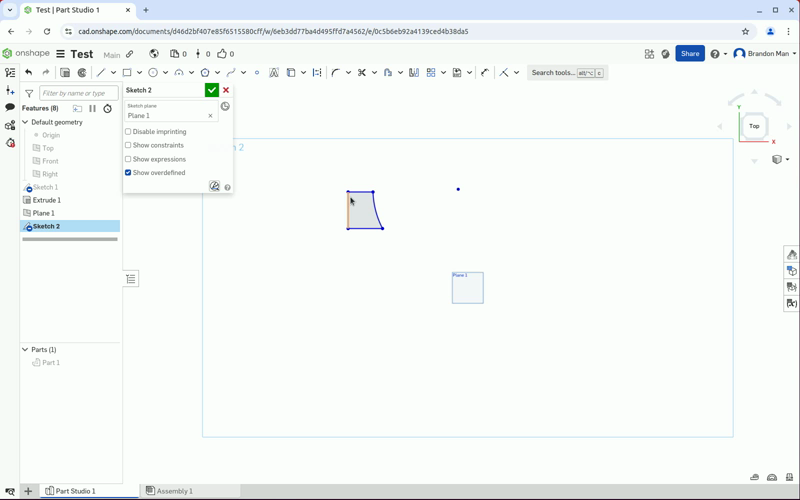
scroll(6)
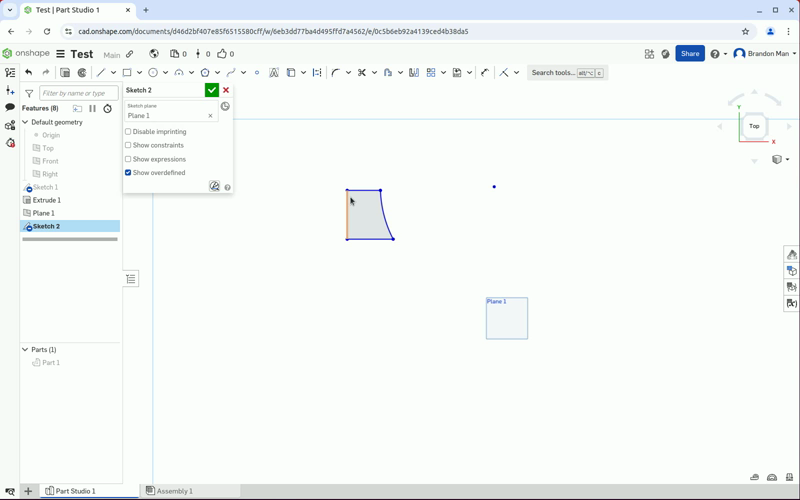
scroll(6)
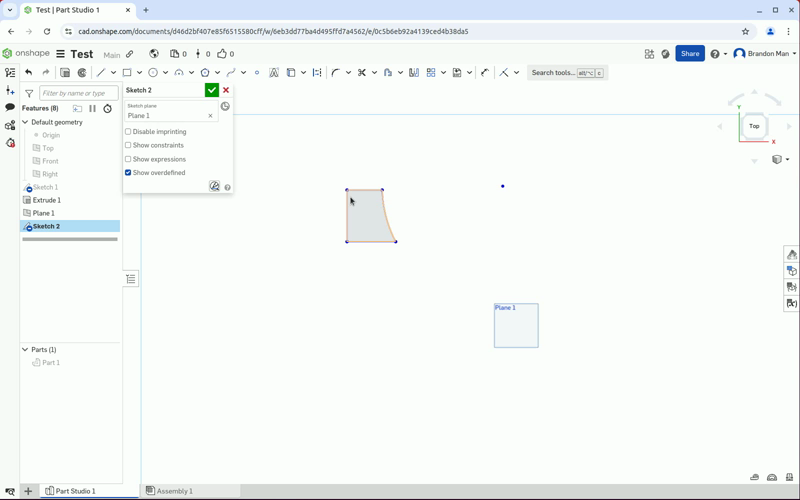
scroll(6)
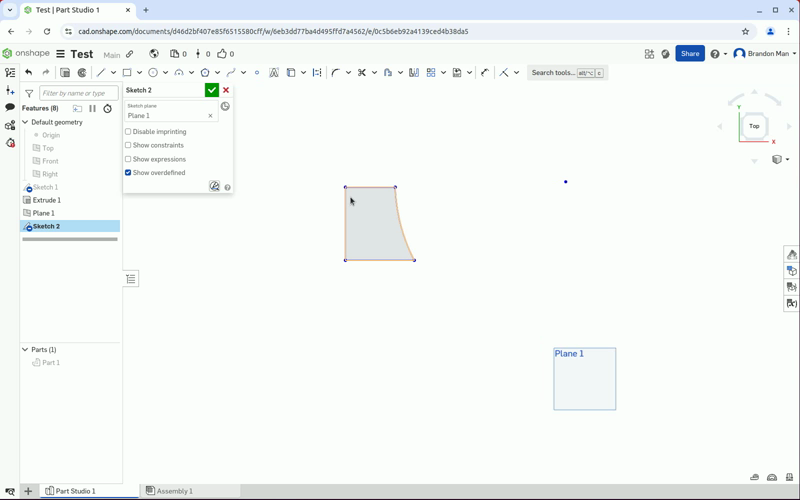
scroll(6)
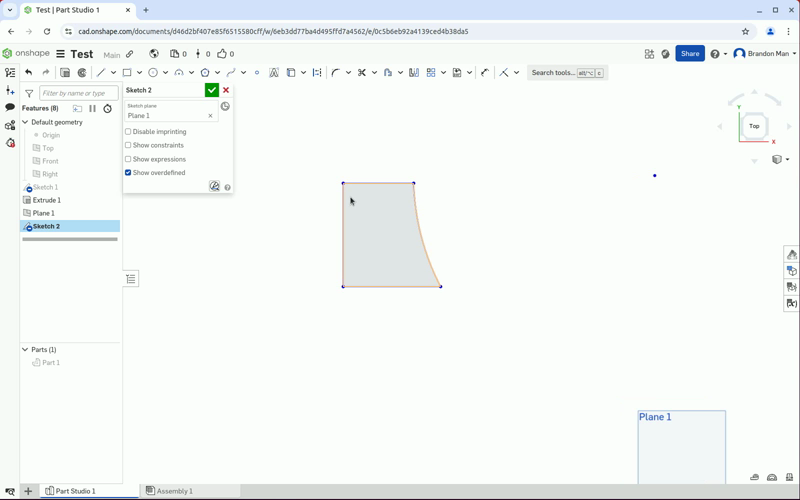
scroll(6)
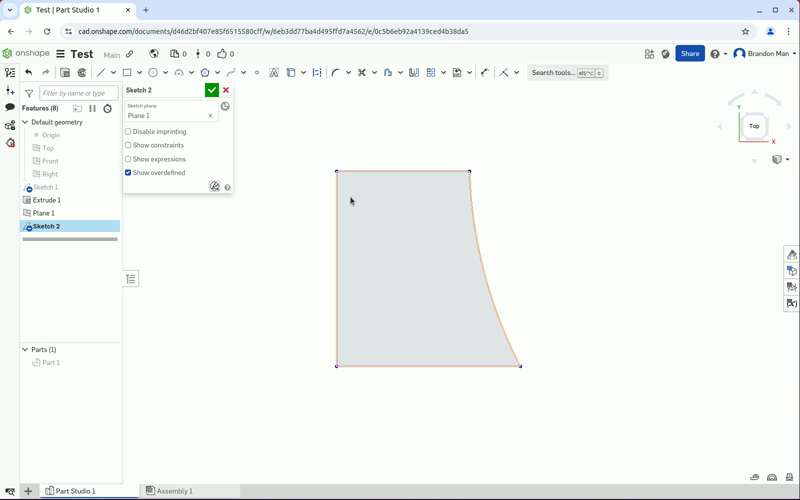
scroll(6)
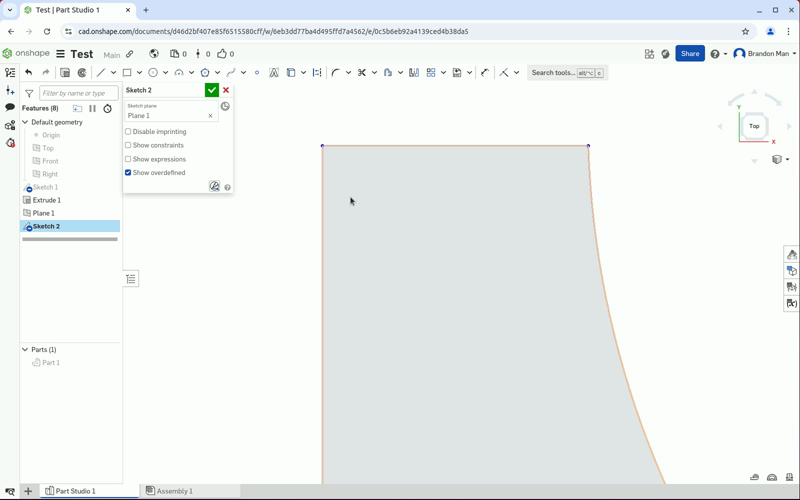
click(350, 196)
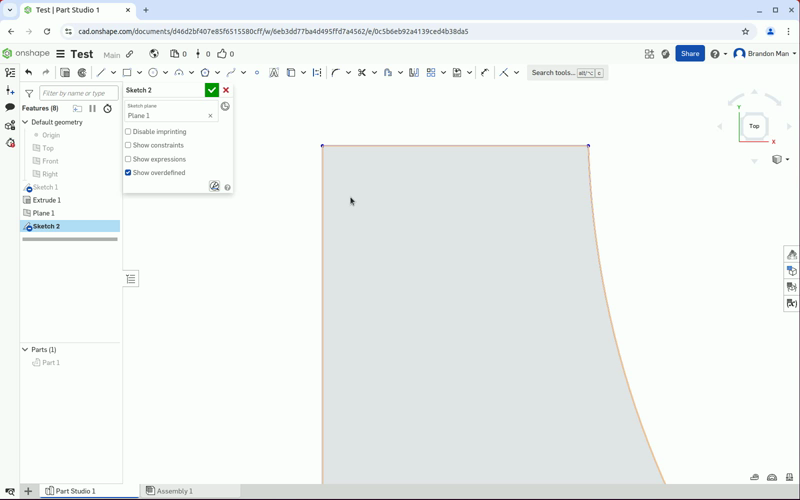
scroll(-6)
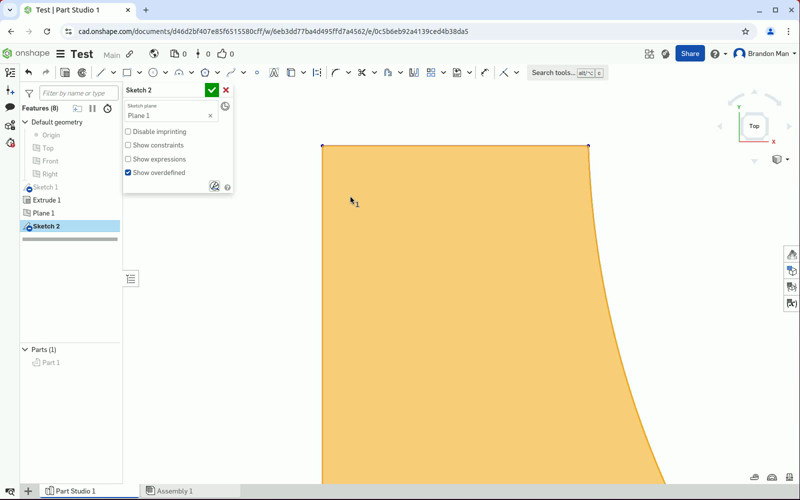
scroll(-6)
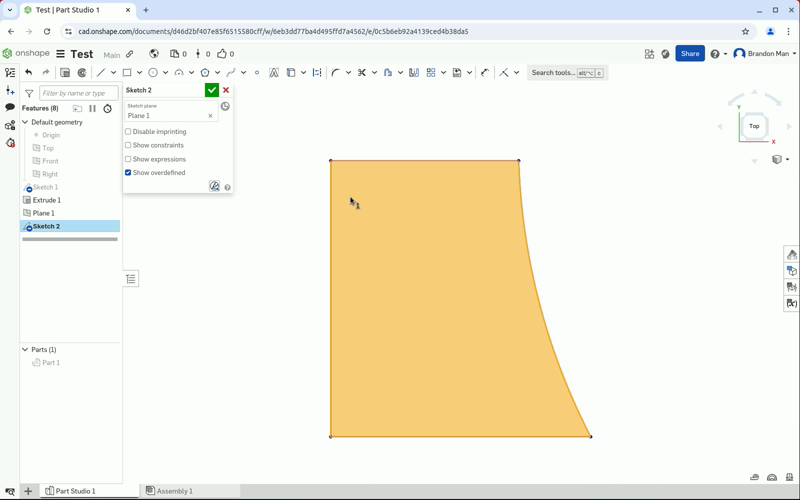
scroll(-6)
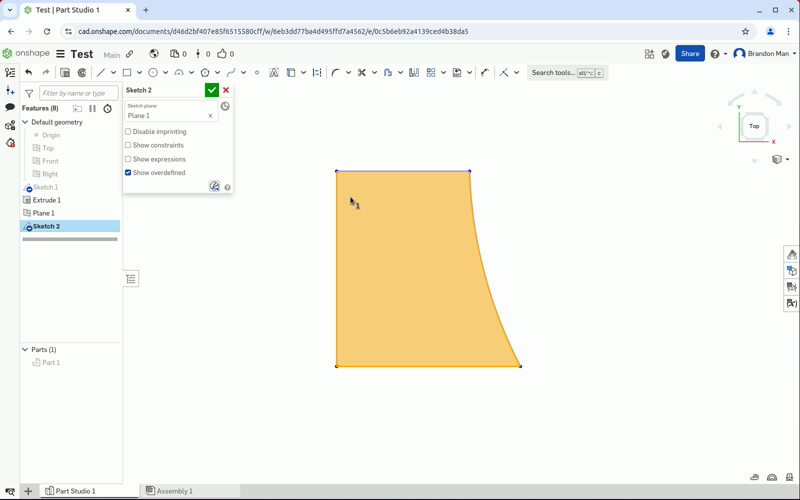
scroll(-6)
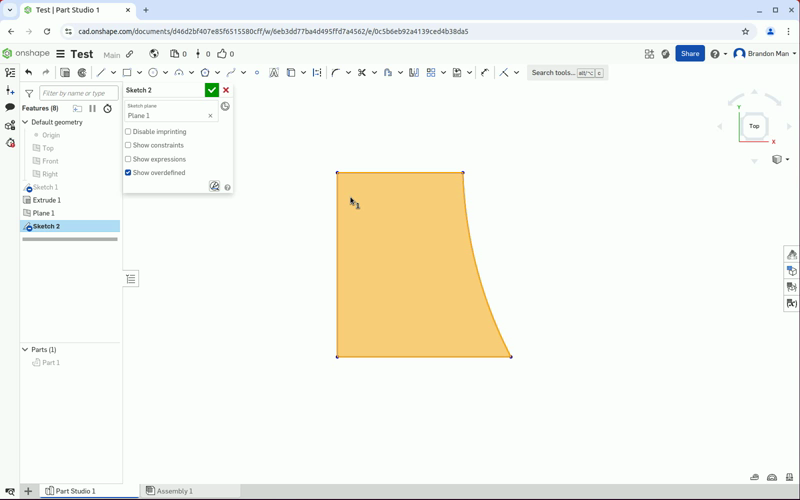
scroll(-6)
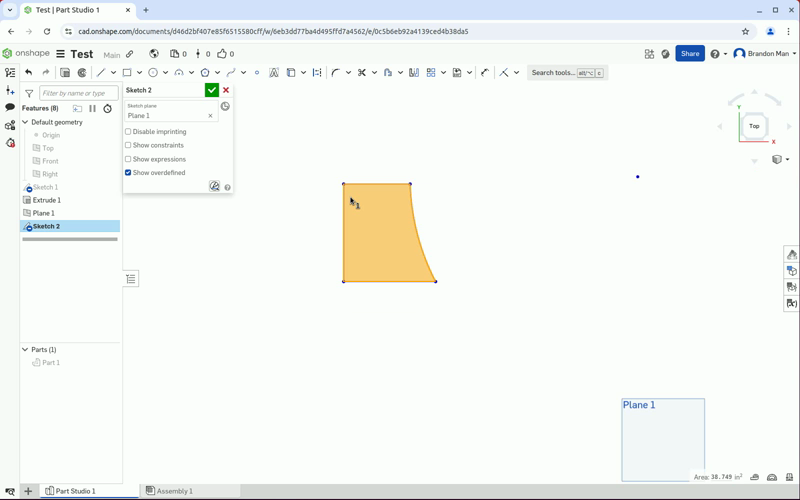
scroll(-6)
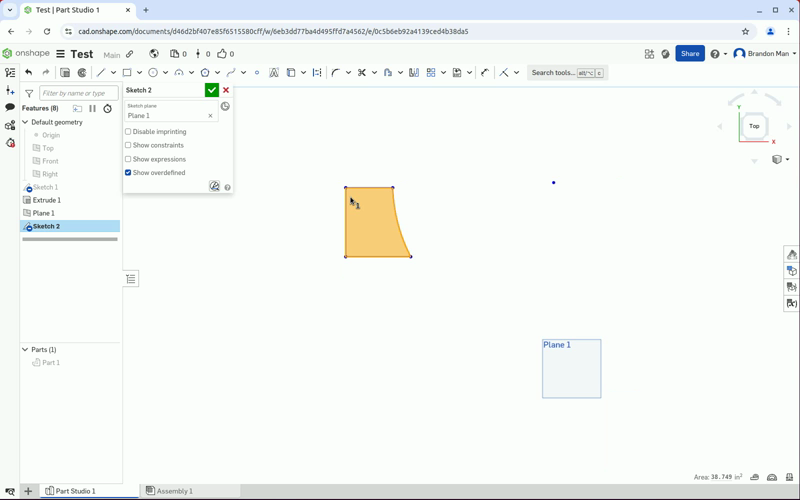
scroll(-6)
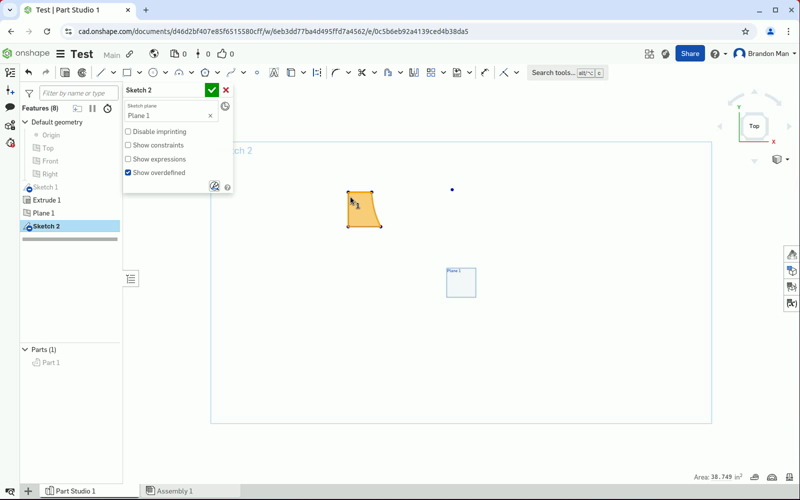
mouse_move(73, 352)
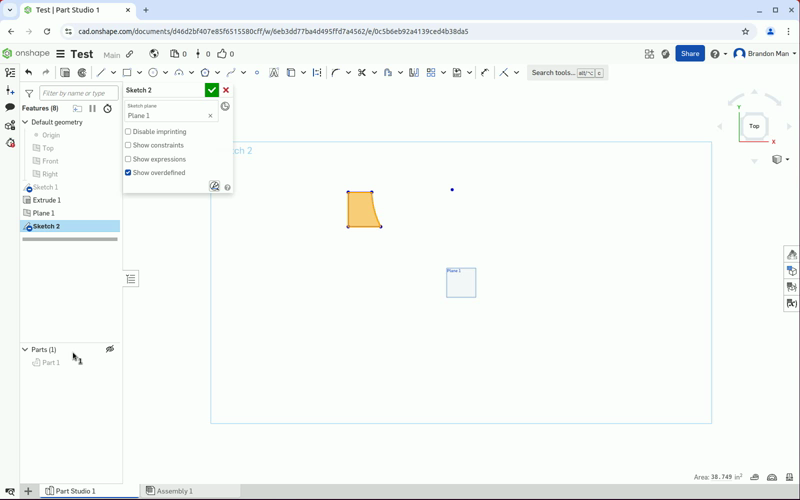
key(shift+y)
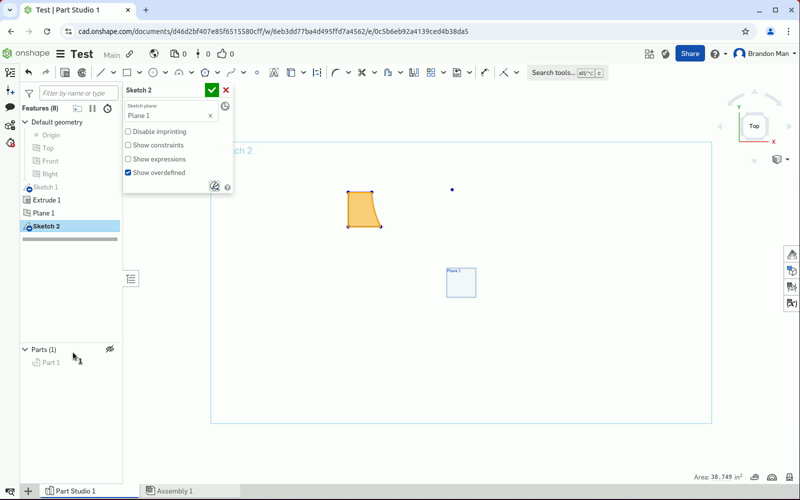
key(shift+e)
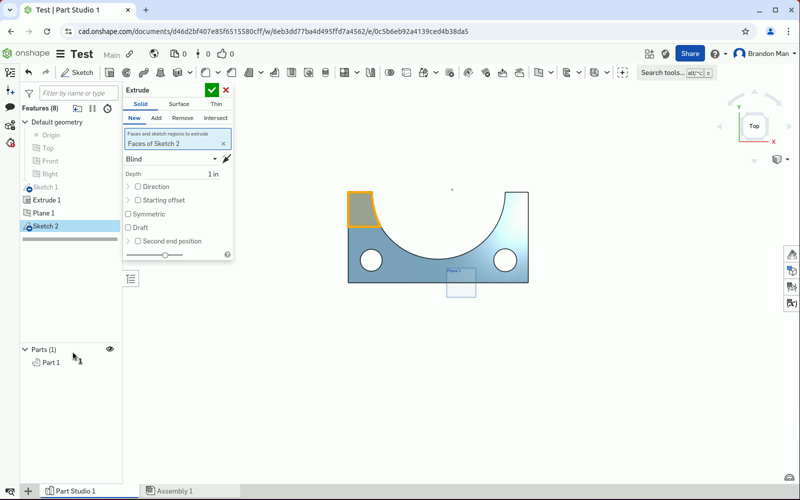
mouse_move(143, 106)
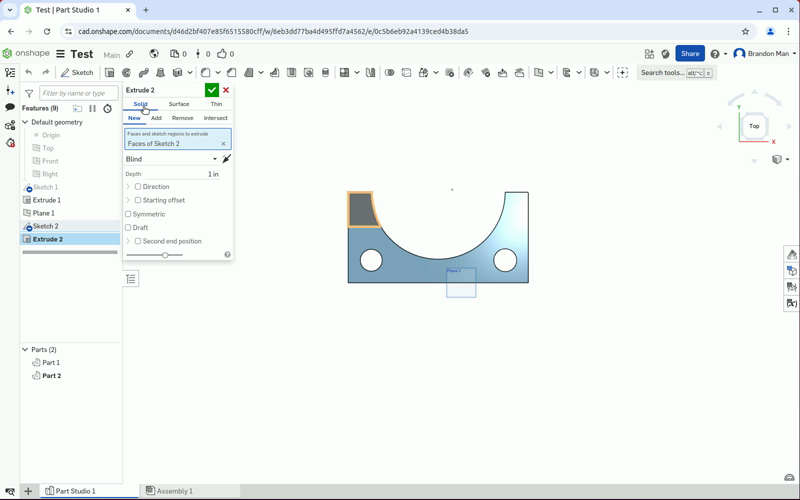
click(143, 106)
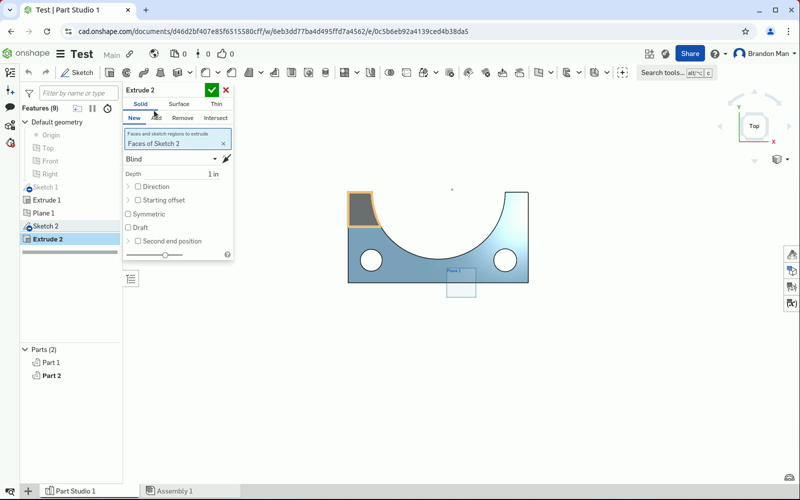
mouse_move(186, 120)
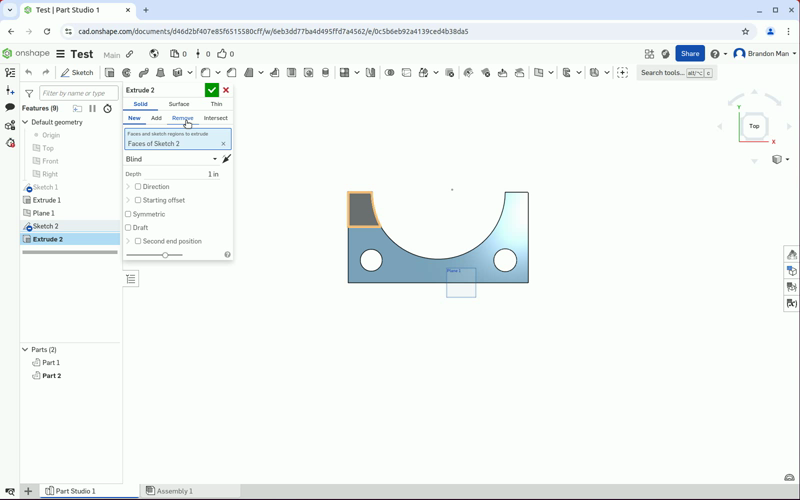
click(186, 120)
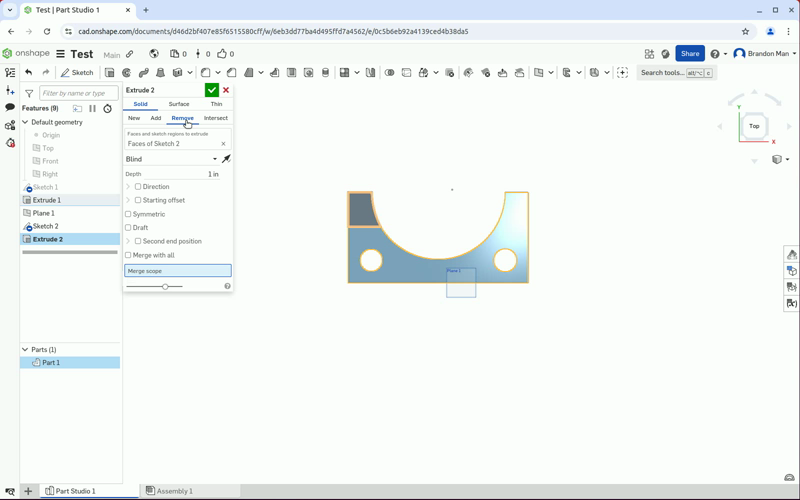
key(tab, 4)
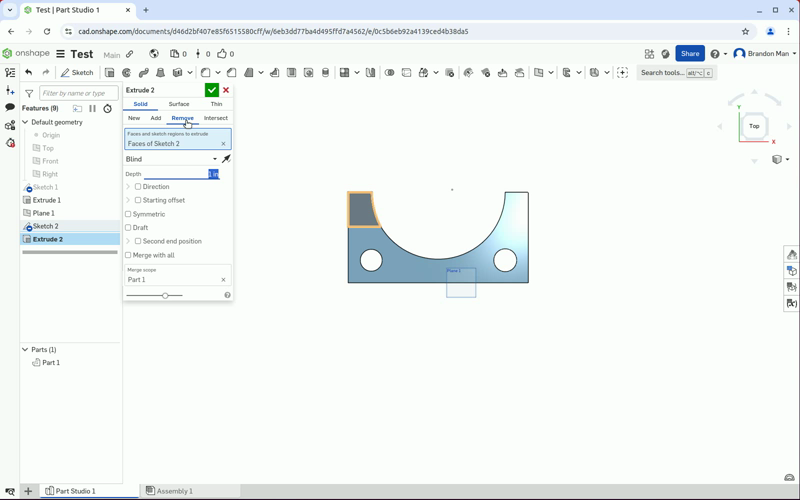
text(4.574)
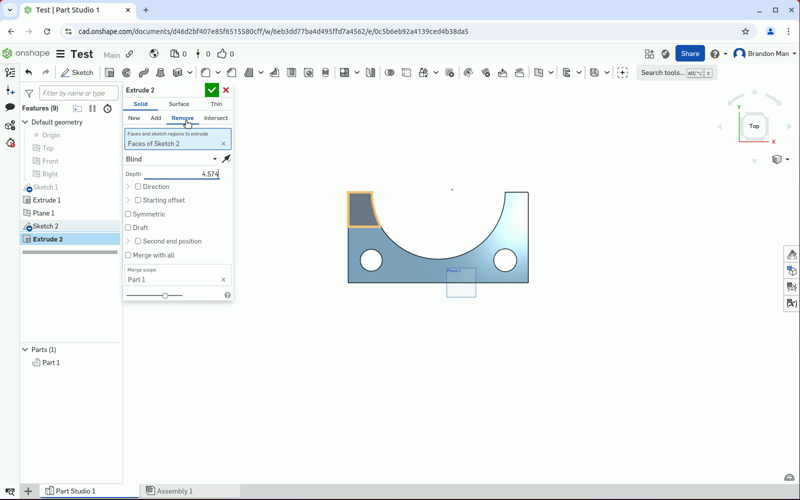
key(tab, 6)
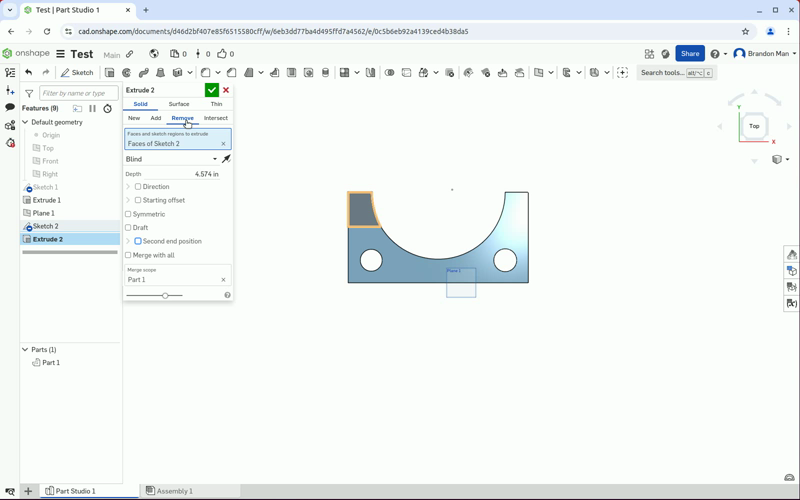
key(space)
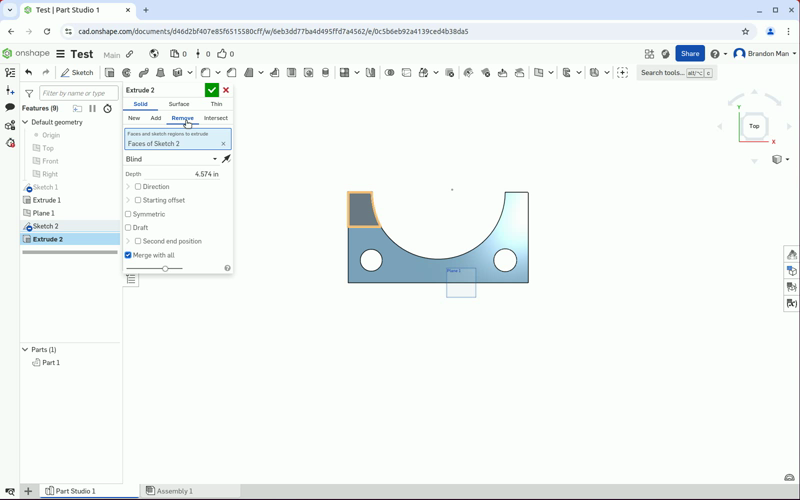
key(enter)
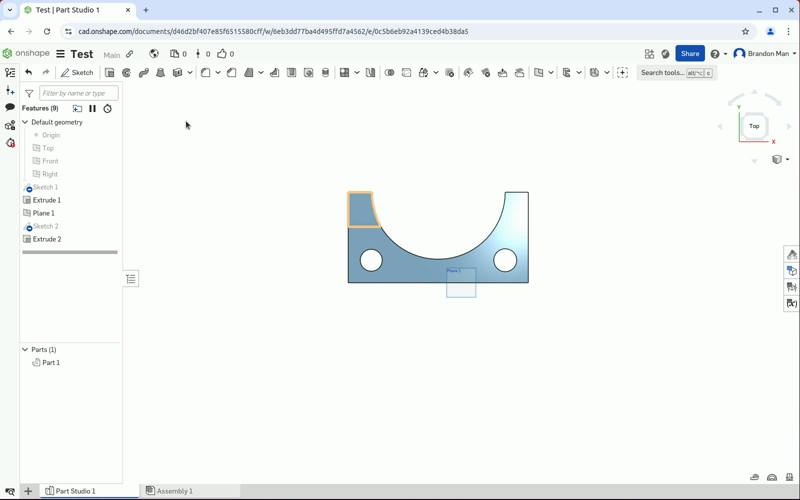
key(shift+h)
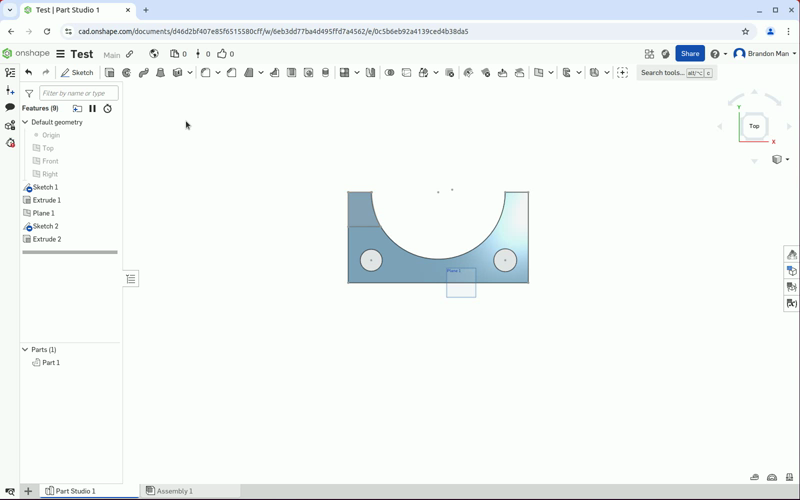
key(shift+h)
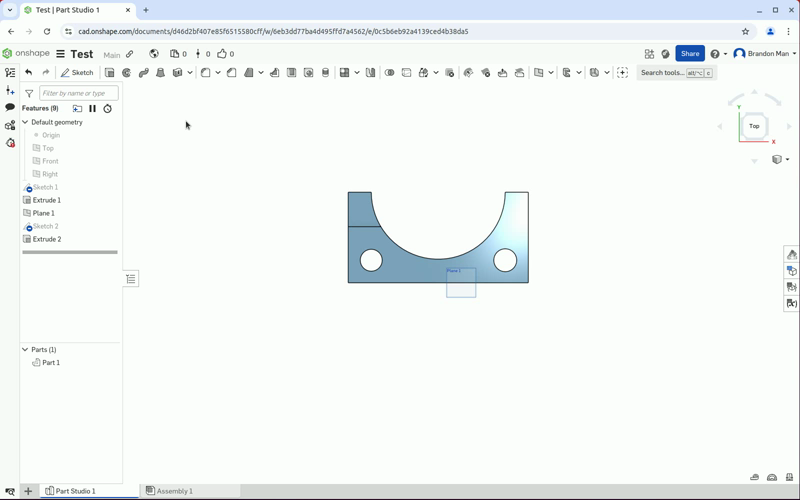
mouse_move(73, 189)
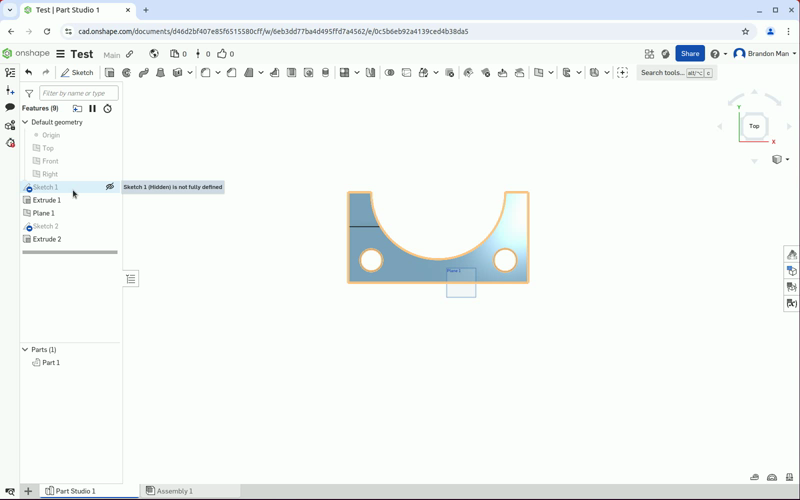
click(73, 189)
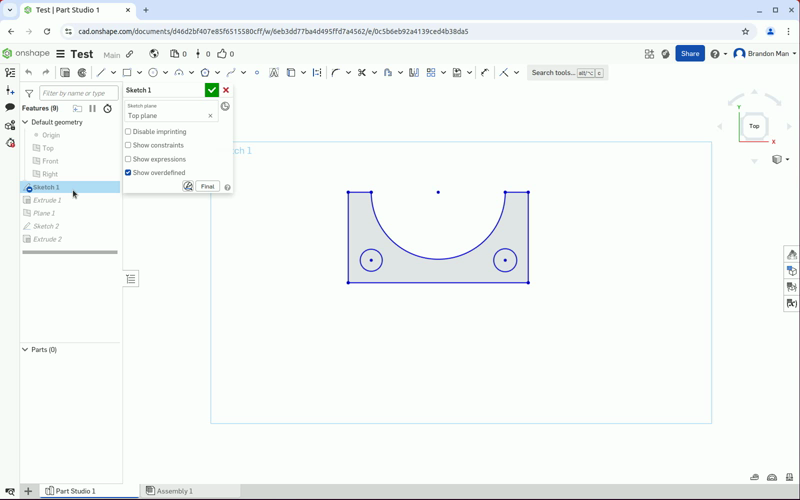
mouse_move(229, 92)
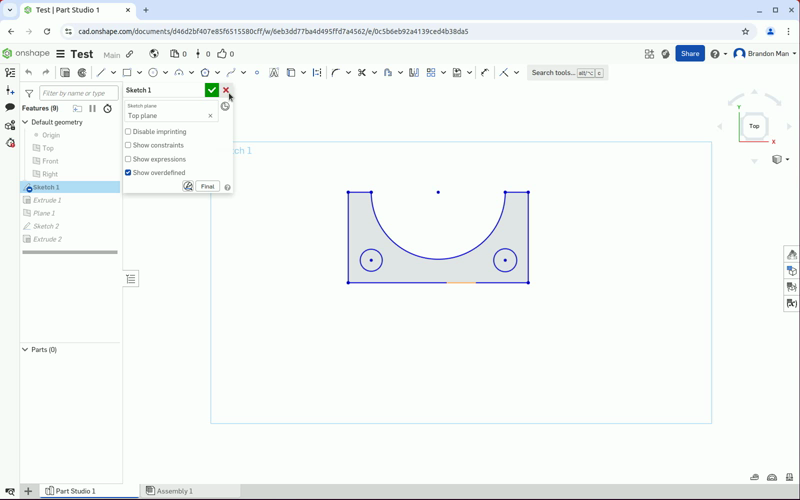
click(229, 92)
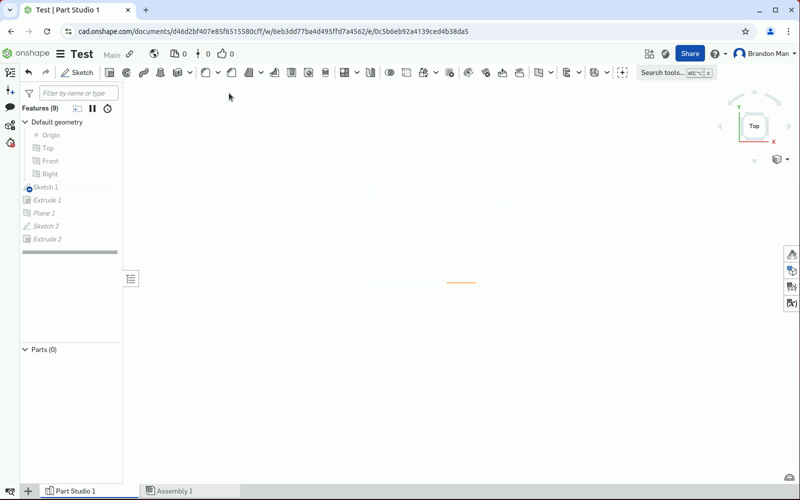
key(shift+s)
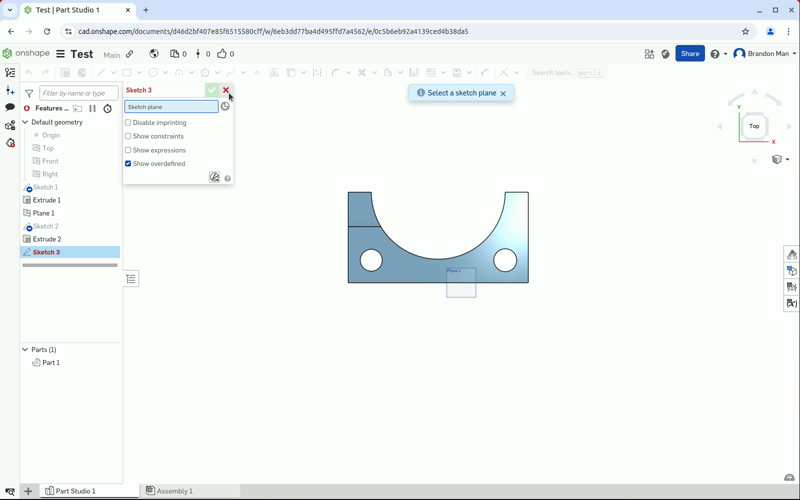
mouse_move(73, 215)
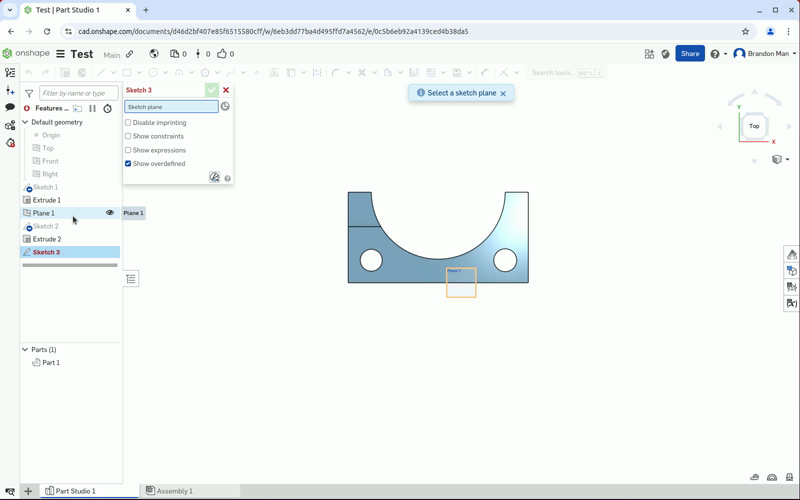
click(73, 215)
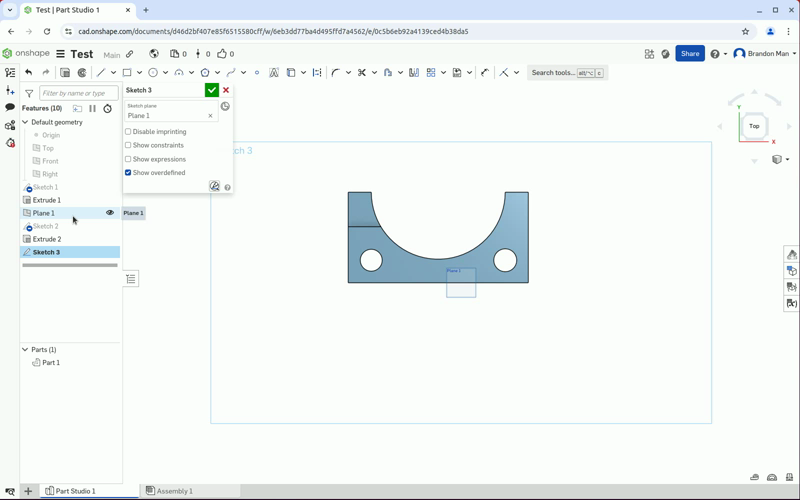
mouse_move(73, 352)
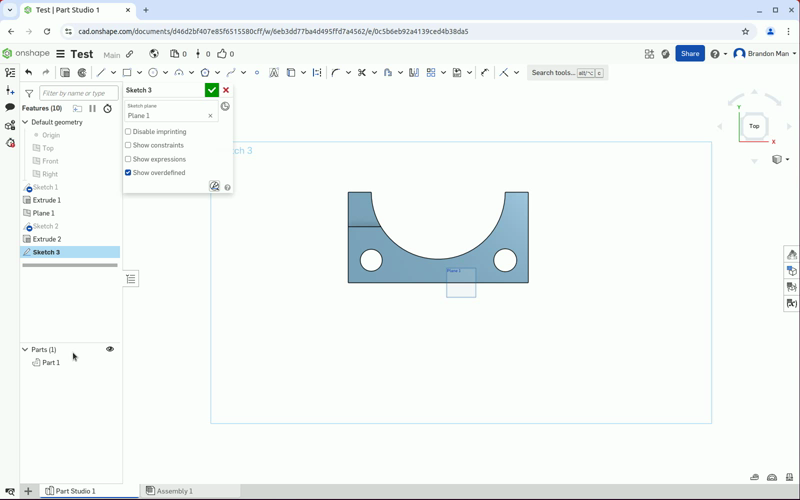
key(y)
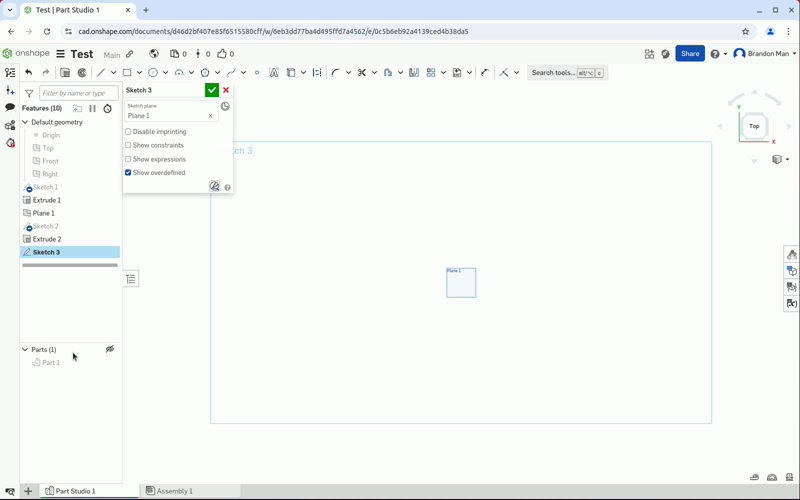
key(l)
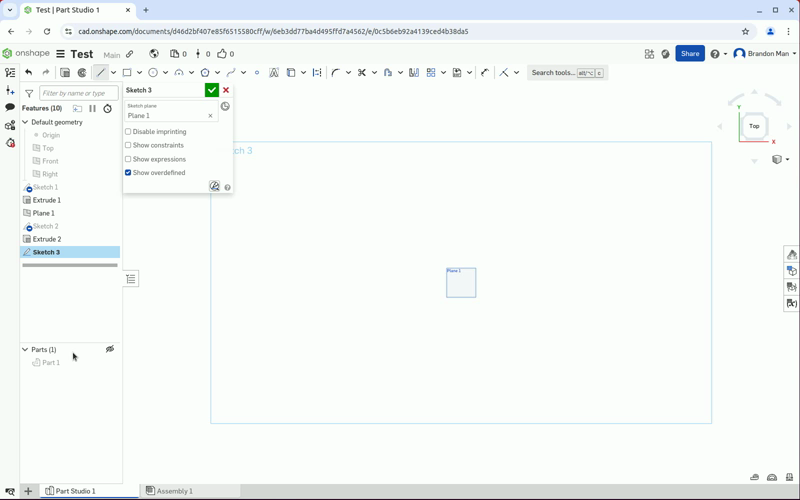
key_down(shift)
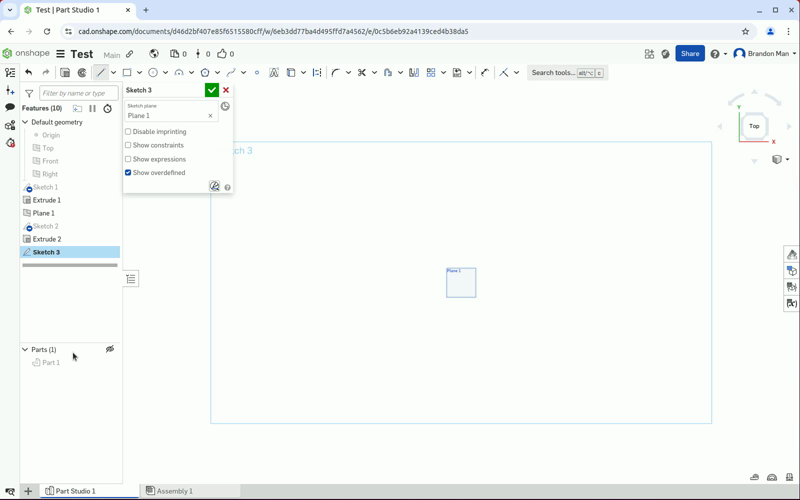
mouse_move(438, 282)
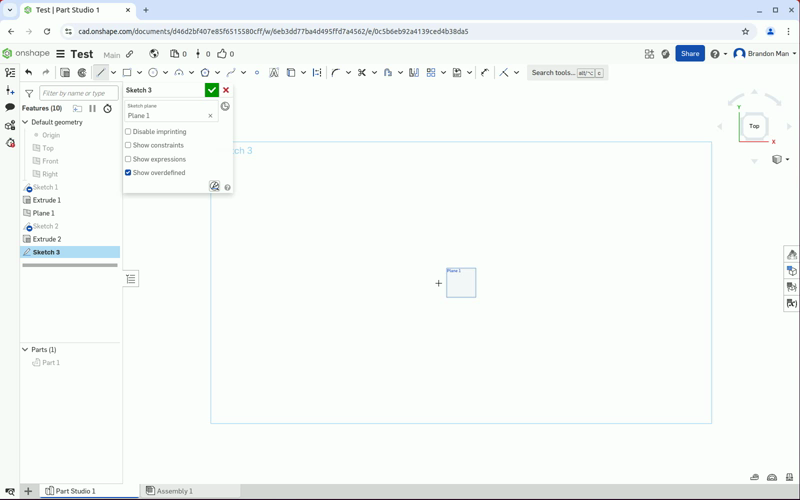
click(438, 282)
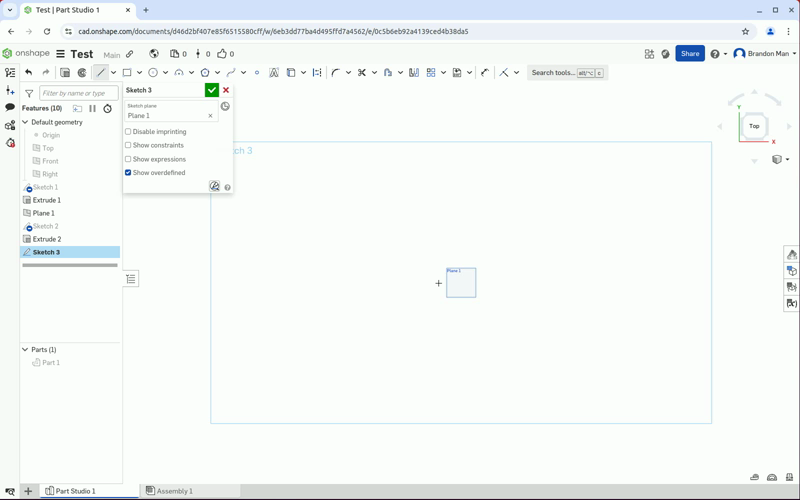
key_up(shift)
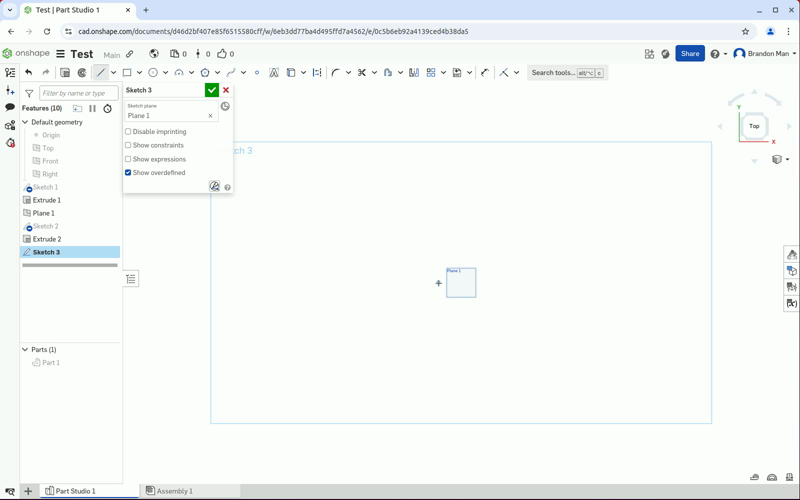
key_down(shift)
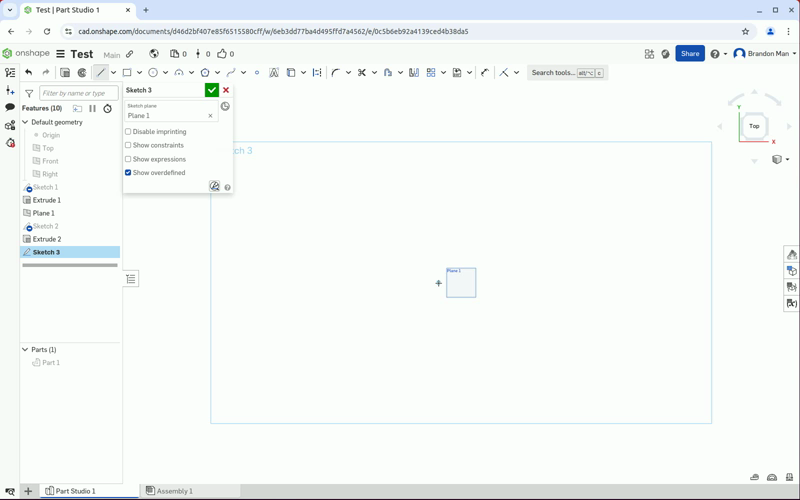
mouse_move(529, 282)
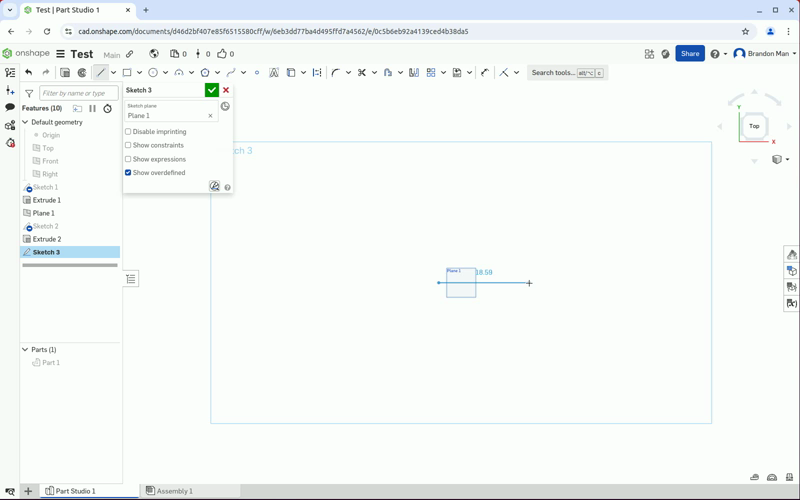
click(529, 282)
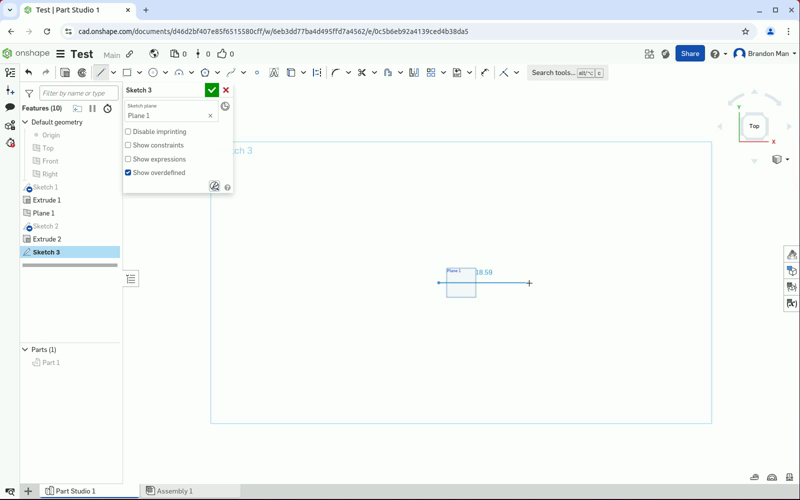
key_up(shift)
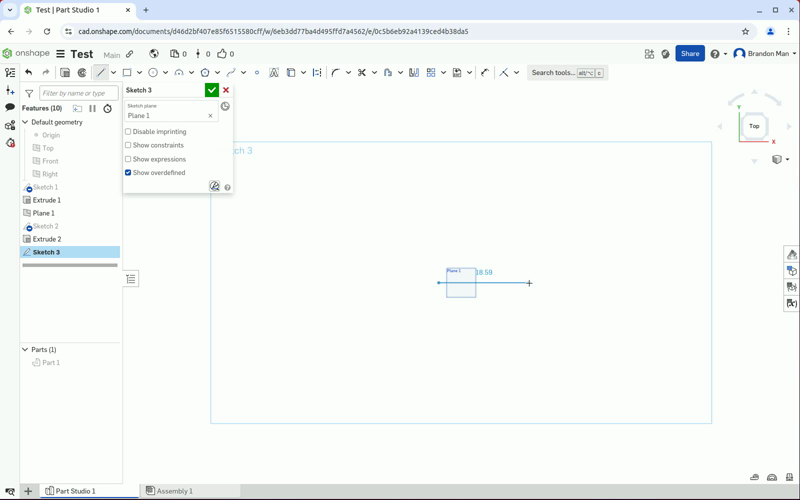
key_down(shift)
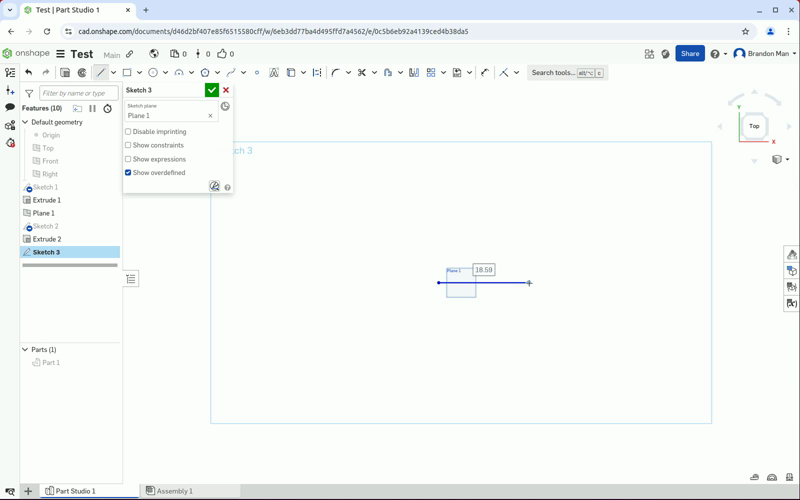
mouse_move(529, 192)
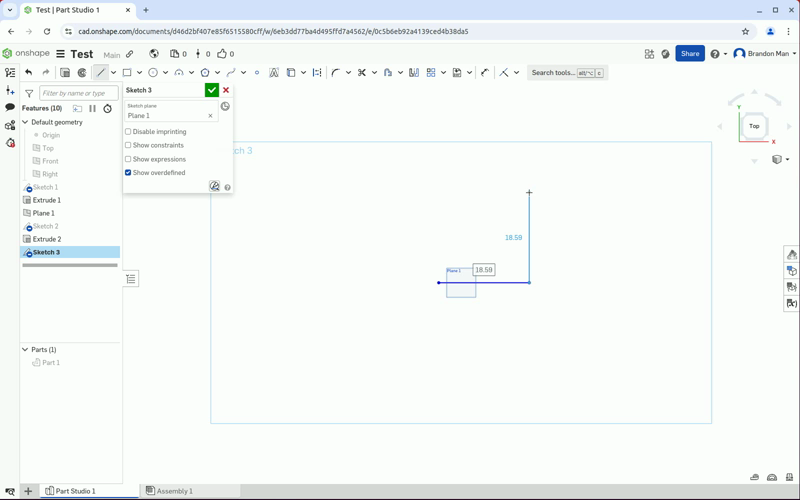
click(529, 192)
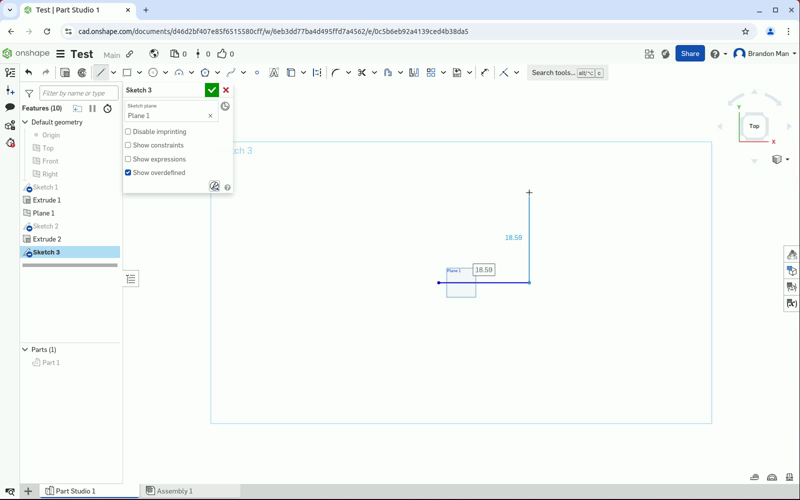
key_up(shift)
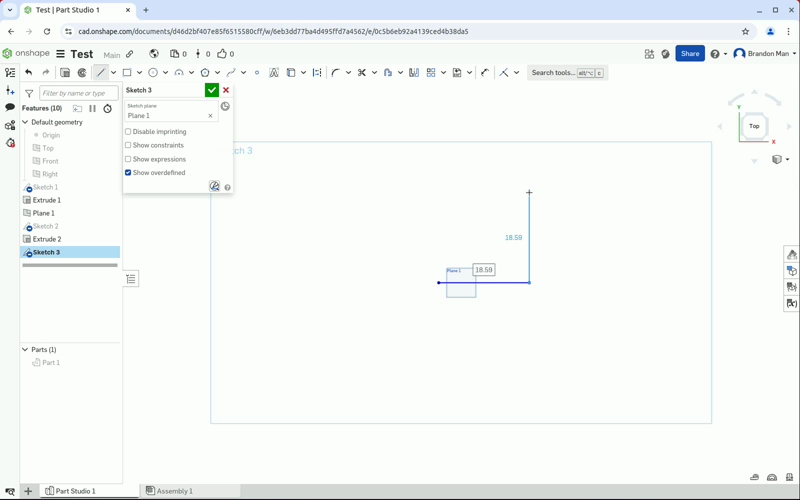
key_down(shift)
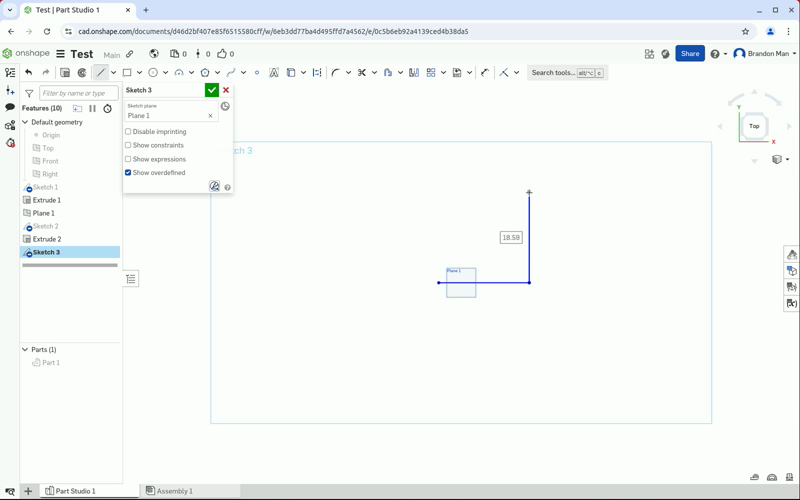
mouse_move(559, 192)
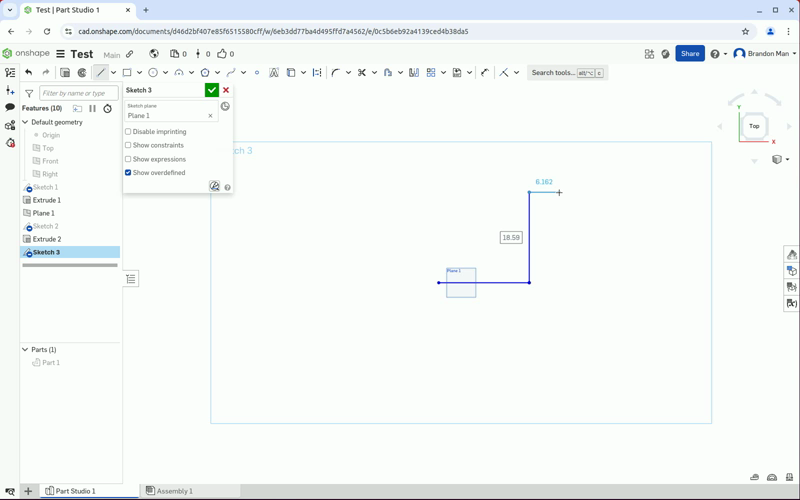
mouse_move(506, 192)
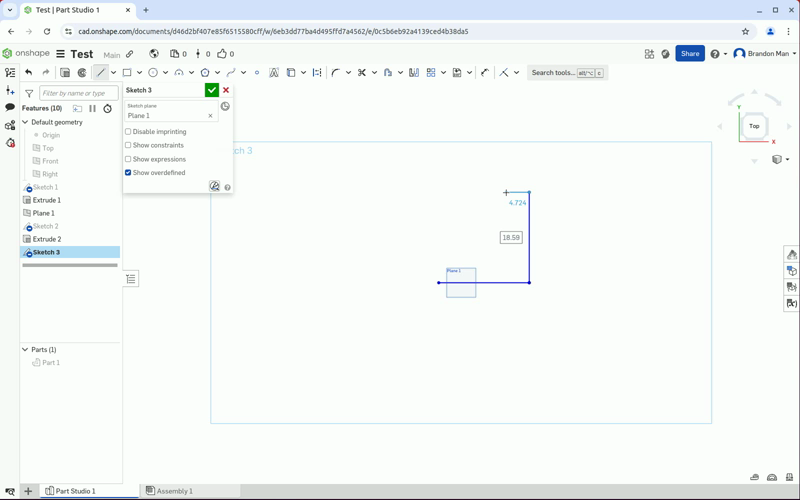
click(506, 192)
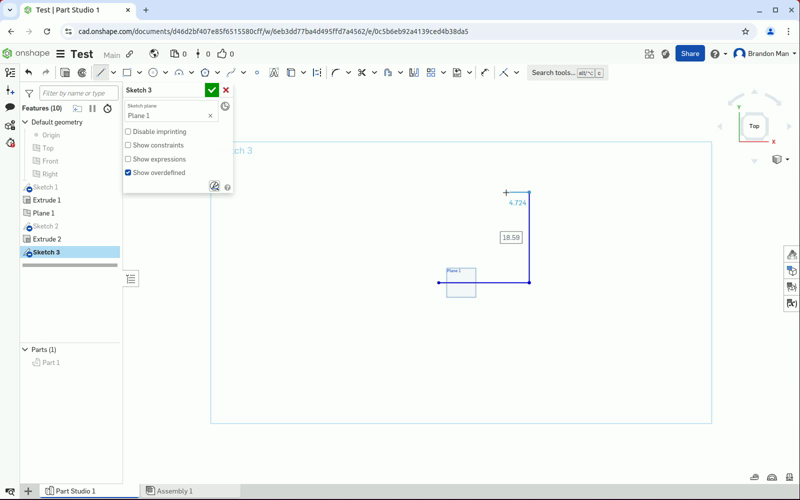
key_up(shift)
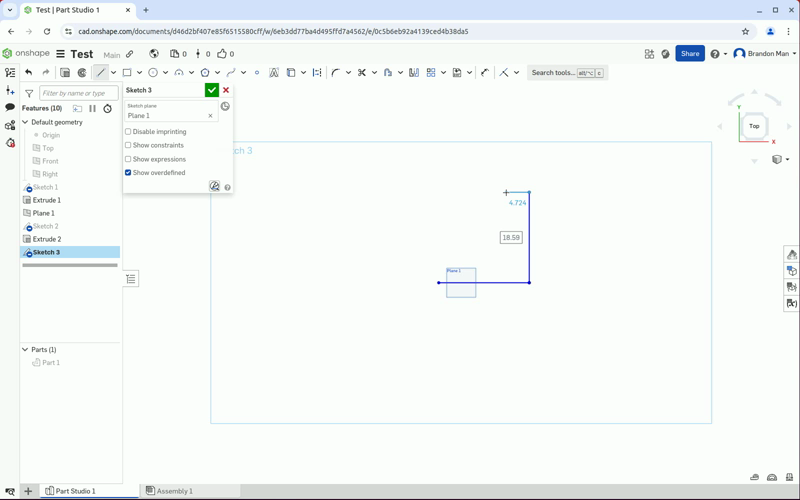
key(esc)
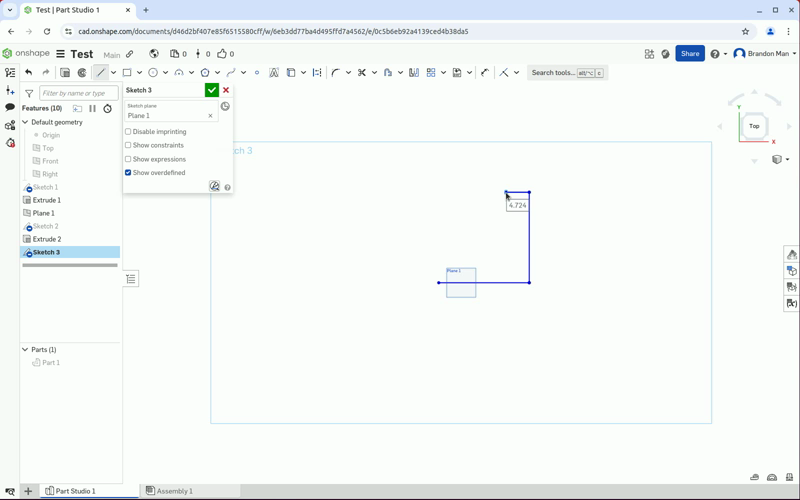
key(a)
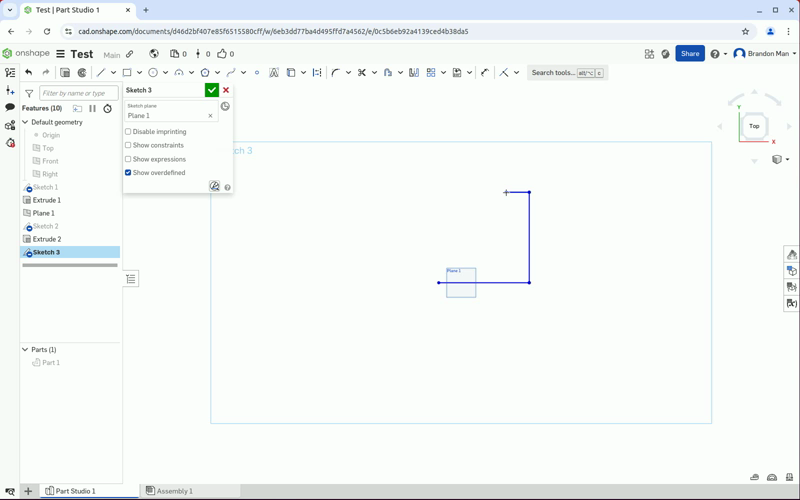
mouse_move(506, 192)
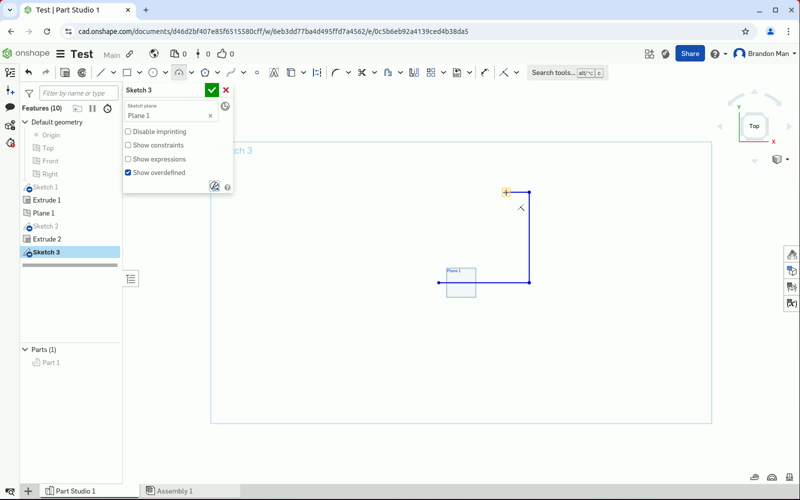
click(506, 192)
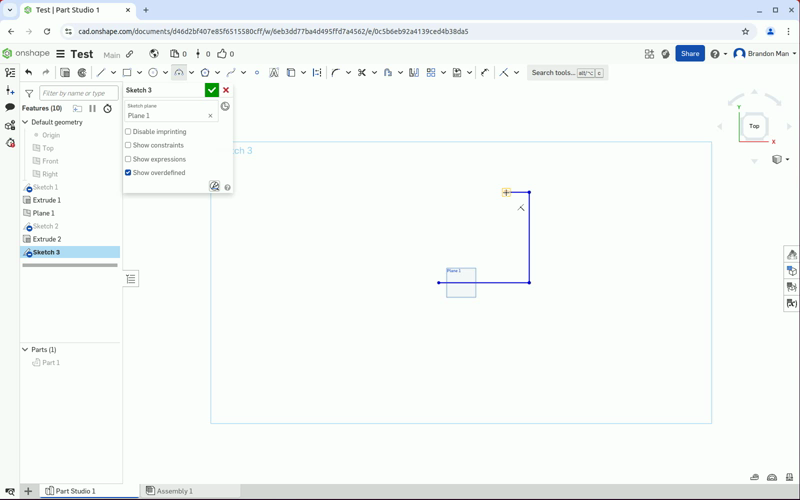
key_down(shift)
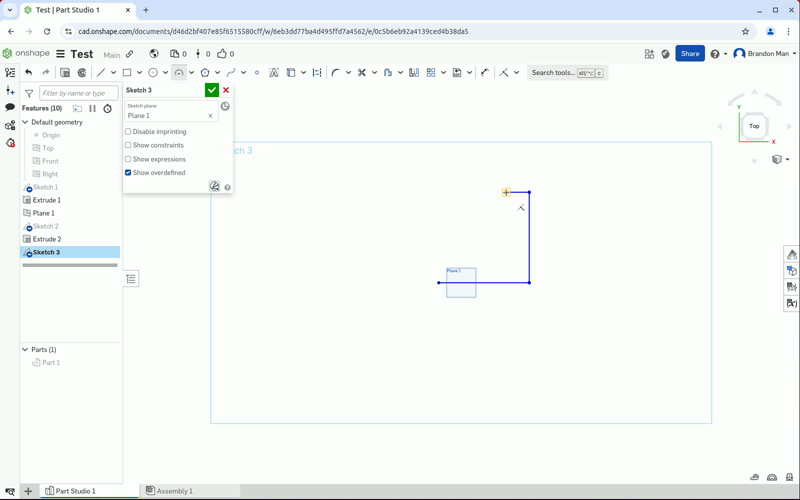
mouse_move(438, 260)
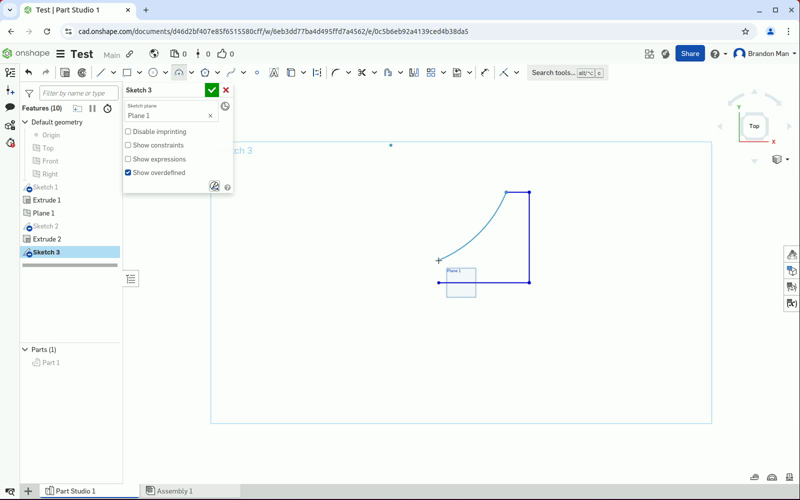
click(438, 260)
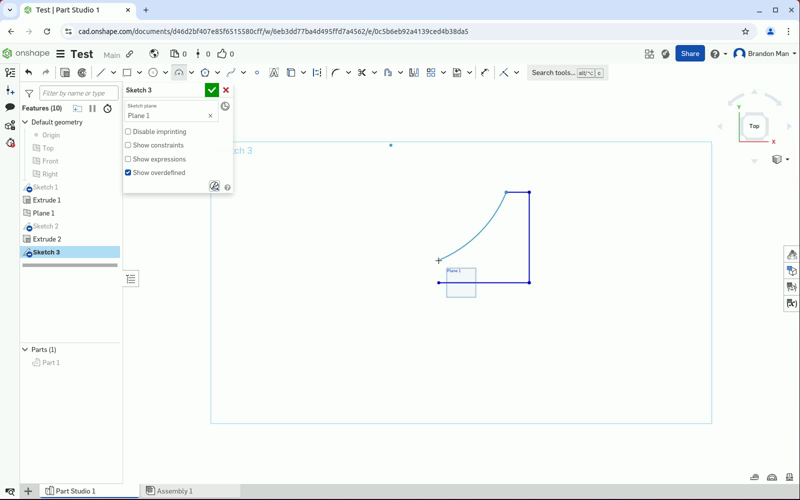
mouse_move(486, 240)
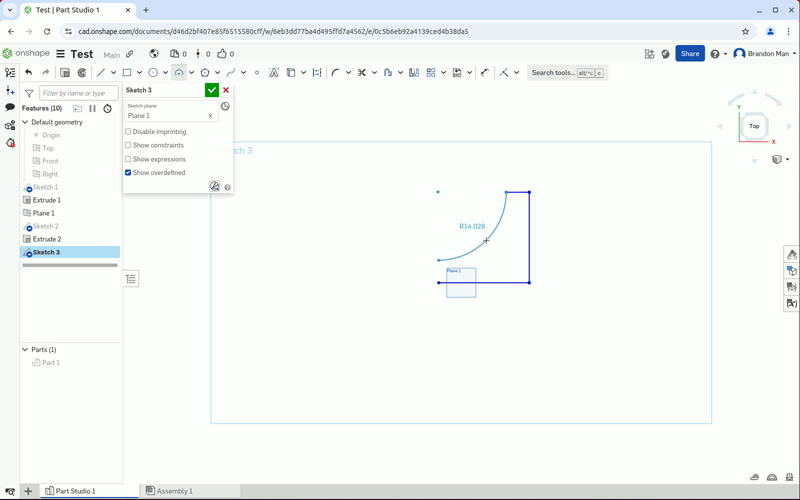
click(486, 240)
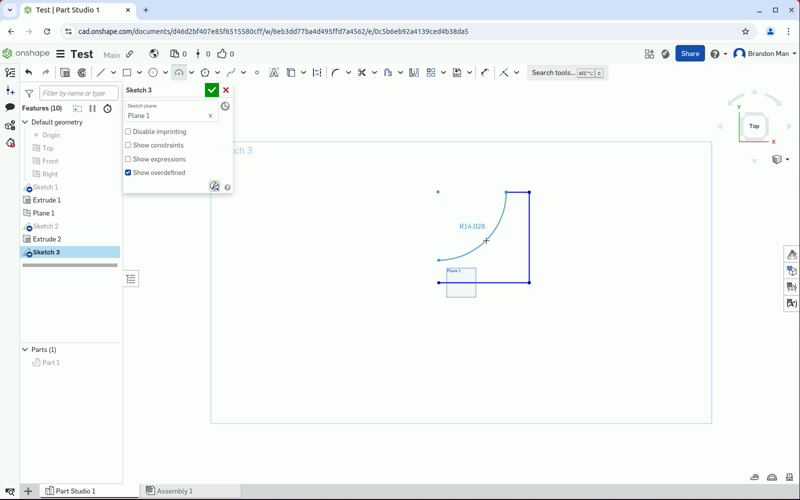
key_up(shift)
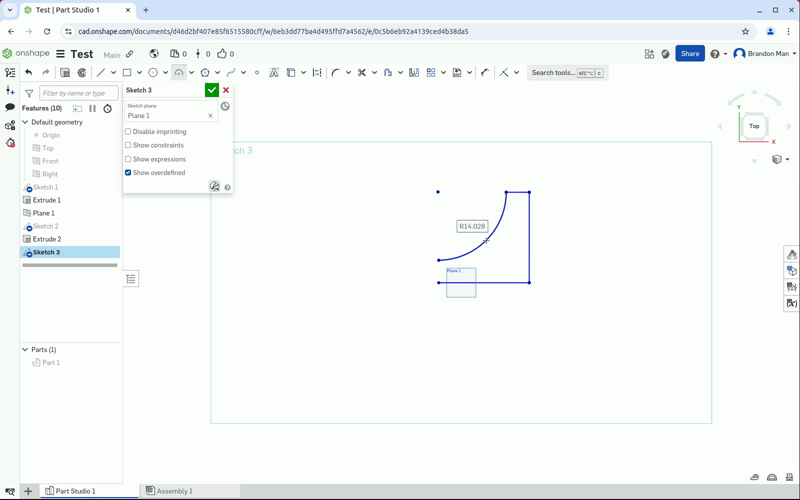
key(esc)
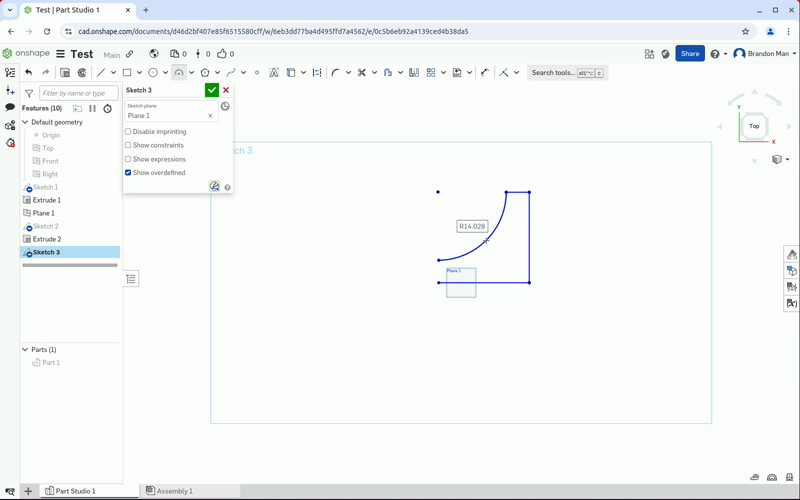
key(l)
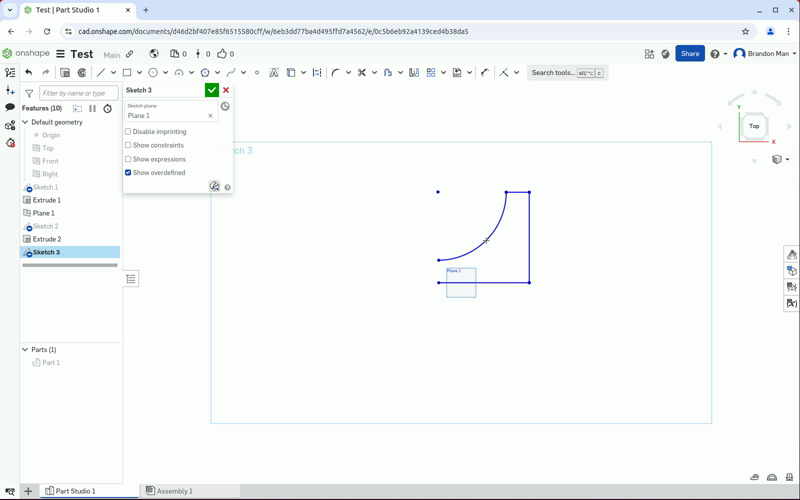
mouse_move(438, 260)
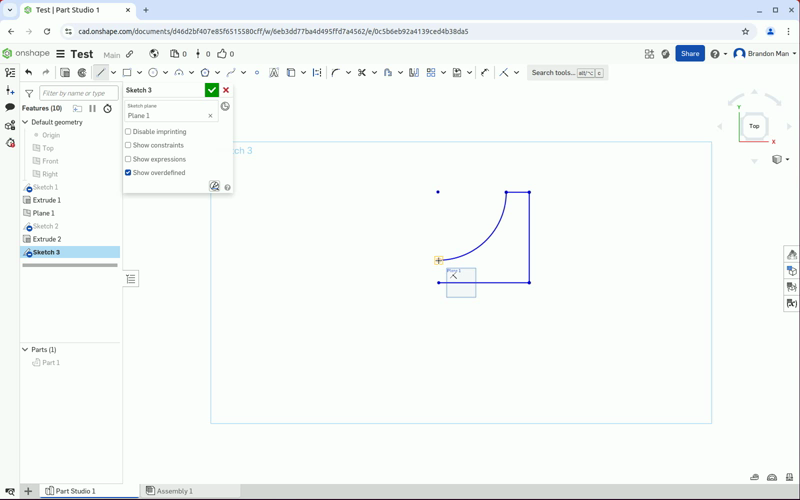
click(438, 260)
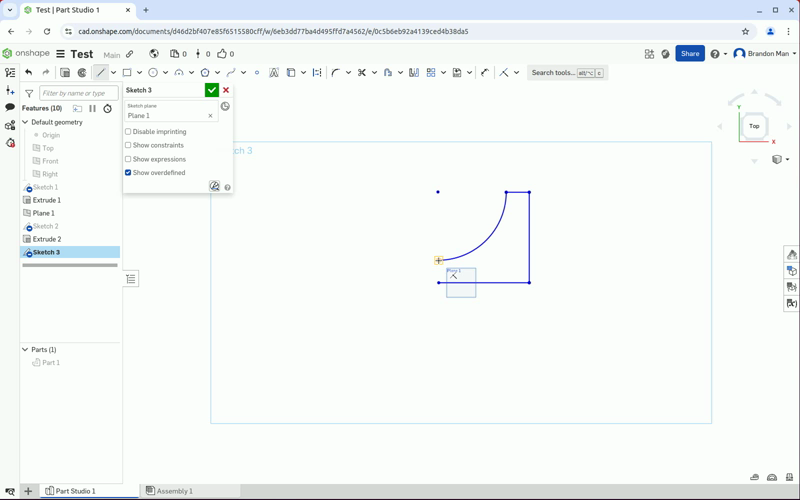
mouse_move(468, 260)
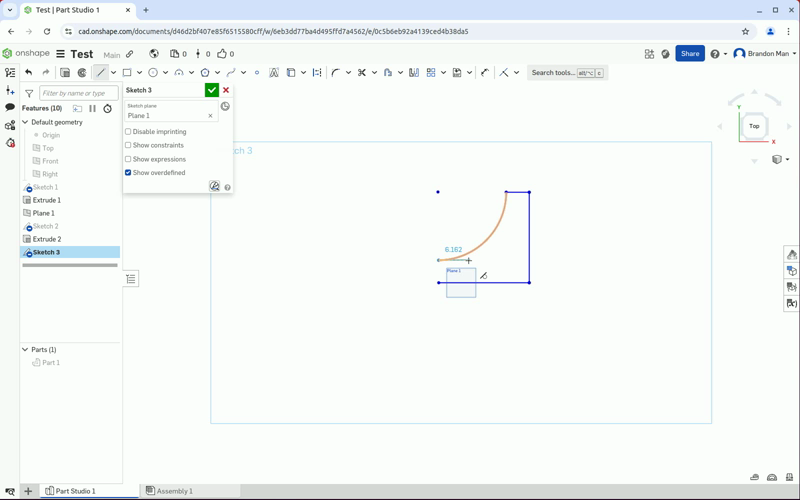
key_down(shift)
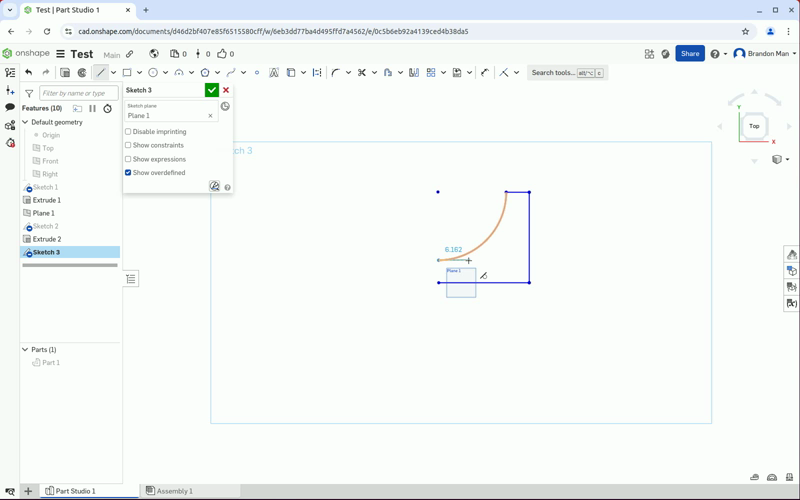
mouse_move(438, 282)
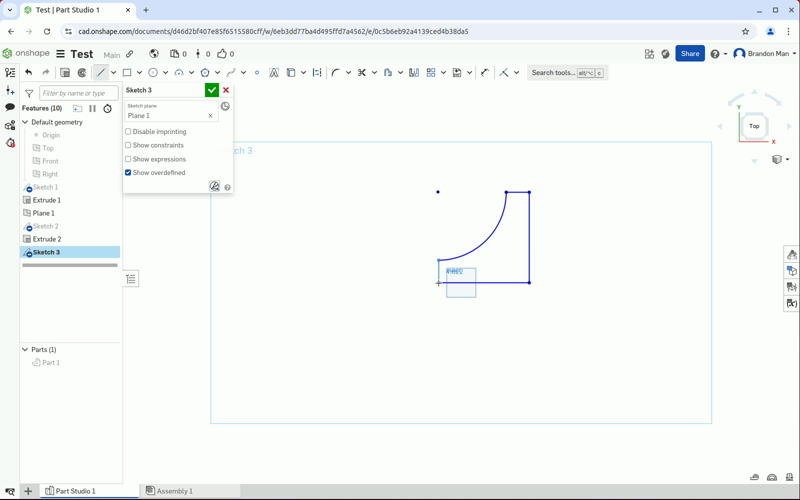
key_up(shift)
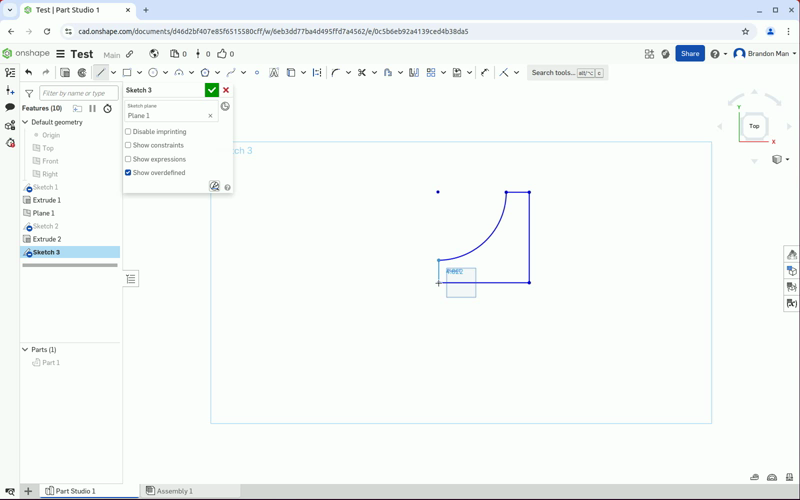
click(438, 282)
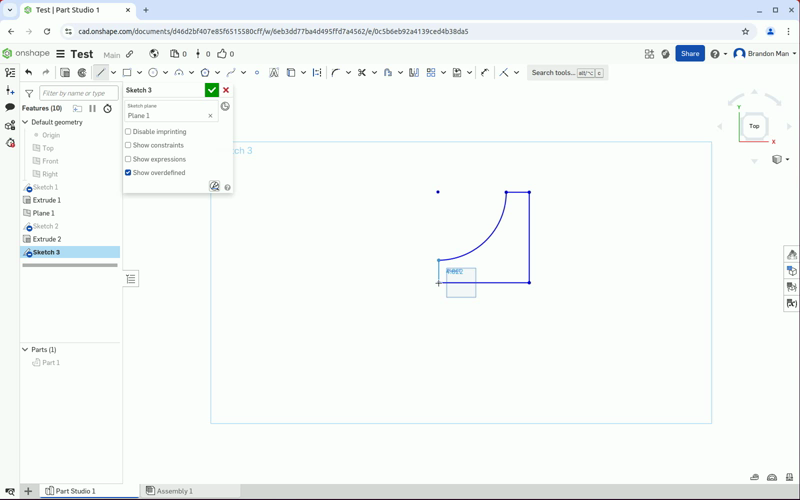
key(esc)
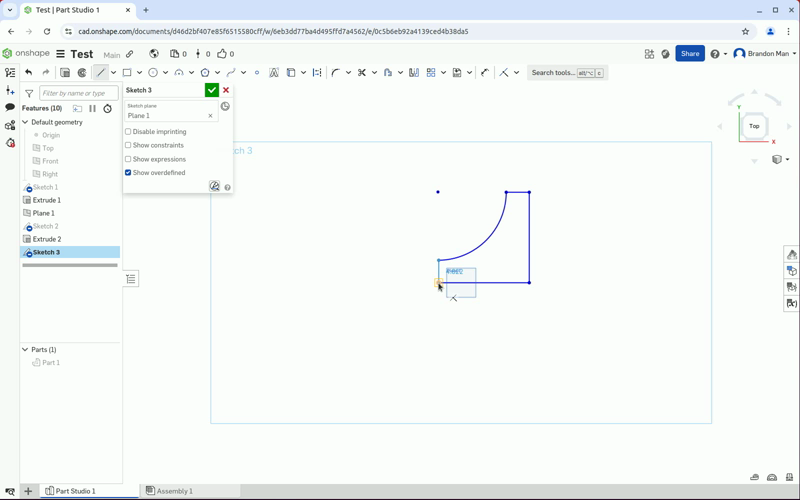
key(c)
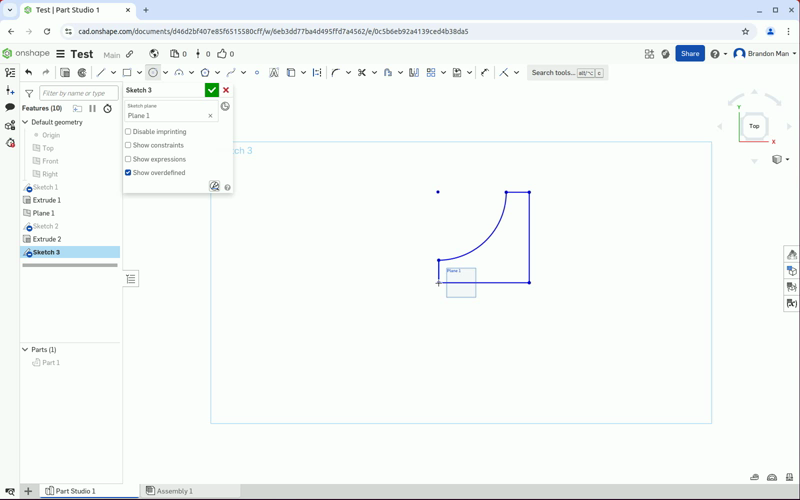
key_down(shift)
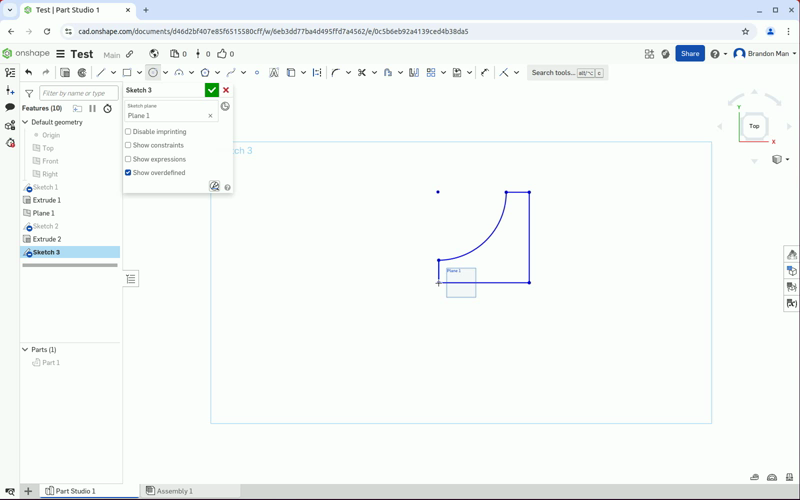
mouse_move(506, 260)
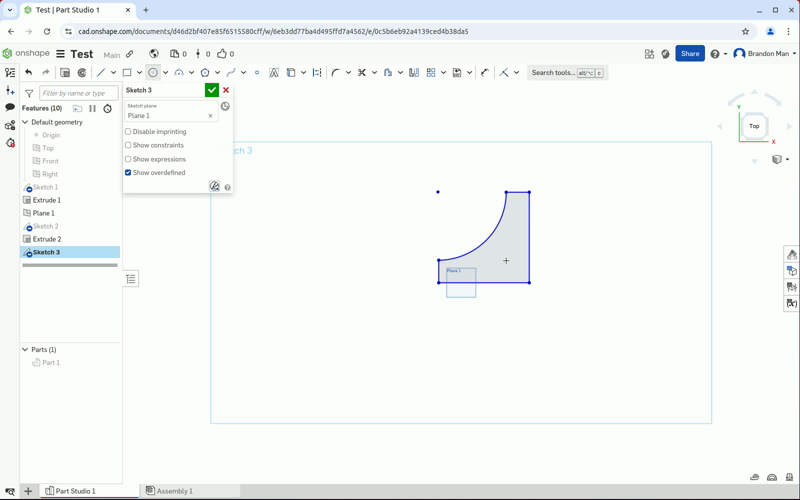
click(506, 260)
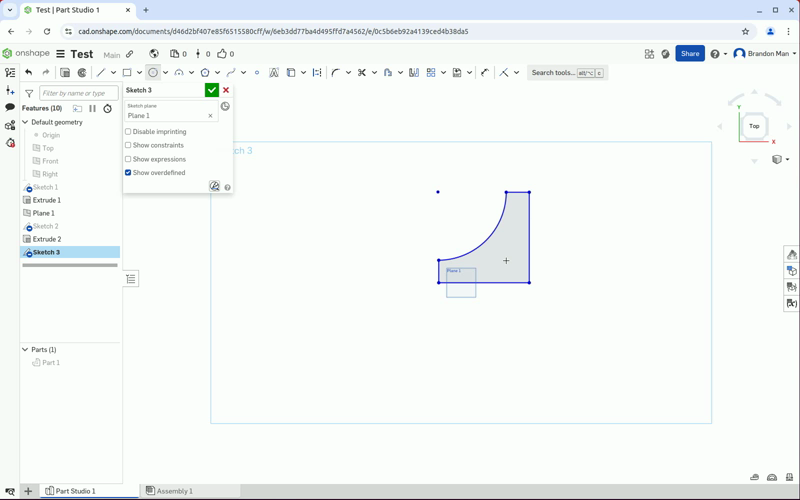
key_up(shift)
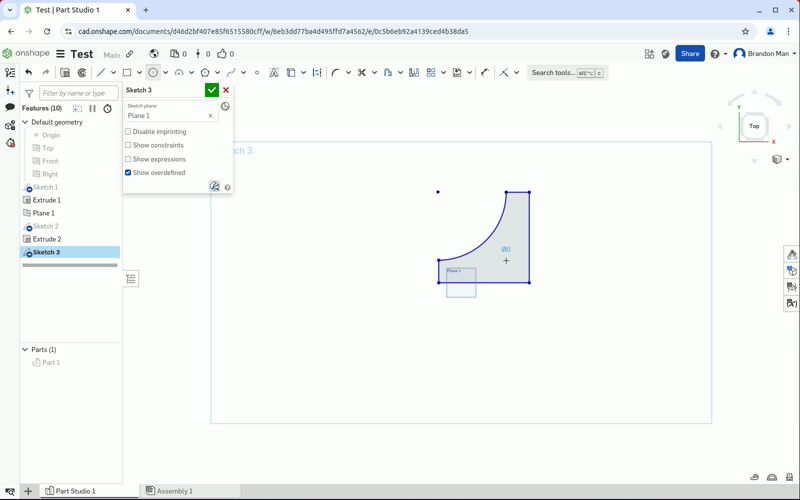
mouse_move(517, 260)
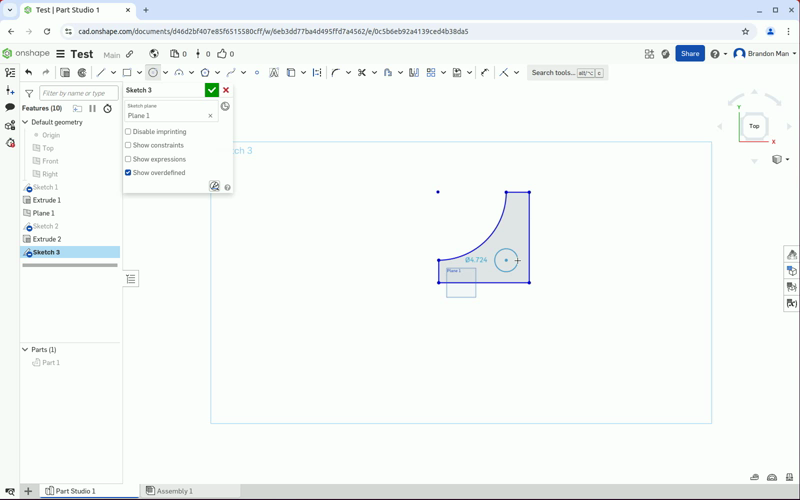
click(517, 260)
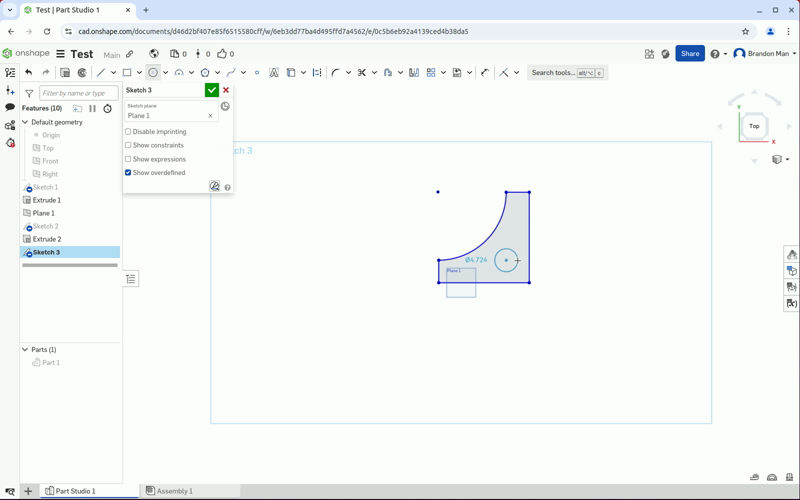
key(esc)
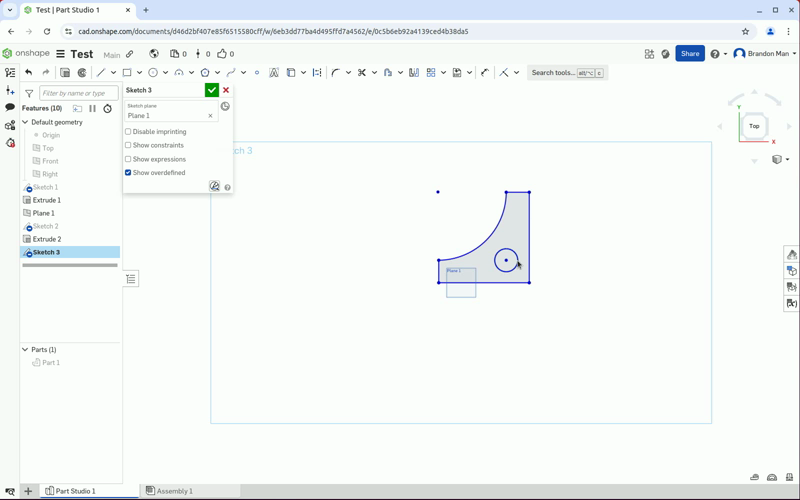
mouse_move(503, 245)
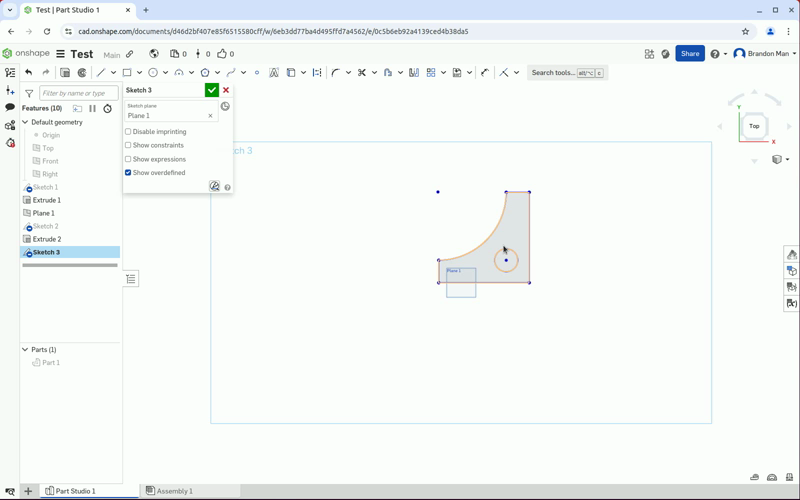
click(503, 245)
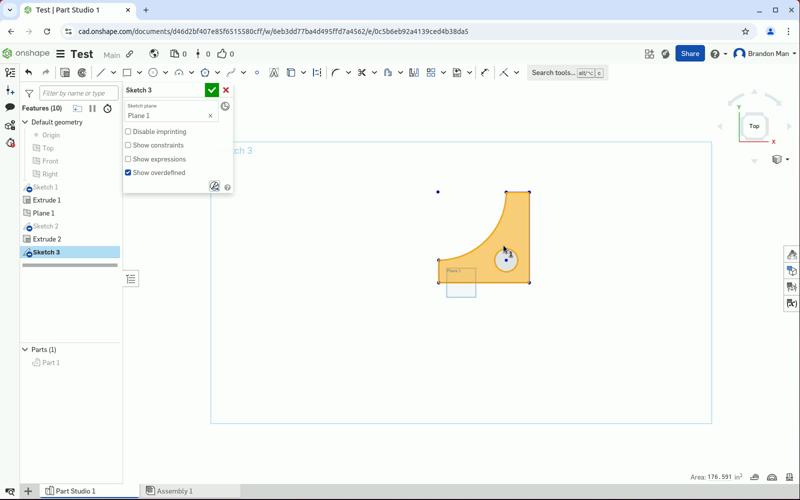
mouse_move(73, 352)
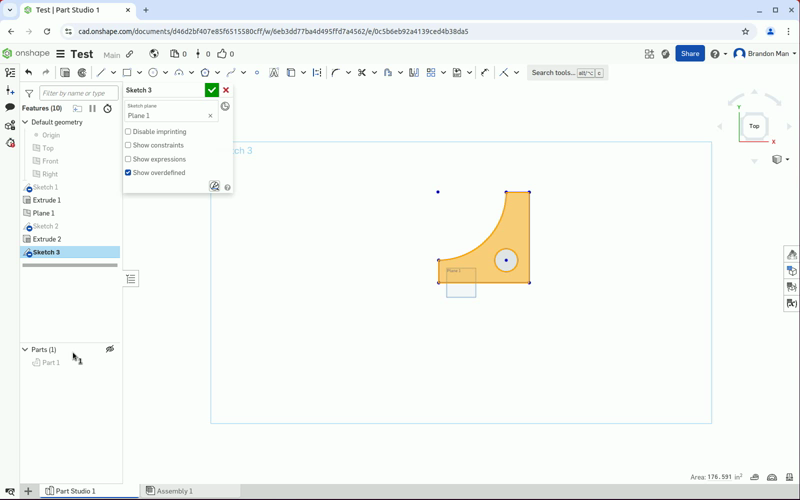
key(shift+y)
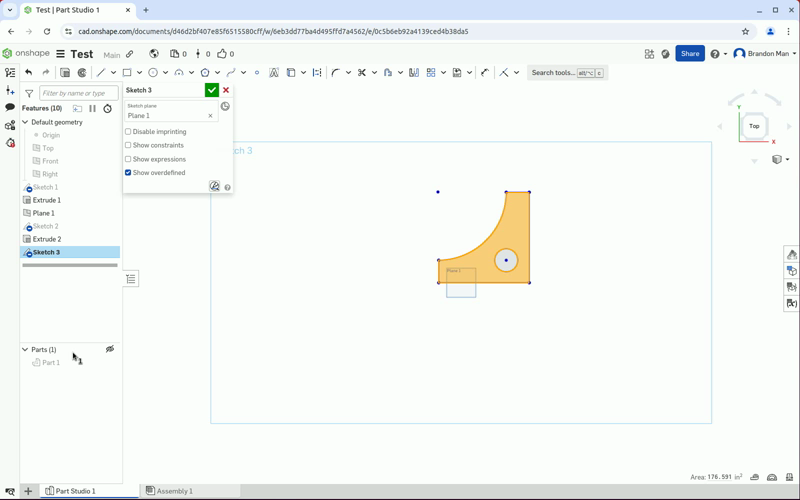
key(shift+e)
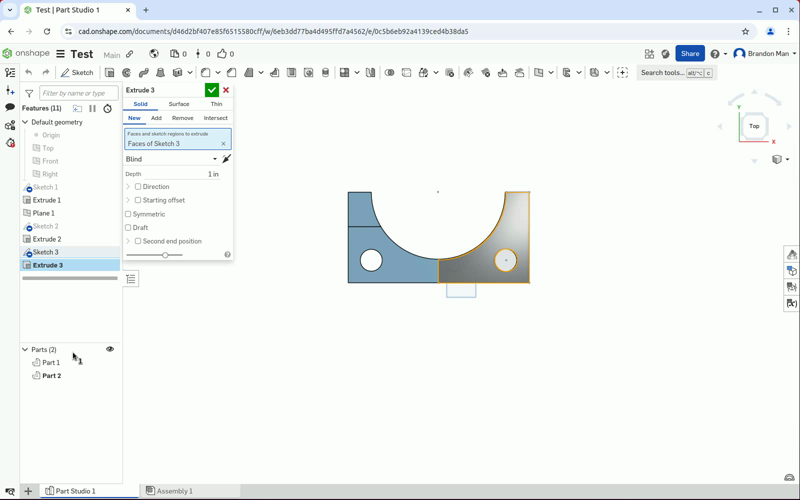
mouse_move(143, 106)
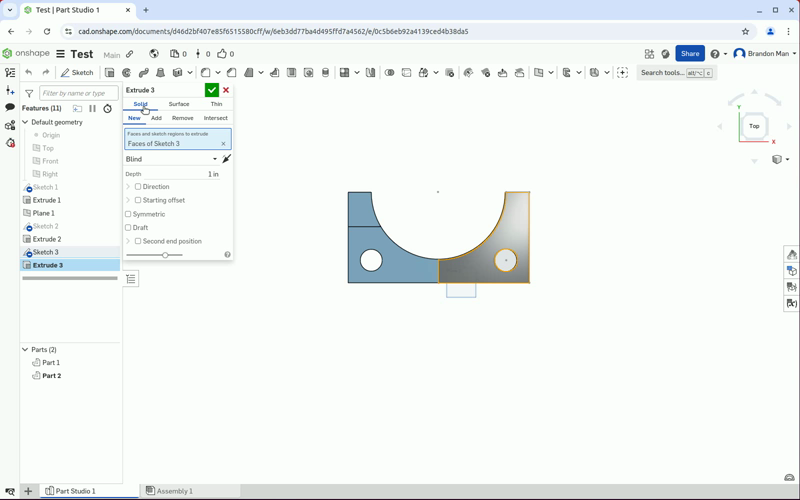
click(143, 106)
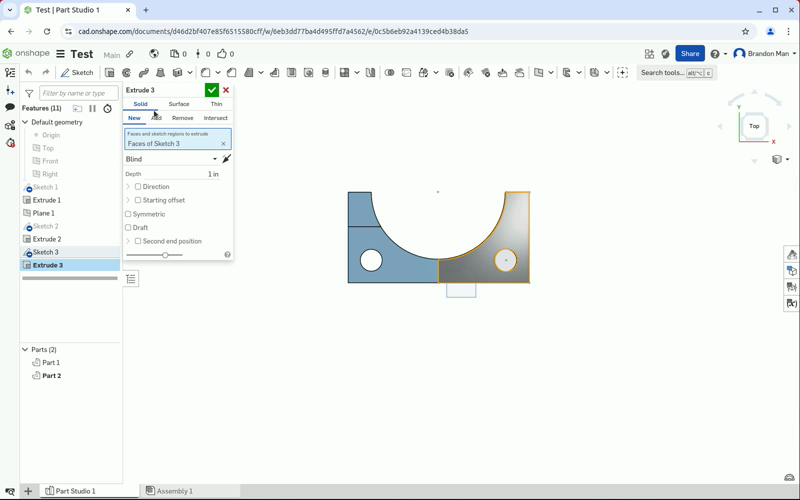
mouse_move(186, 120)
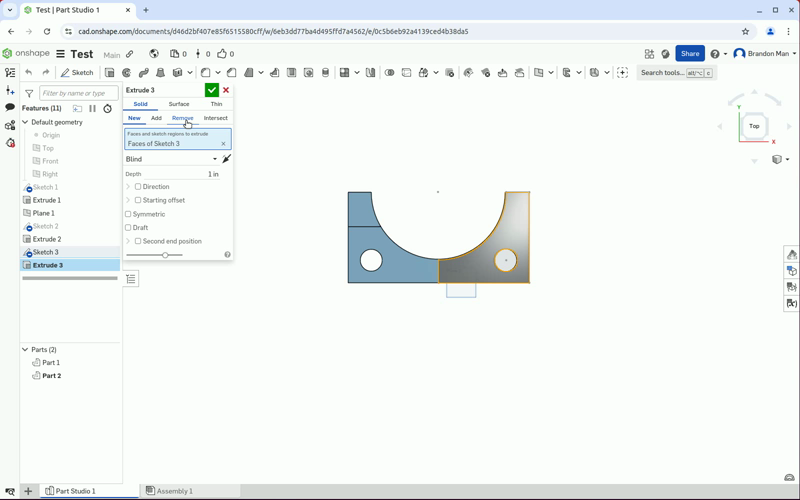
click(186, 120)
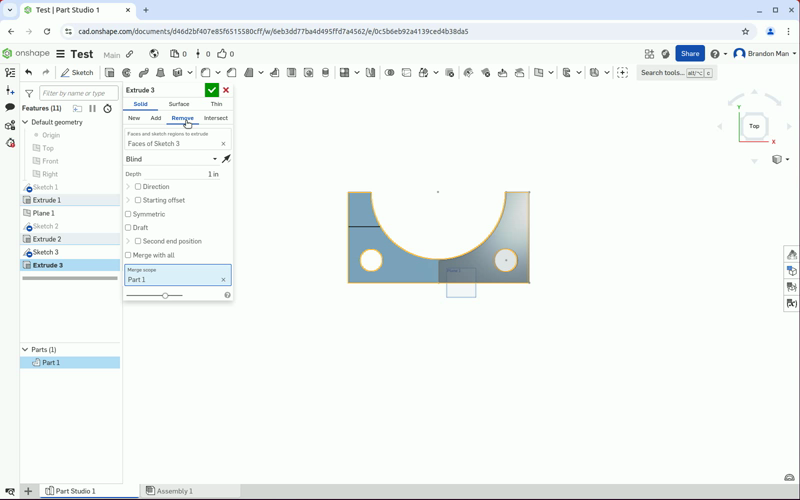
key(tab, 4)
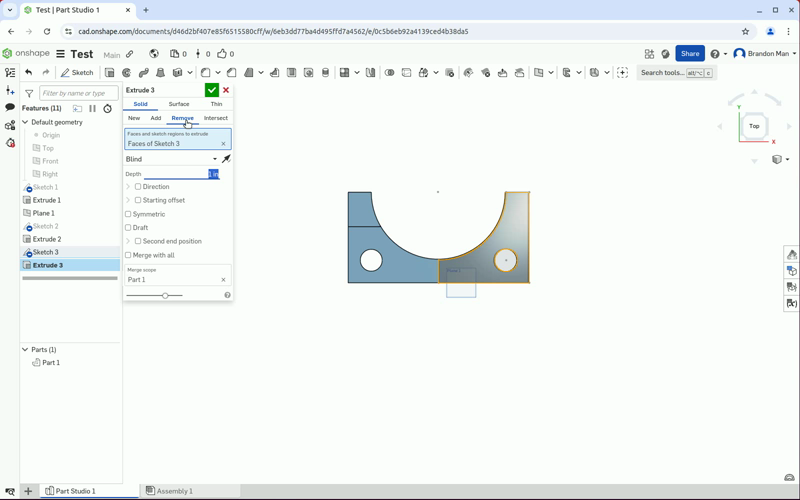
text(4.574)
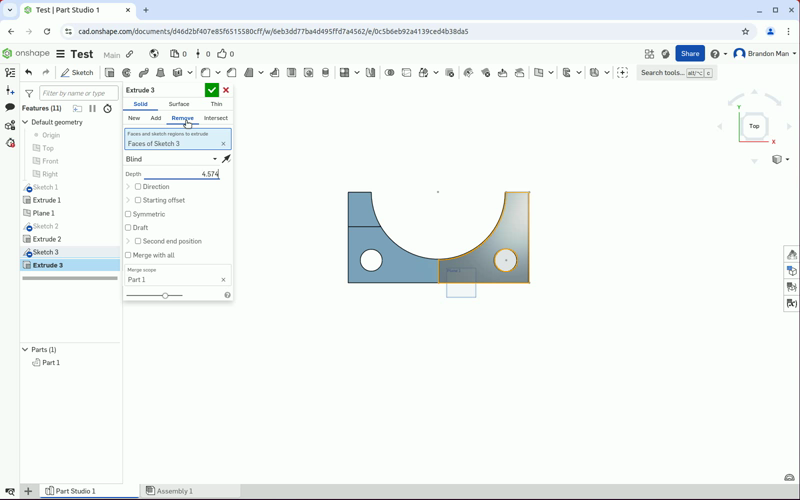
key(tab, 6)
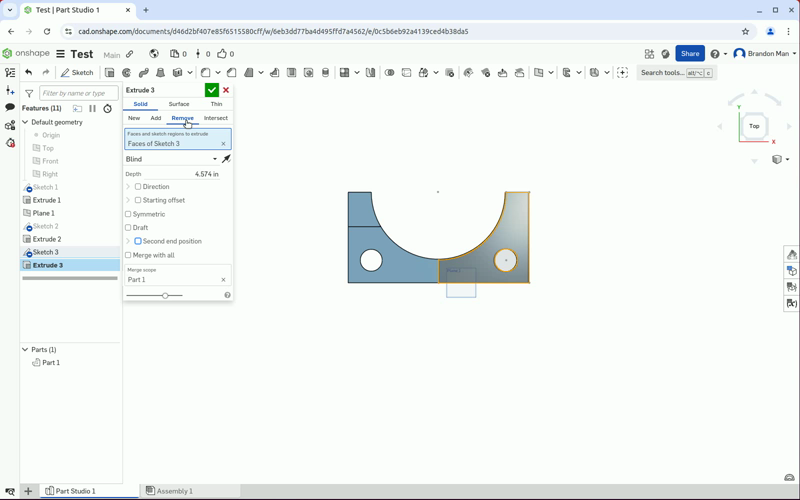
key(space)
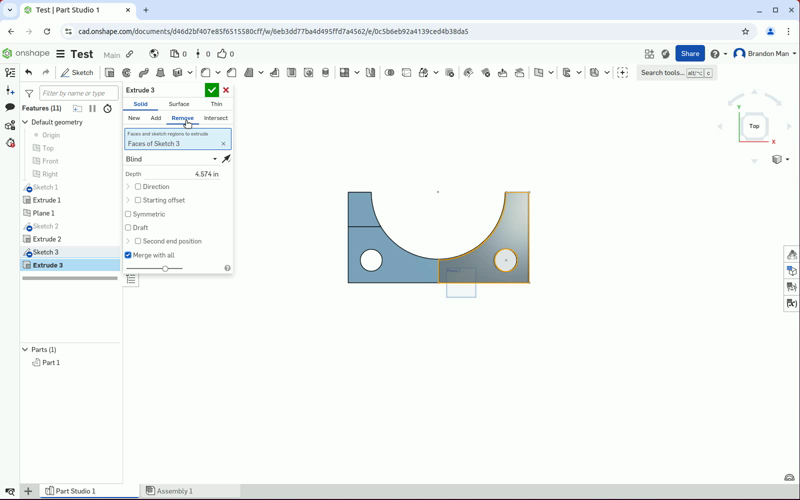
key(enter)
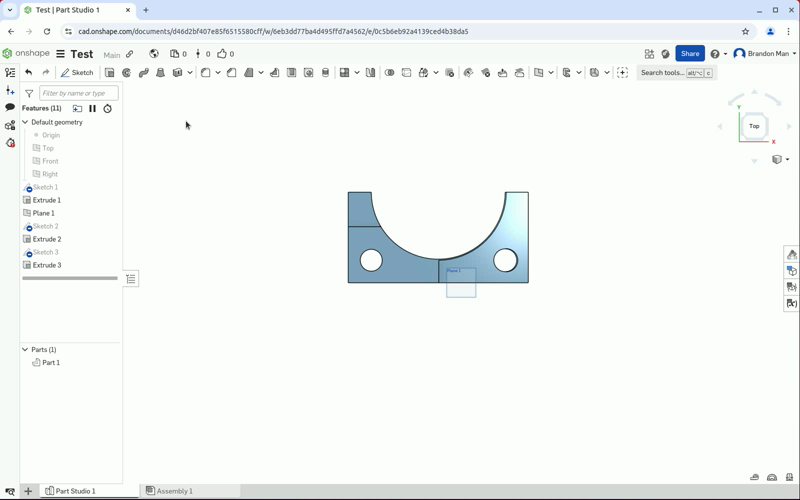
key(shift+h)
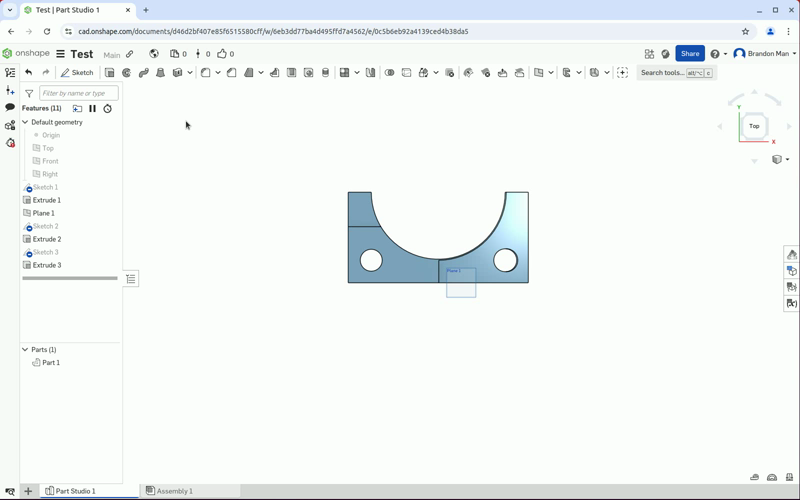
key(shift+h)
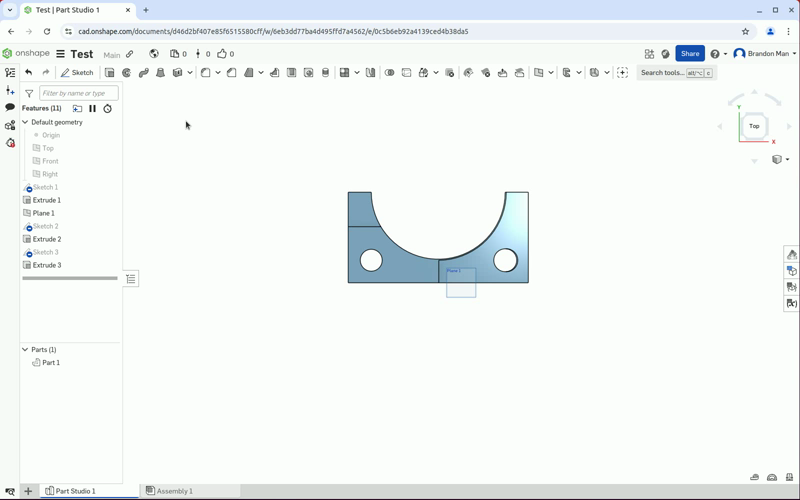
key(shift+7)
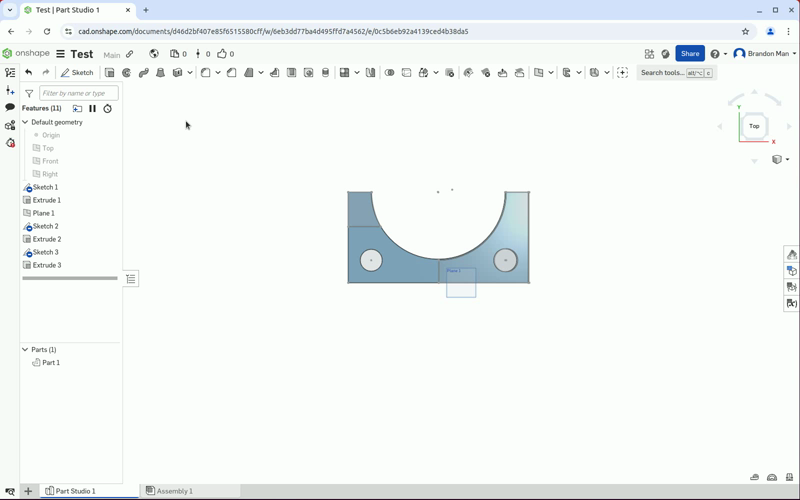
key(up, 3)
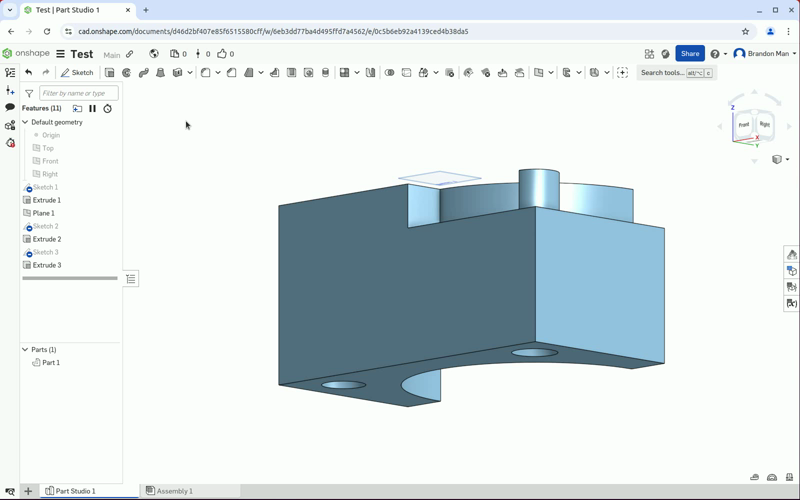
key(left, 3)
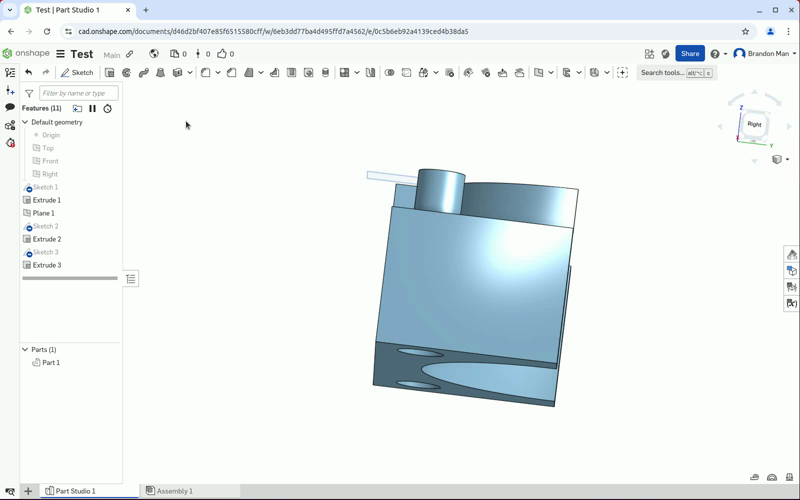
key(right, 3)
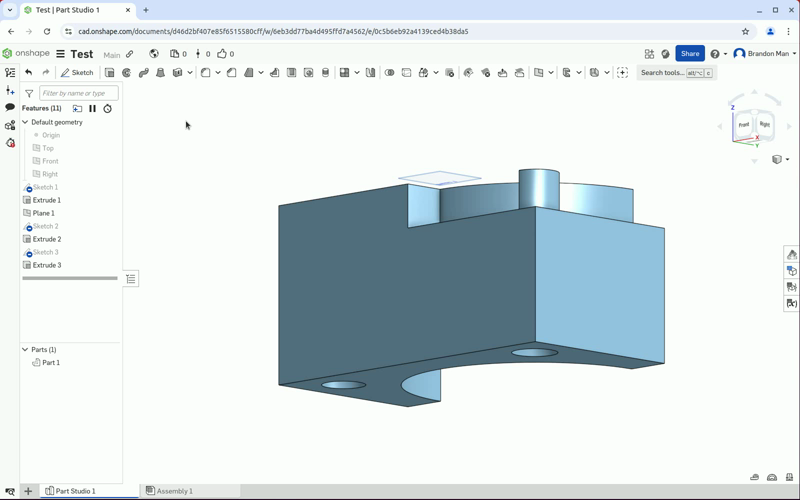
key(down, 3)
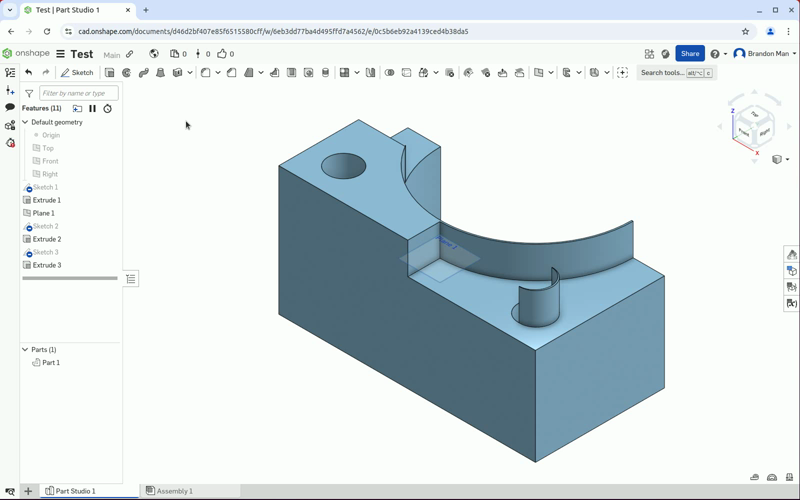
mouse_move(73, 189)
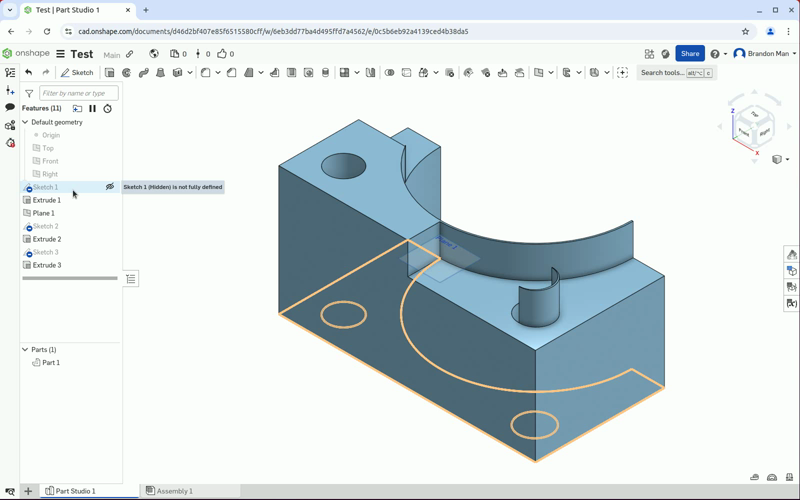
click(73, 189)